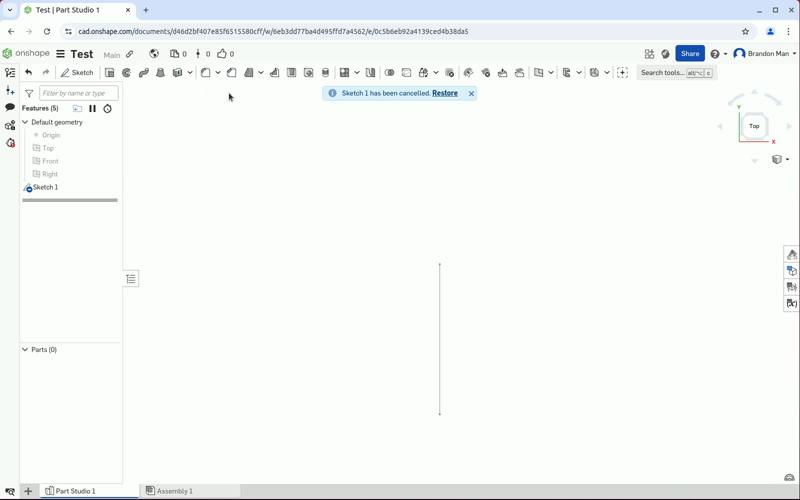
key(shift+h)
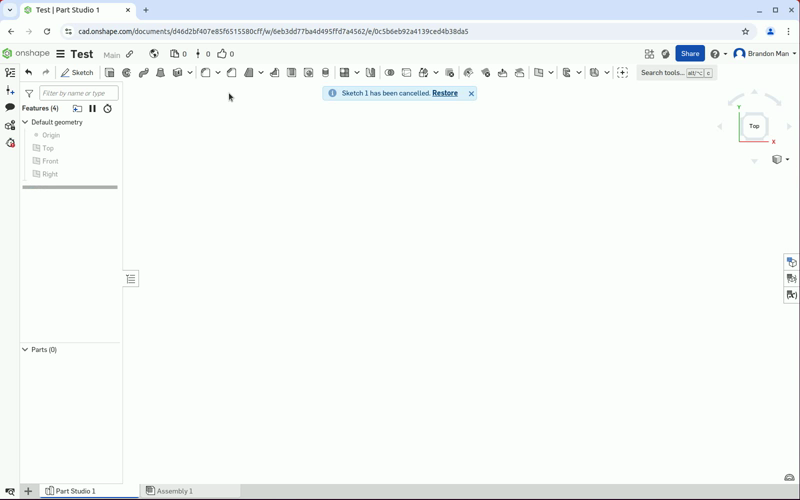
mouse_move(73, 352)
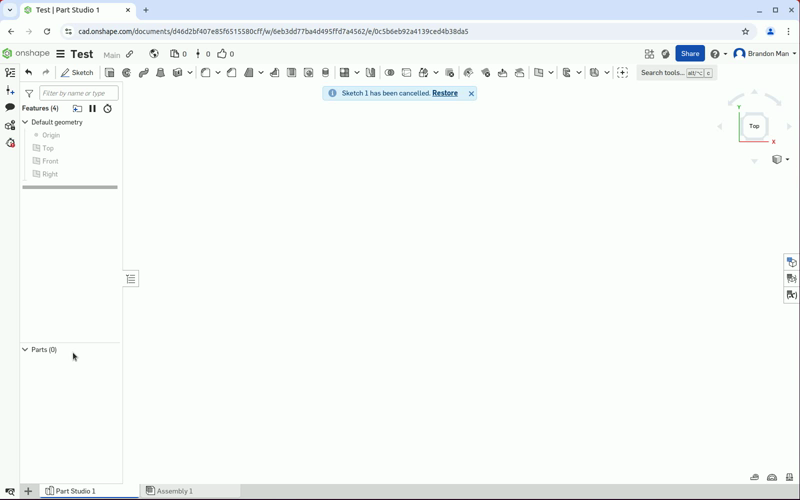
key(y)
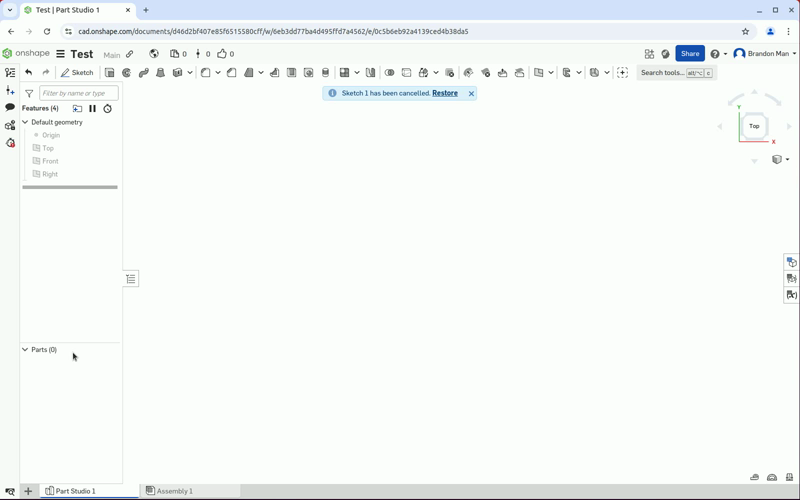
key(shift+p)
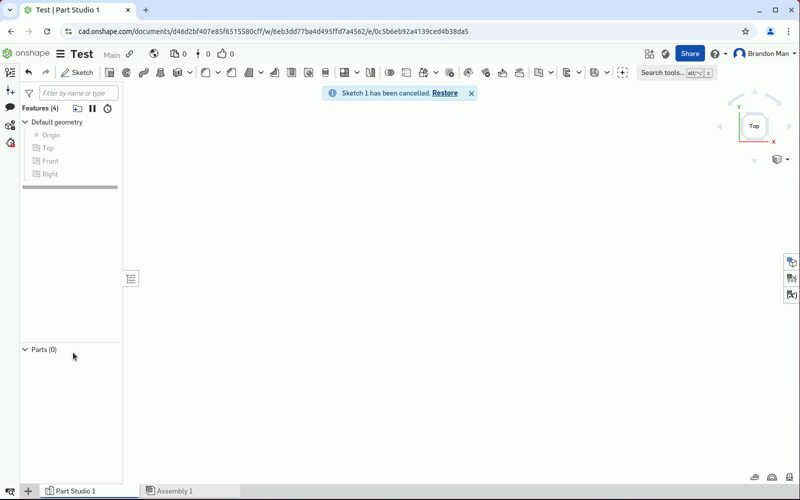
key(space)
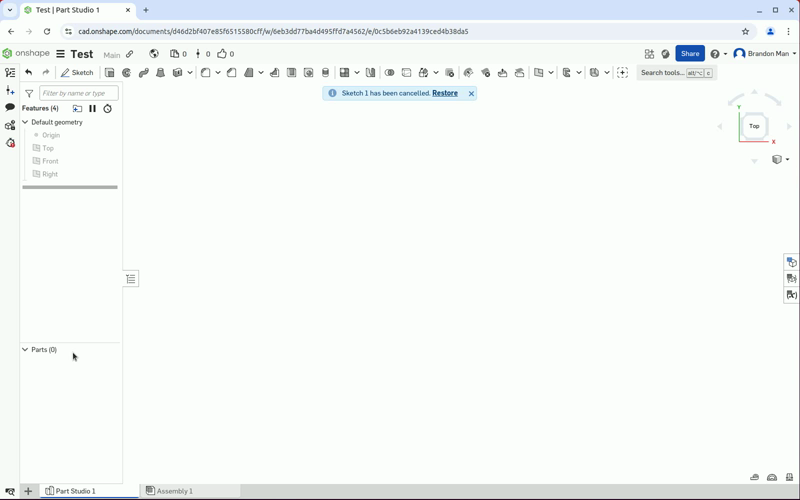
key_down(shift)
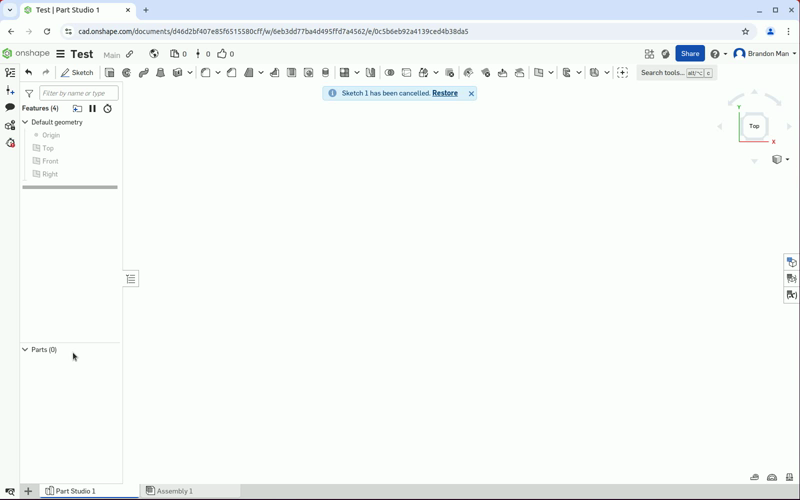
key(up)
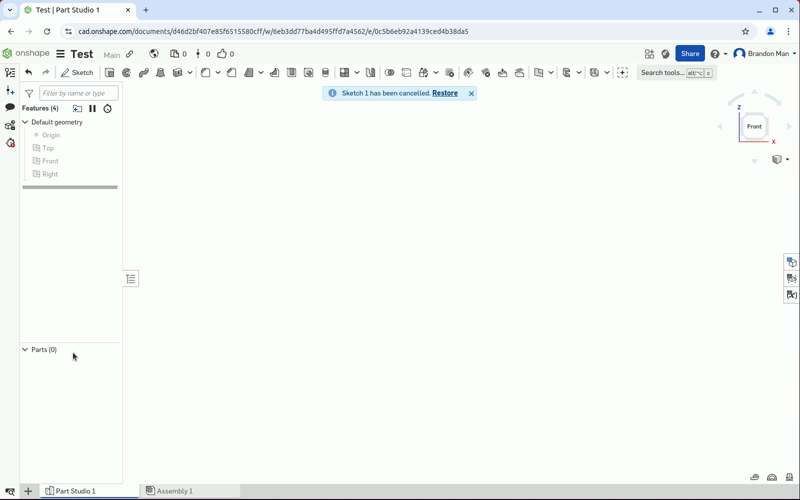
key_up(shift)
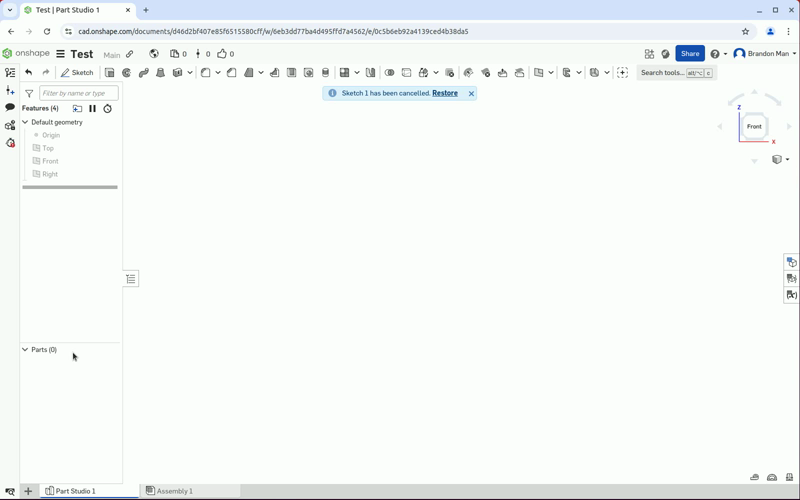
mouse_move(73, 352)
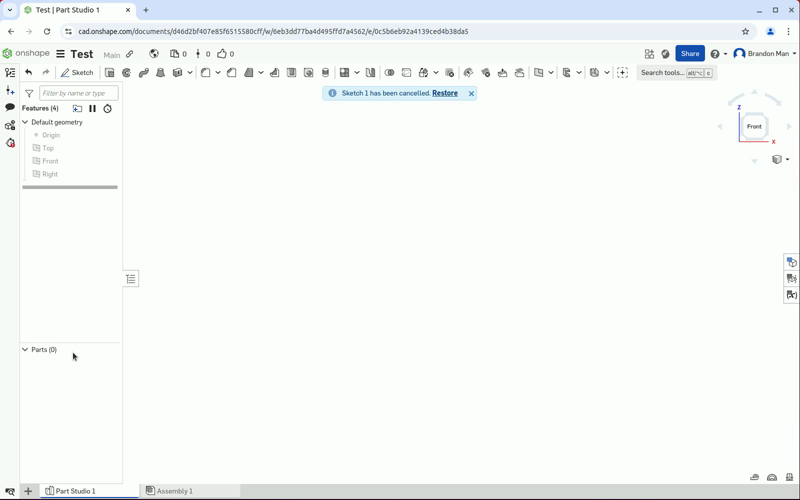
key(shift+y)
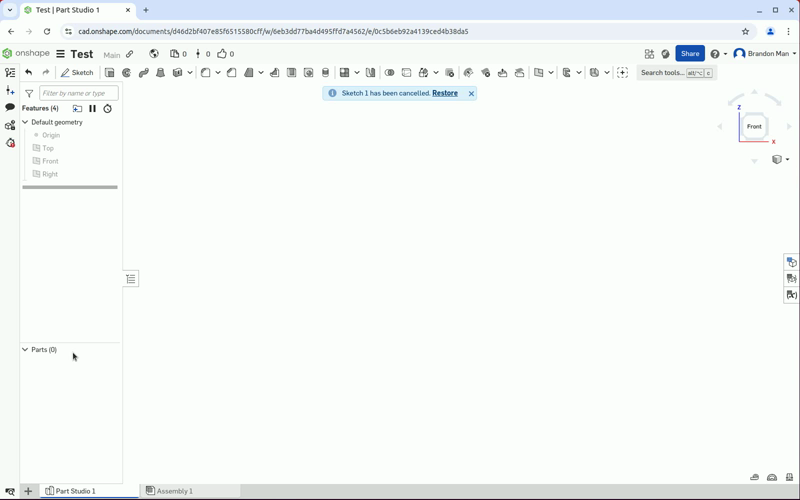
key(shift+s)
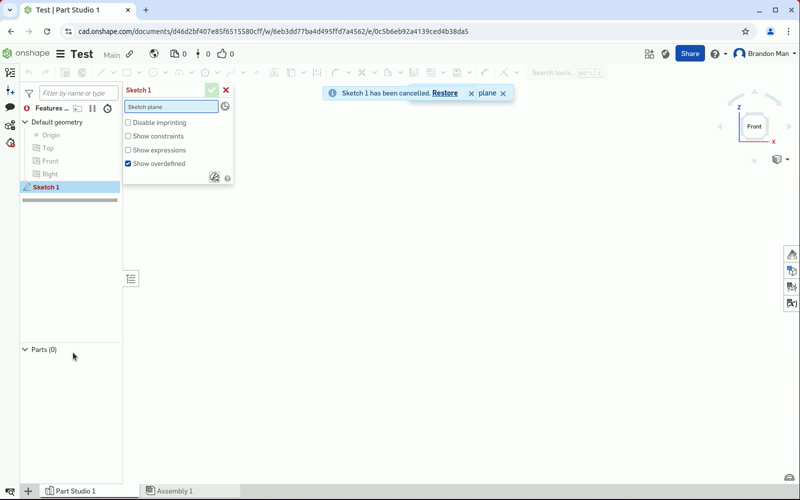
mouse_move(73, 163)
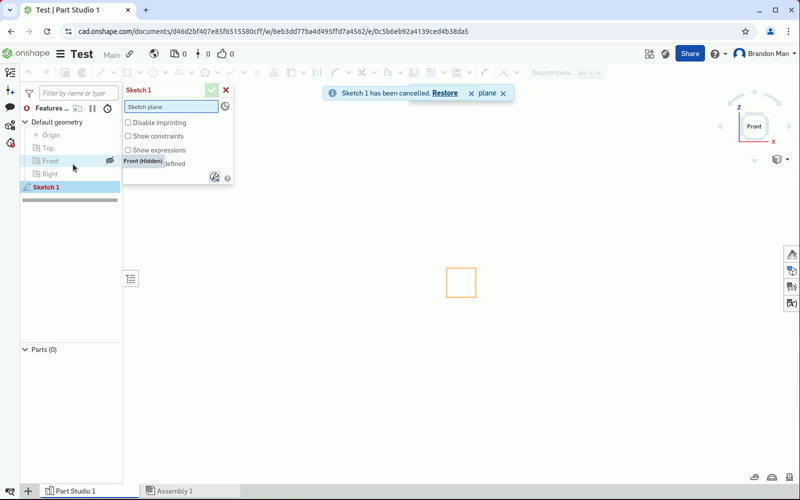
click(73, 163)
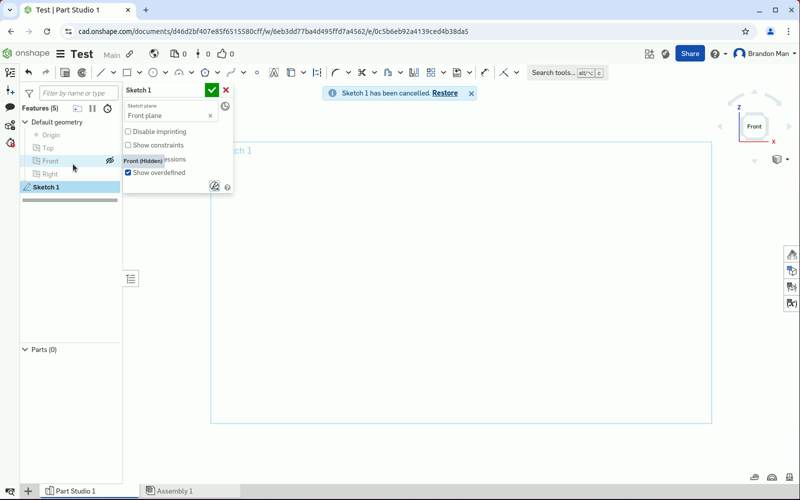
mouse_move(73, 352)
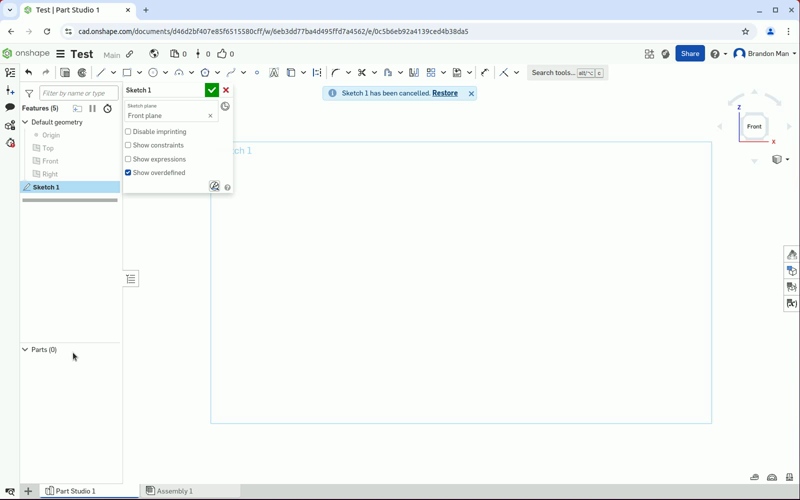
key(y)
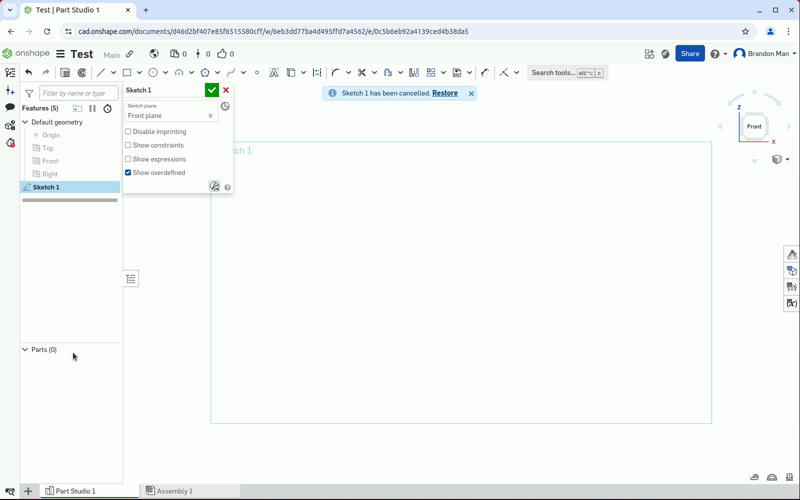
key(l)
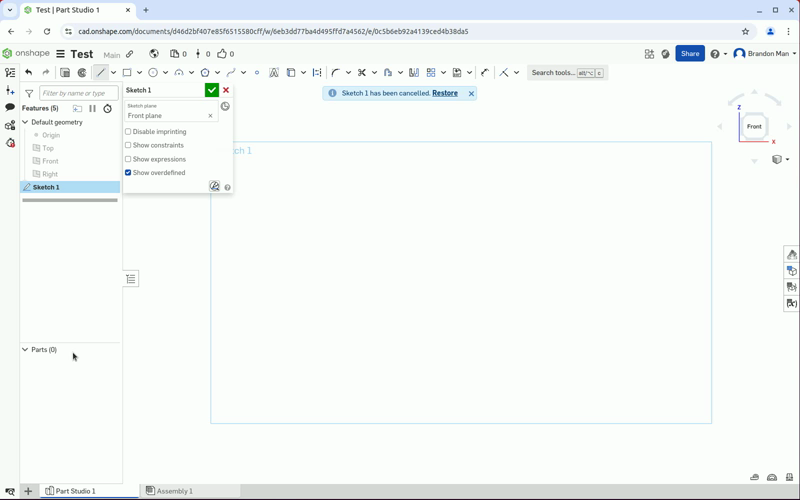
key_down(shift)
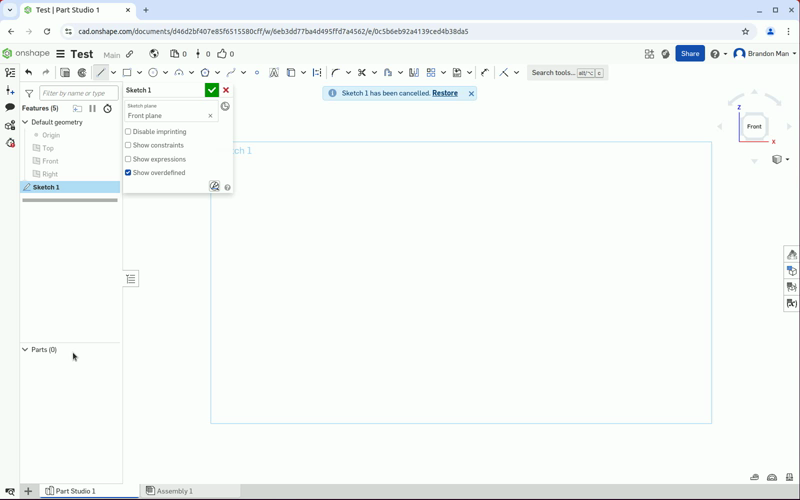
mouse_move(454, 286)
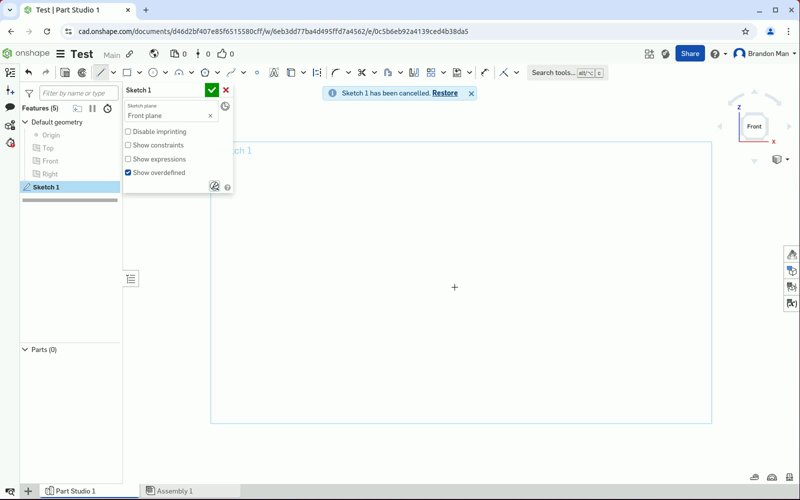
click(454, 286)
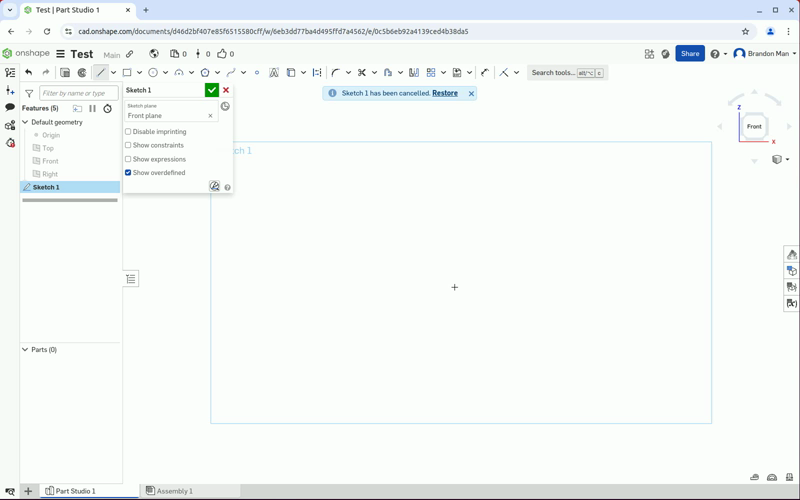
key_up(shift)
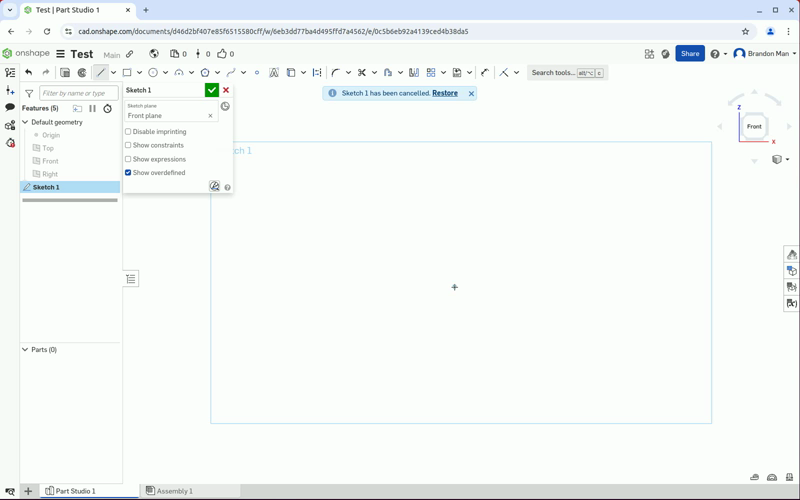
key_down(shift)
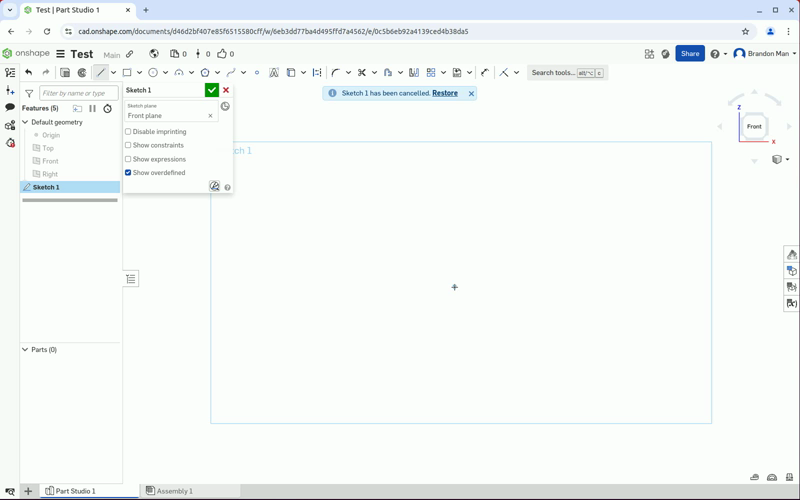
mouse_move(484, 286)
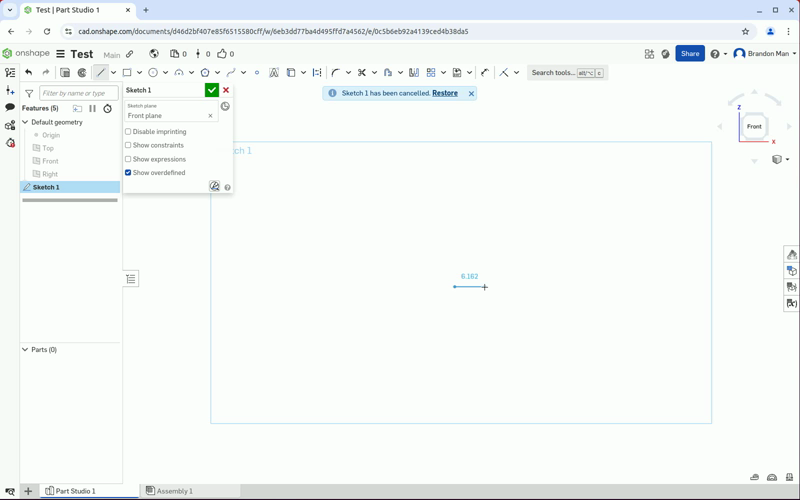
mouse_move(467, 286)
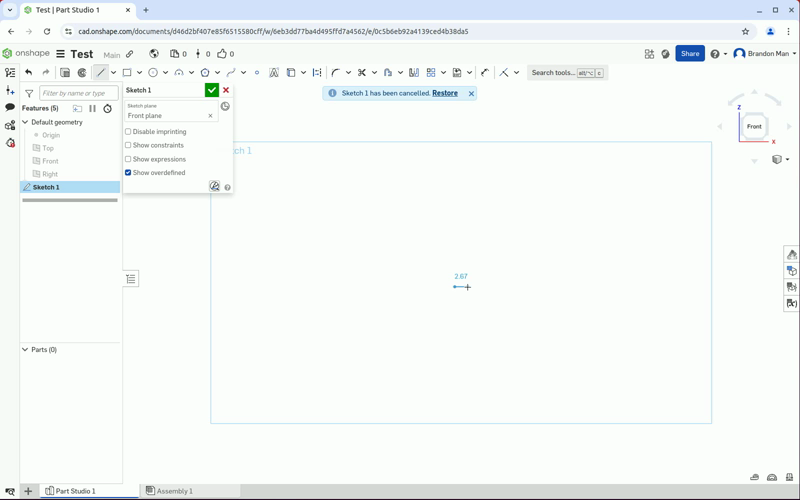
click(467, 286)
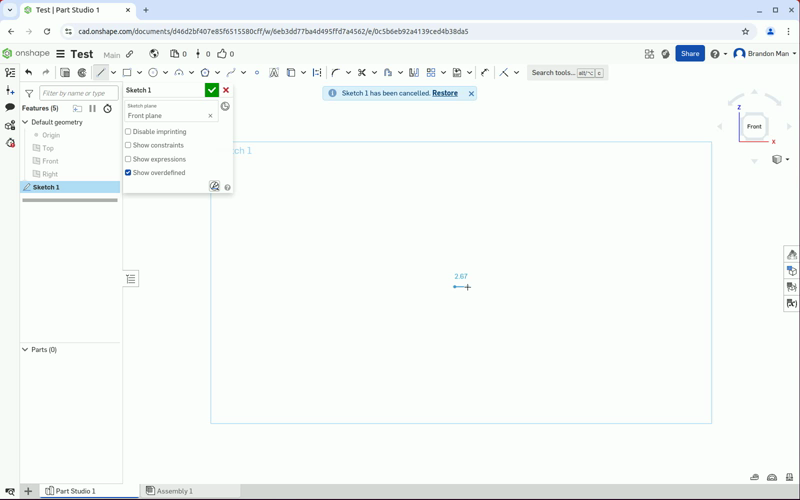
key_up(shift)
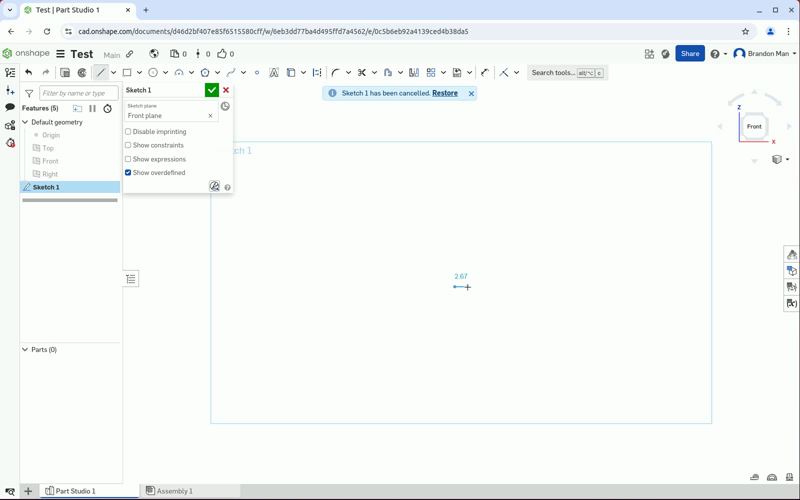
key_down(shift)
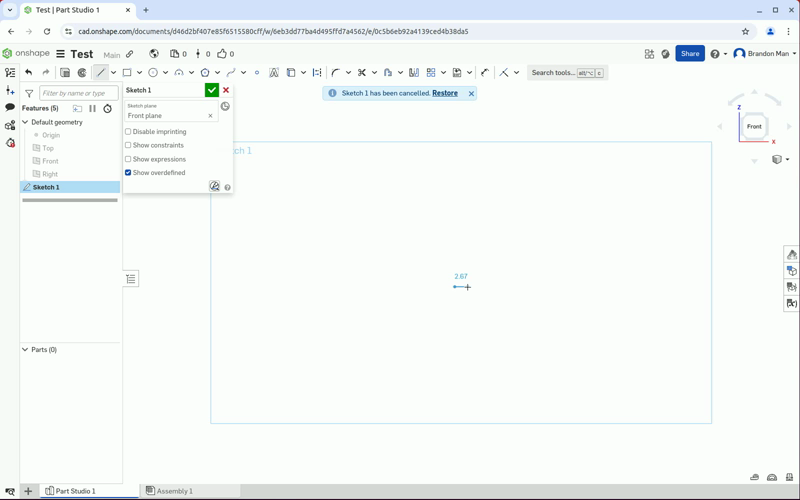
mouse_move(497, 286)
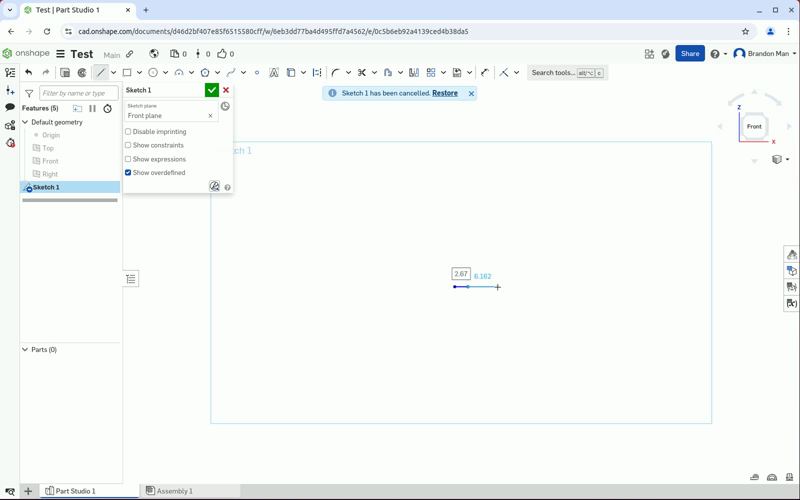
mouse_move(467, 279)
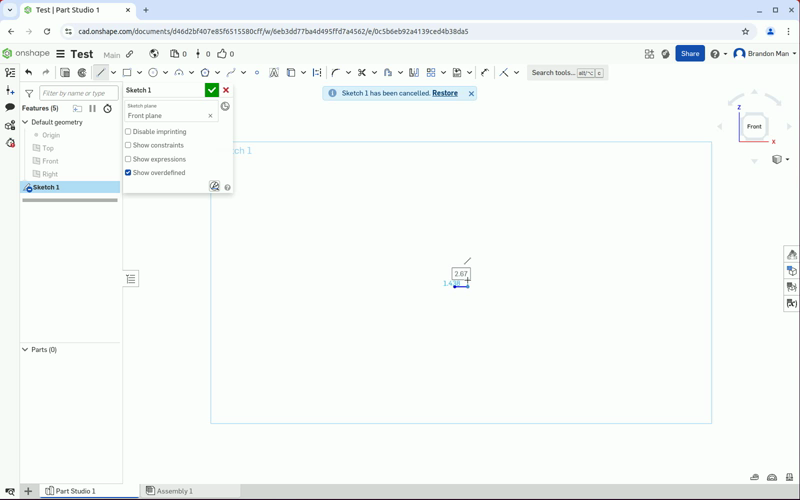
scroll(6)
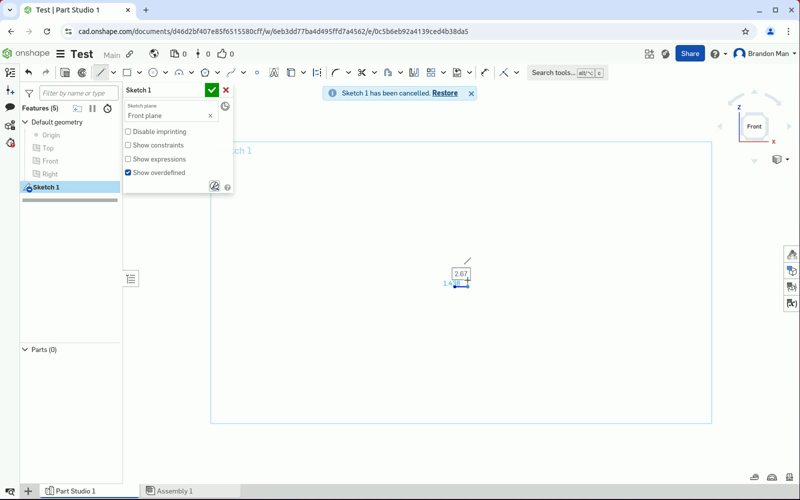
scroll(6)
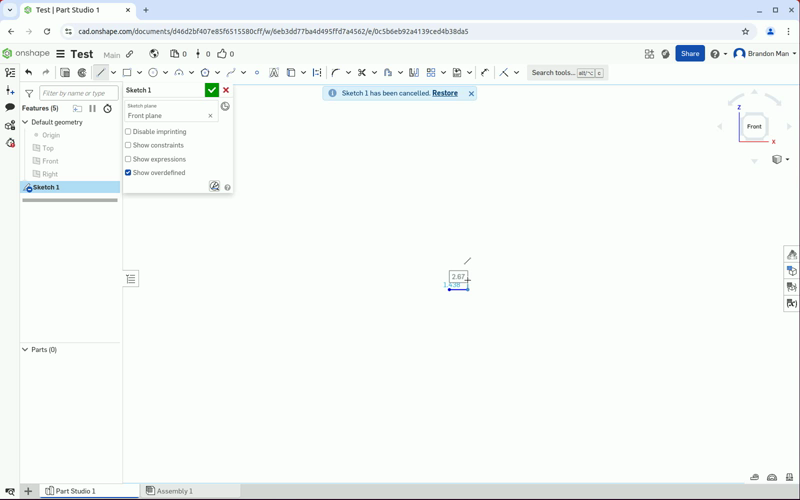
scroll(6)
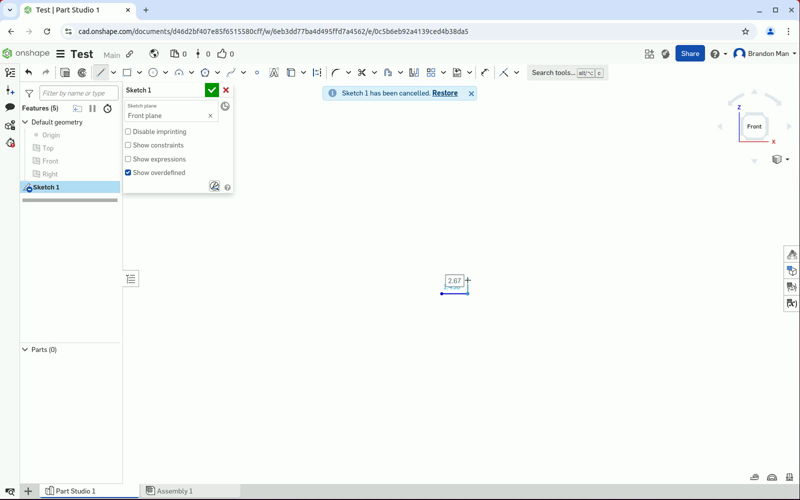
scroll(6)
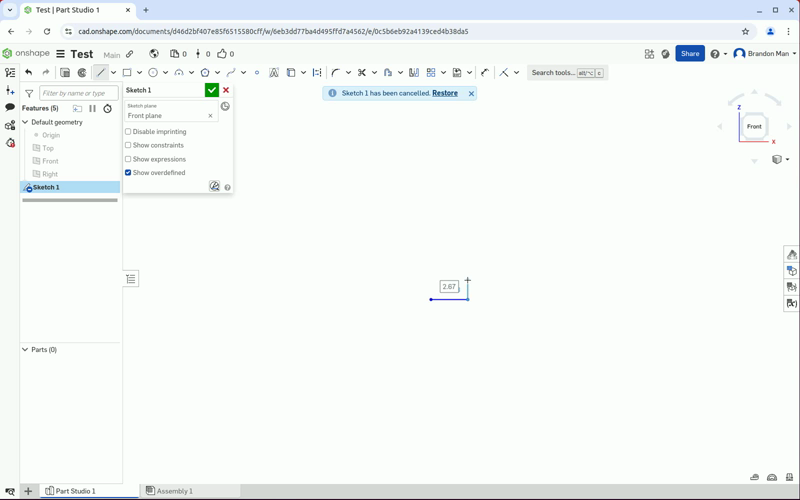
scroll(6)
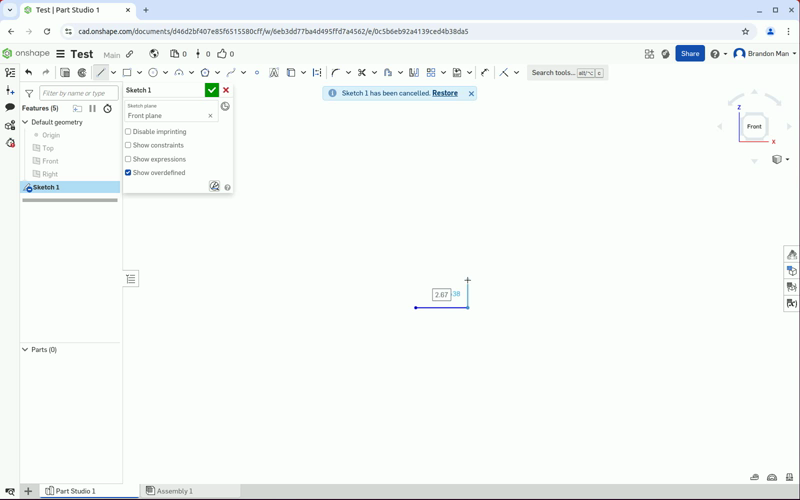
scroll(6)
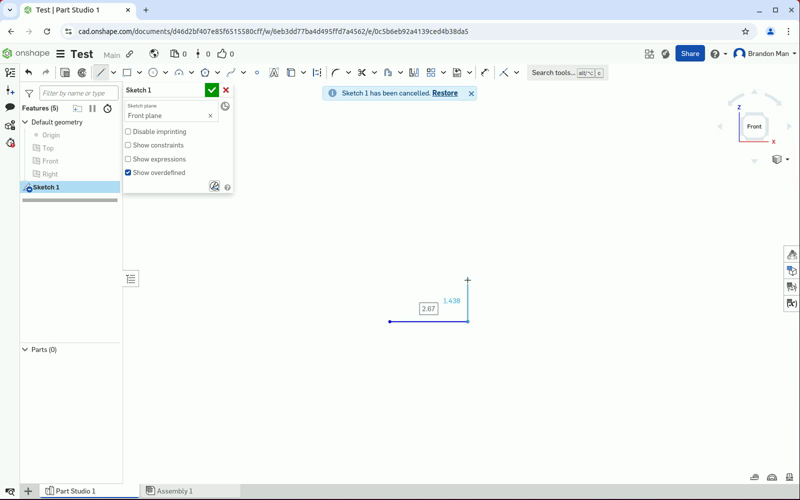
scroll(6)
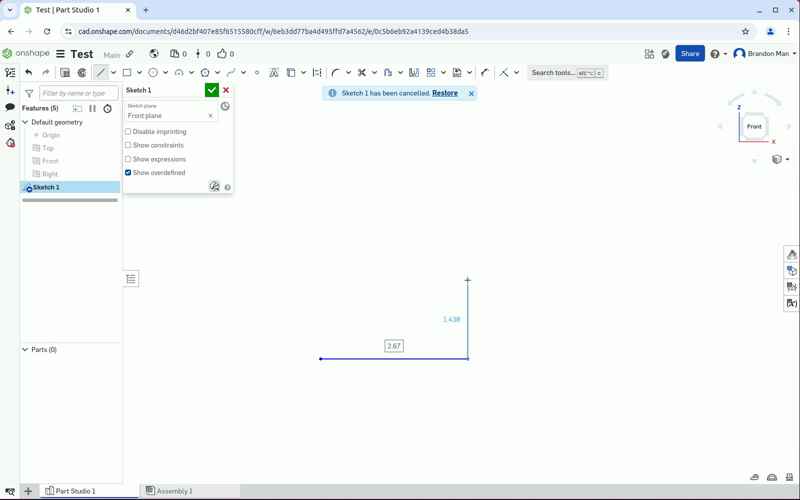
click(467, 279)
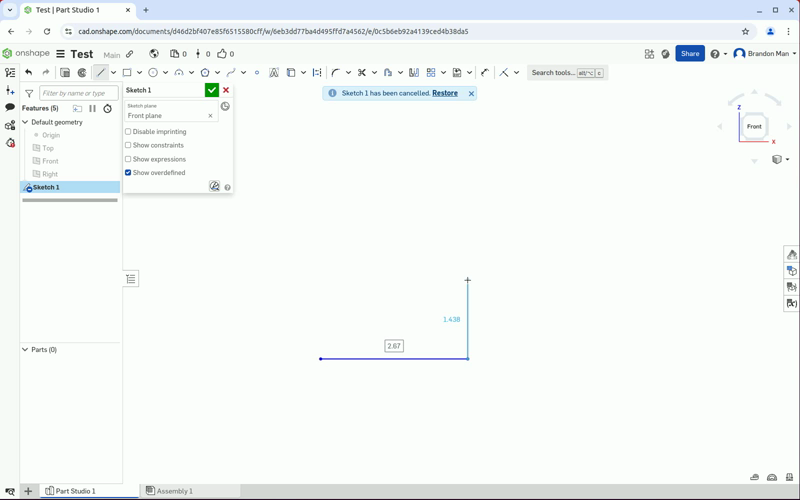
scroll(-6)
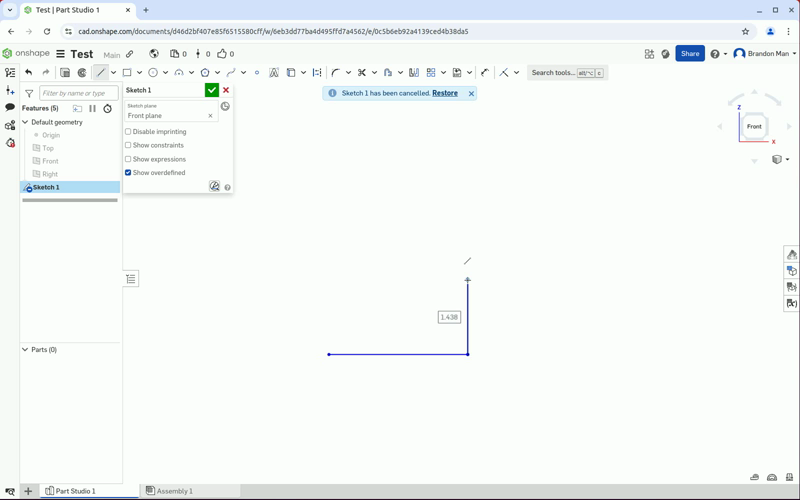
scroll(-6)
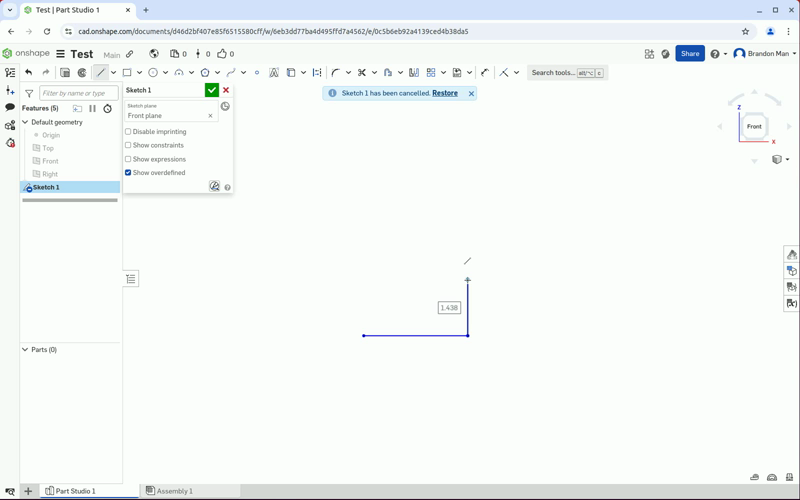
scroll(-6)
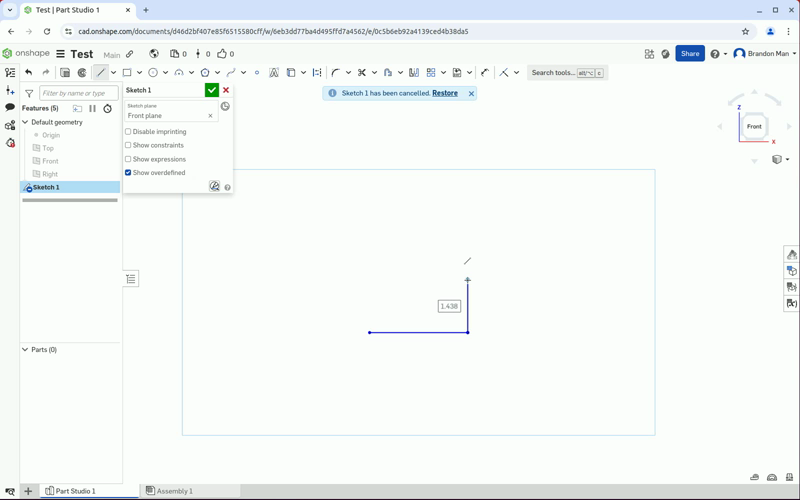
scroll(-6)
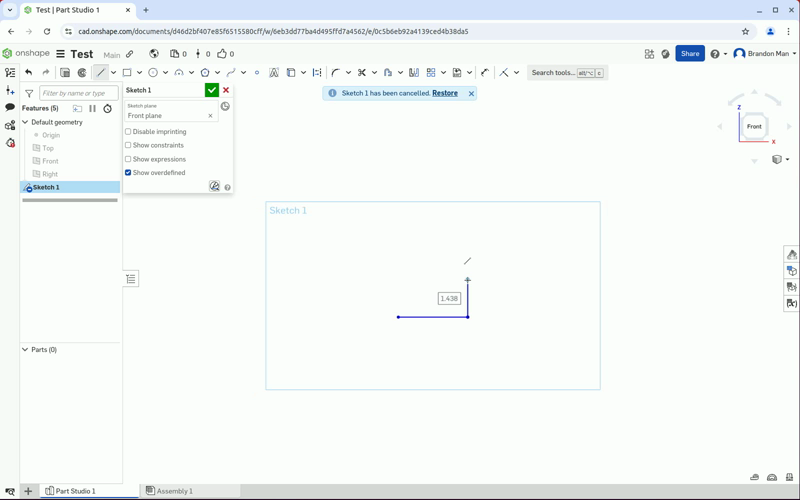
scroll(-6)
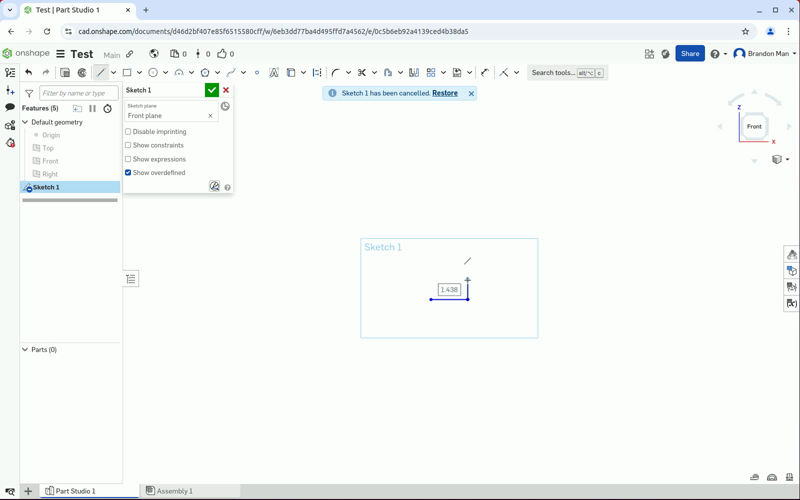
scroll(-6)
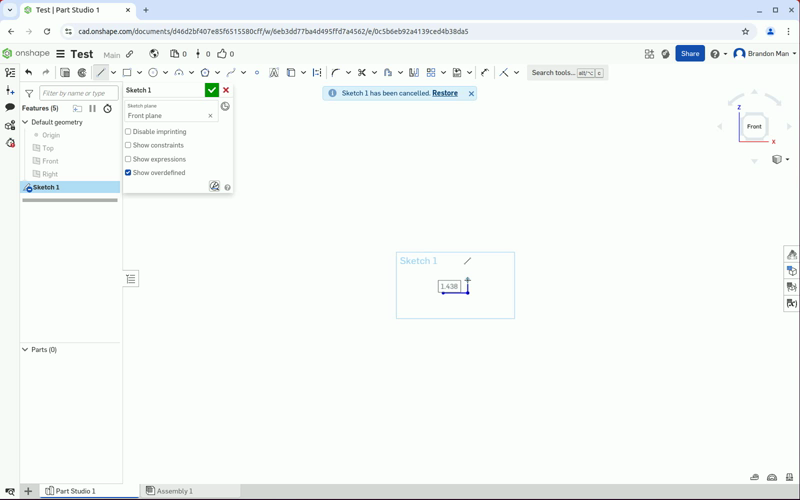
scroll(-6)
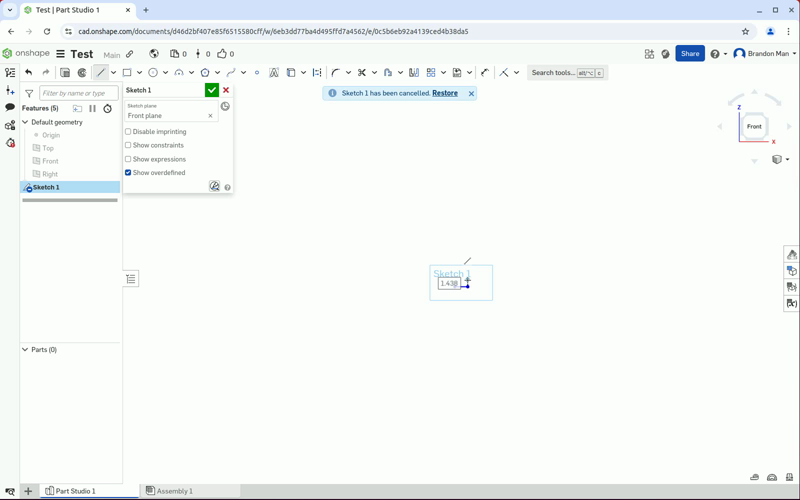
key_up(shift)
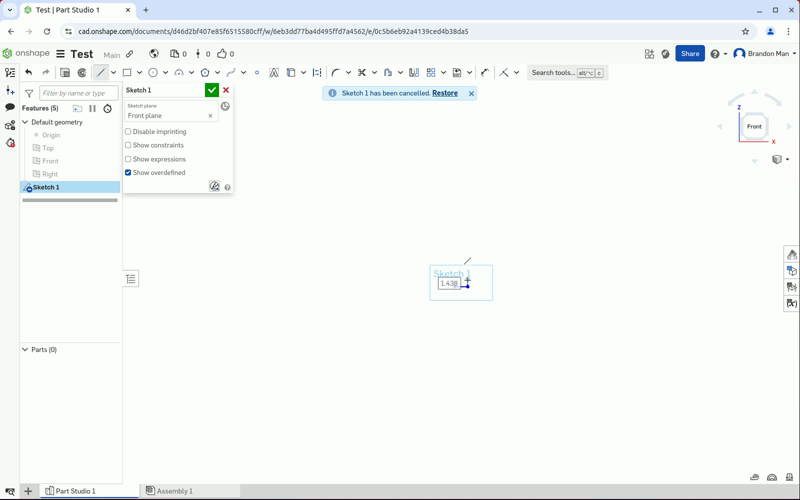
key_down(shift)
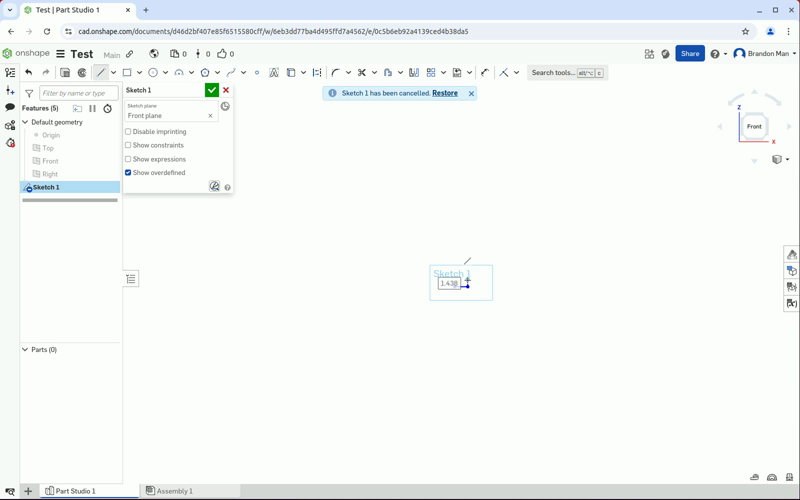
mouse_move(497, 279)
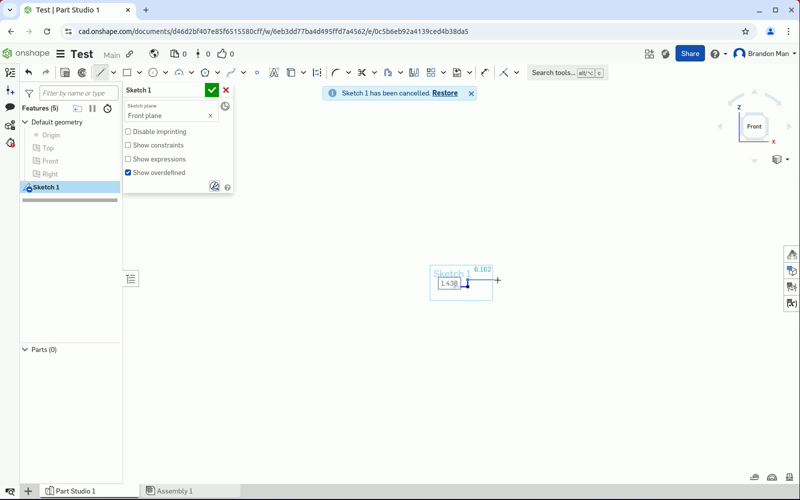
mouse_move(454, 279)
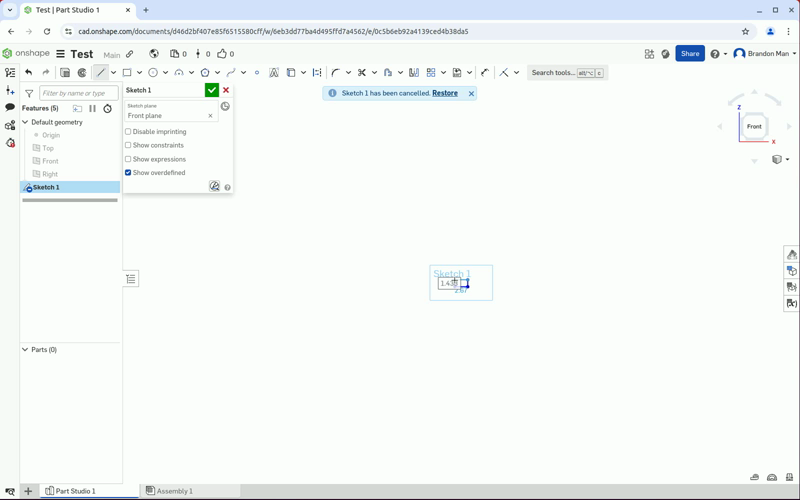
click(454, 279)
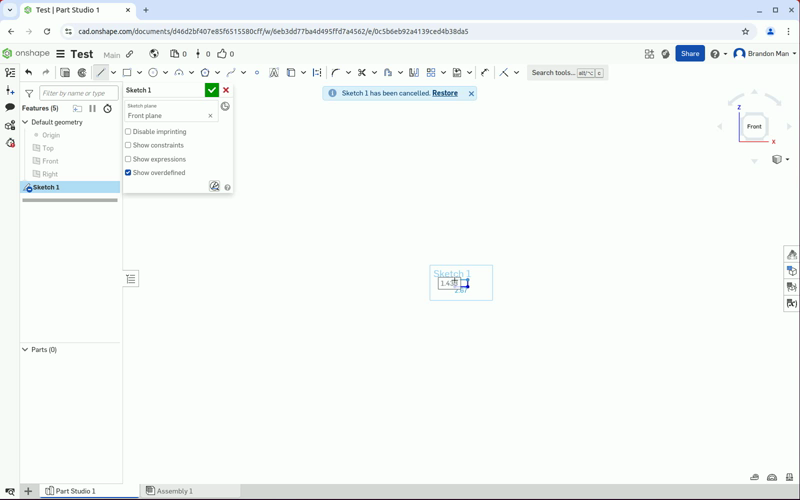
key_up(shift)
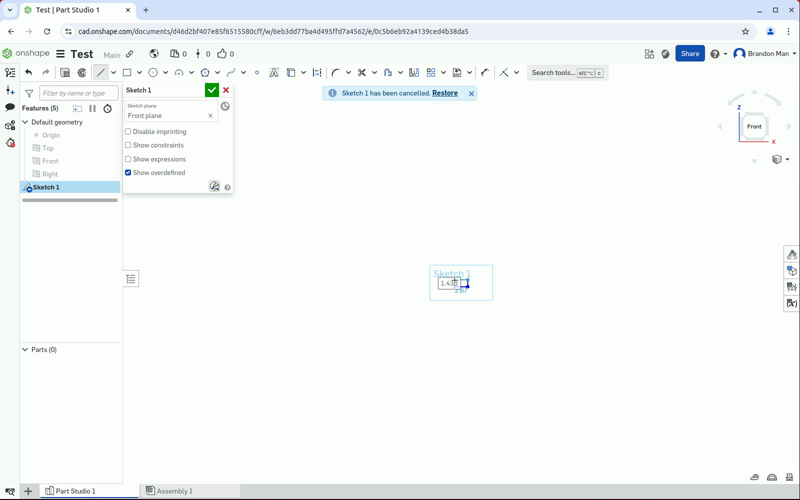
mouse_move(484, 279)
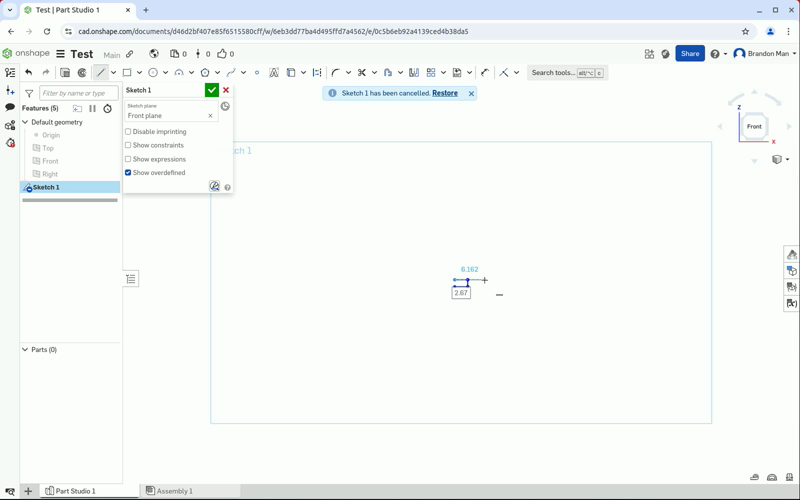
key_down(shift)
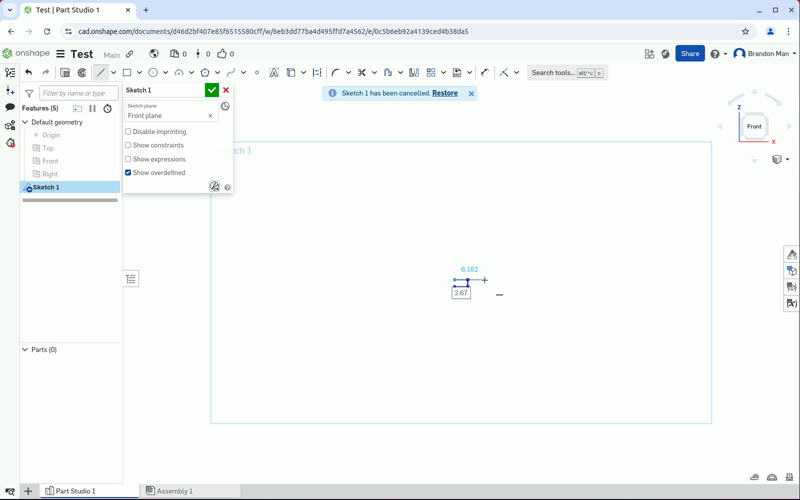
mouse_move(454, 286)
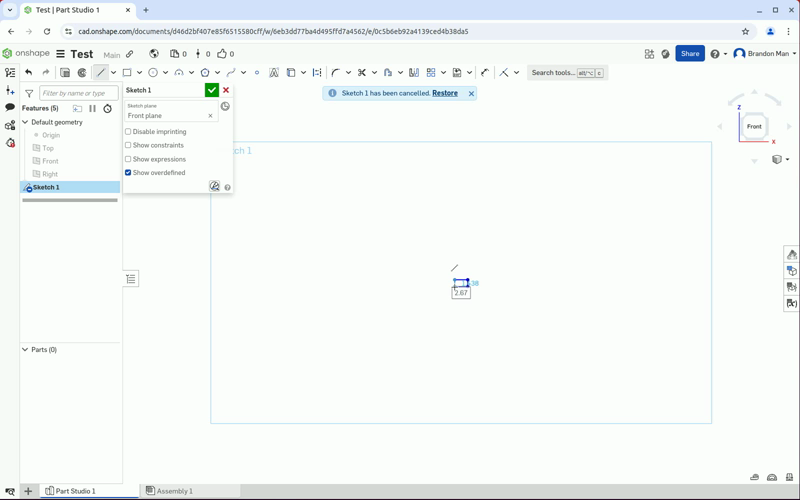
scroll(6)
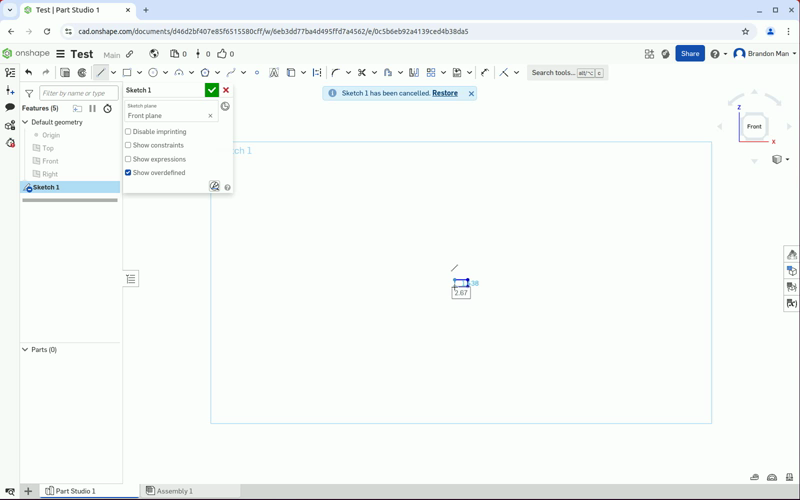
scroll(6)
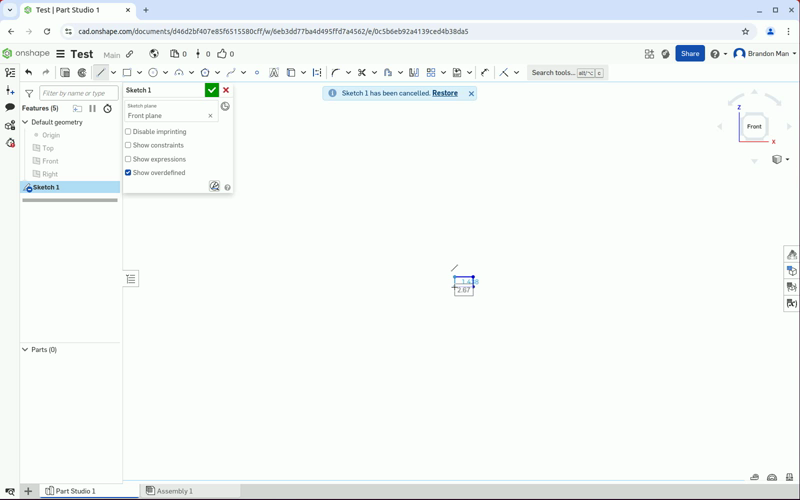
scroll(6)
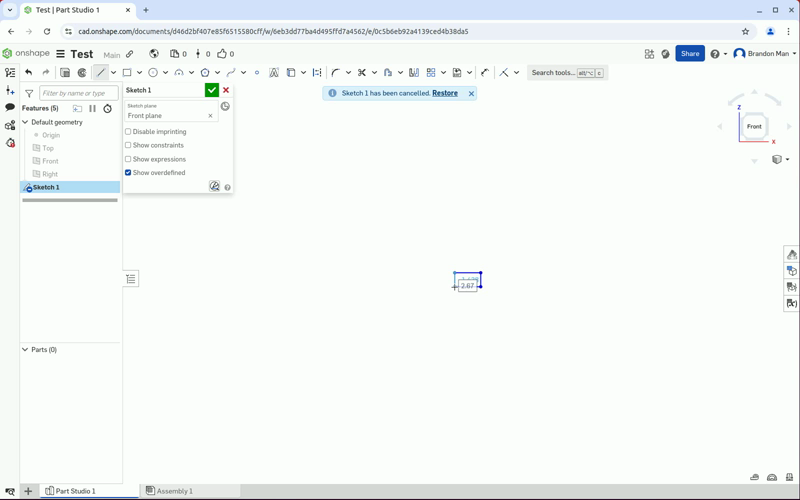
scroll(6)
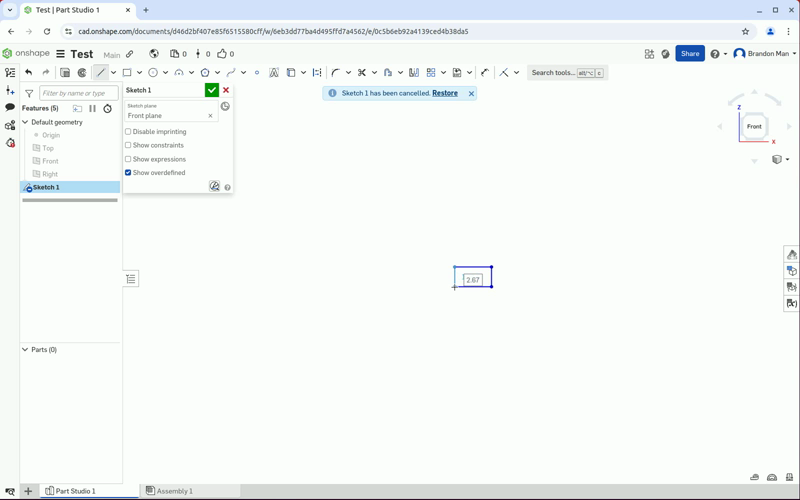
scroll(6)
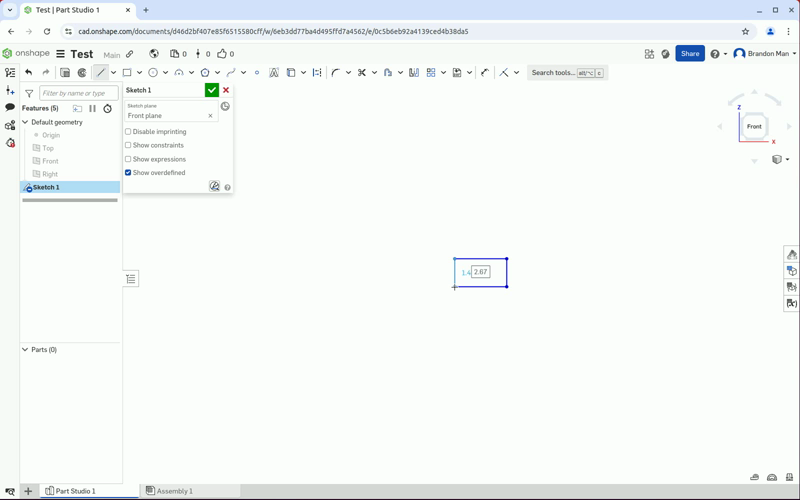
scroll(6)
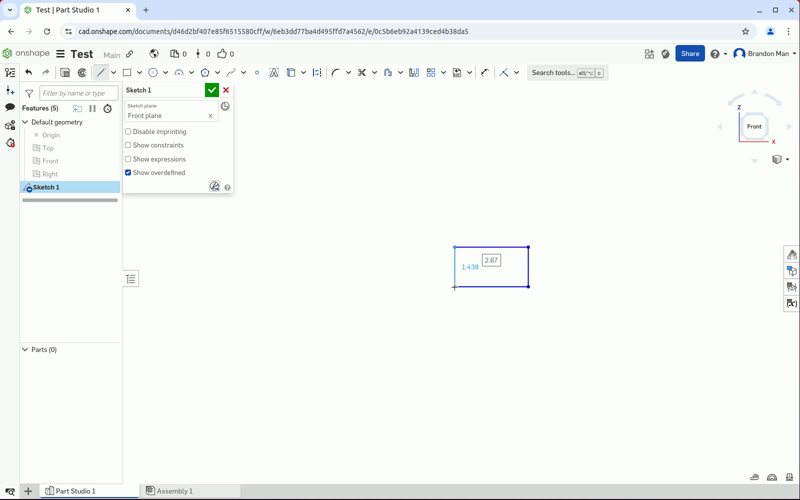
scroll(6)
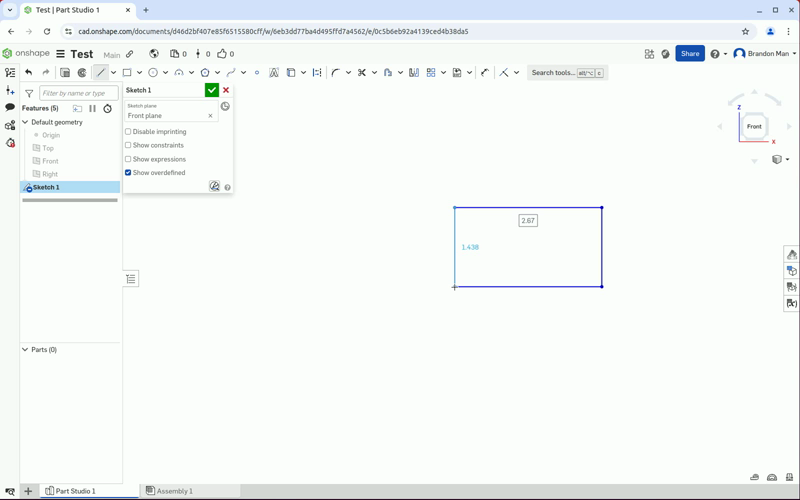
key_up(shift)
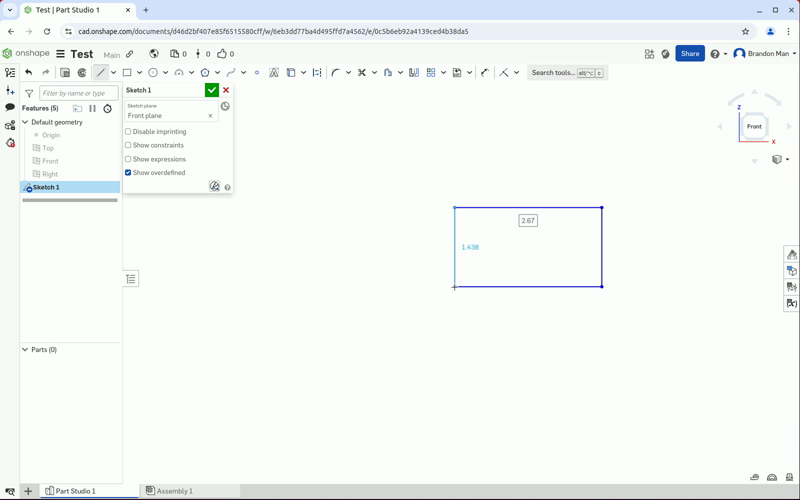
click(454, 286)
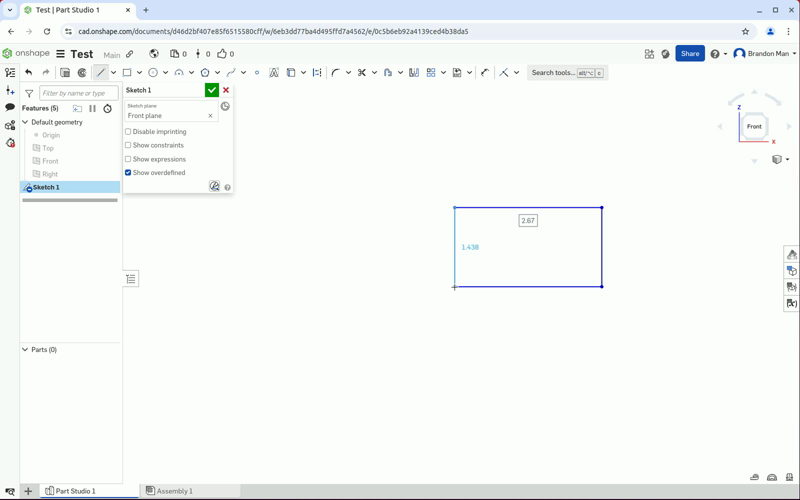
scroll(-6)
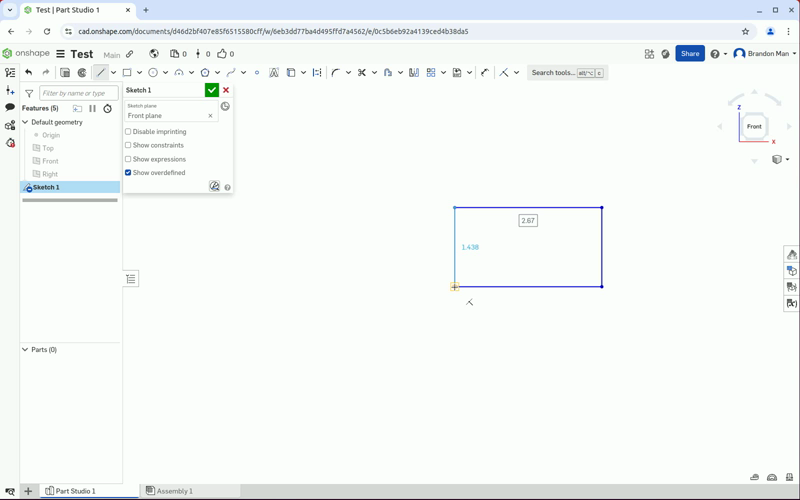
scroll(-6)
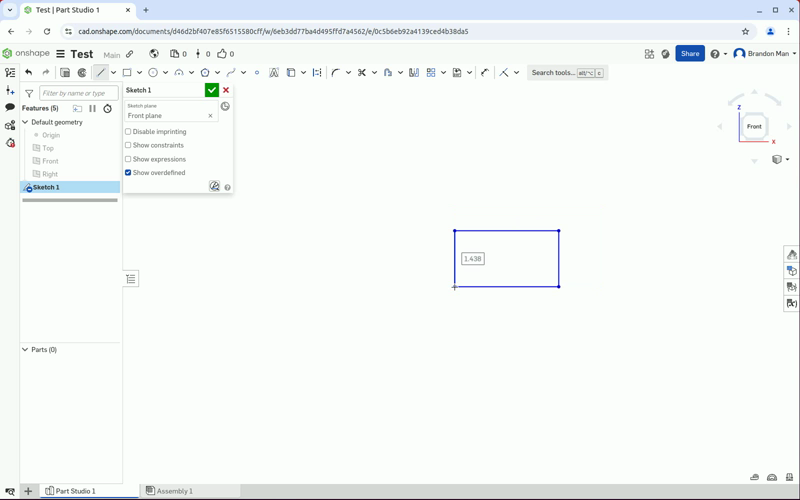
scroll(-6)
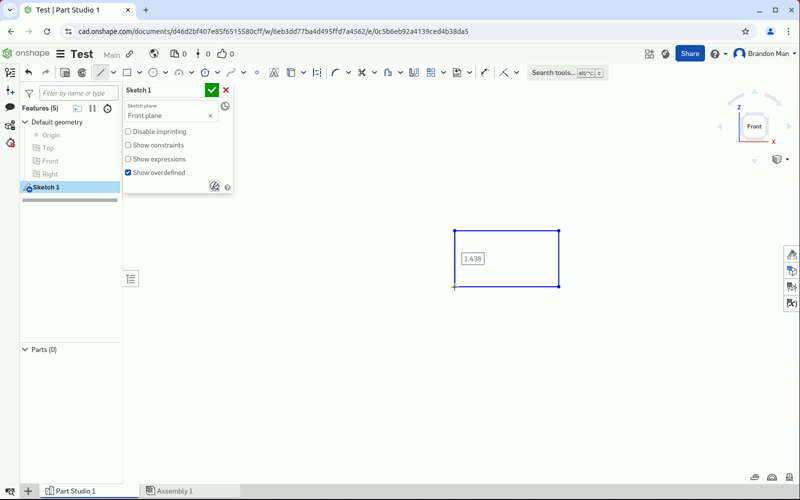
scroll(-6)
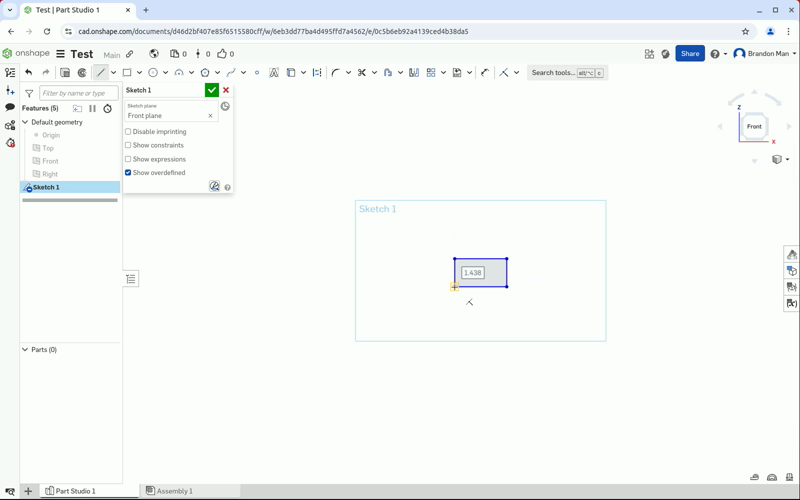
scroll(-6)
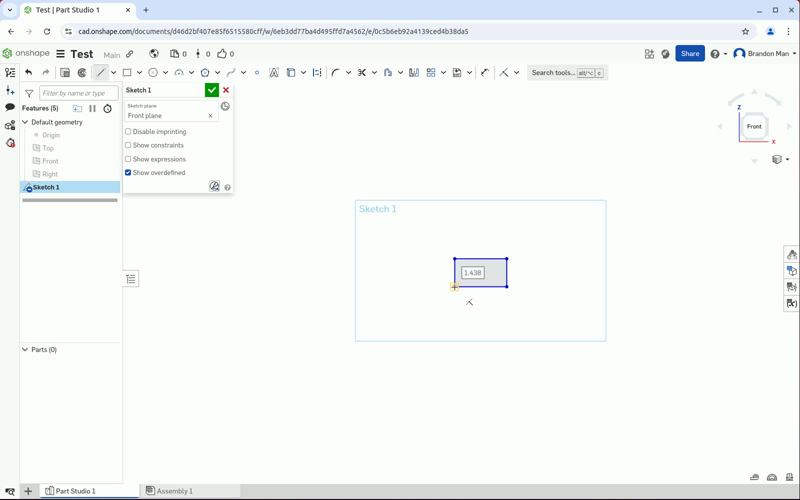
scroll(-6)
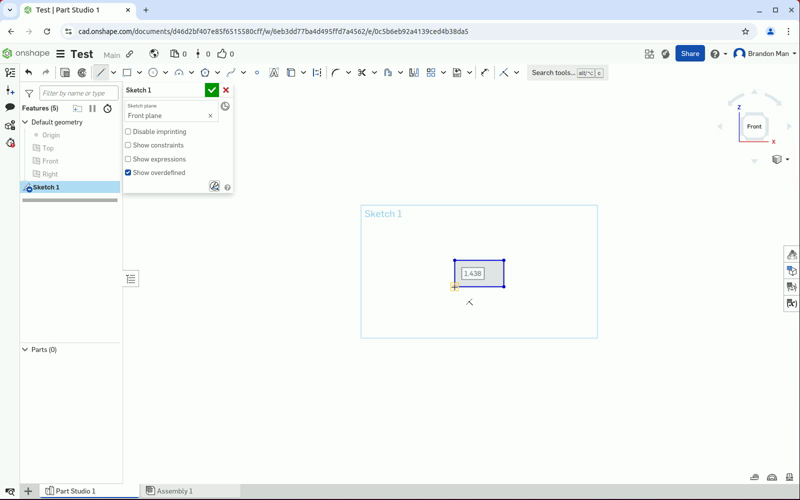
scroll(-6)
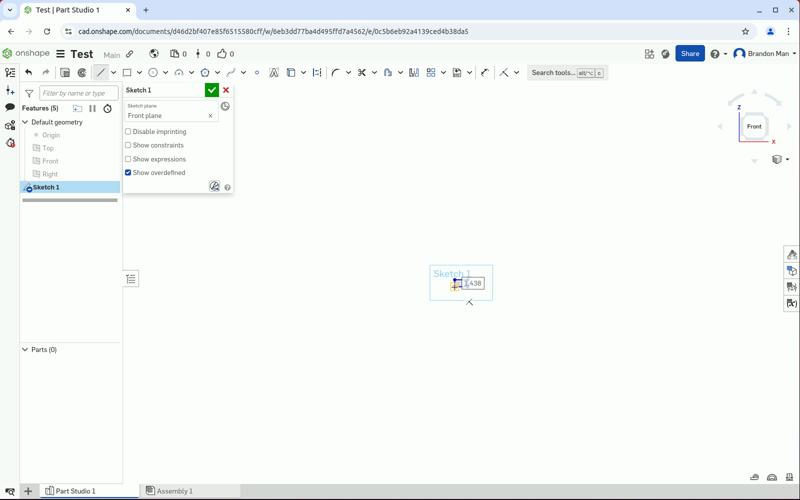
key(esc)
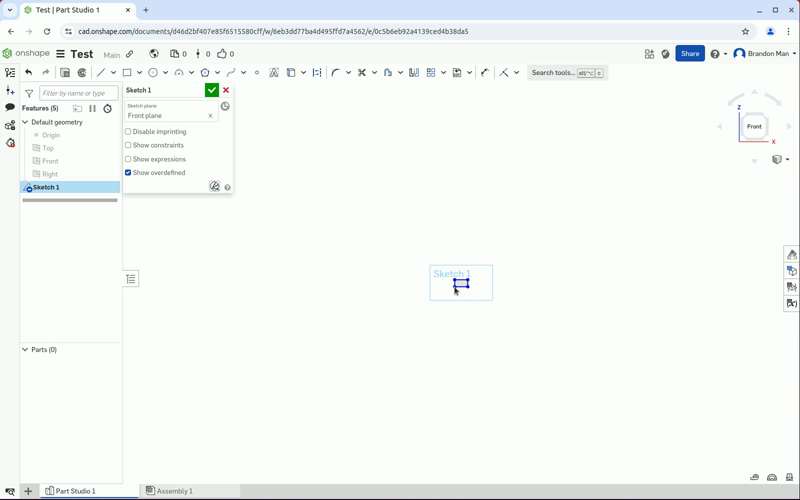
mouse_move(465, 285)
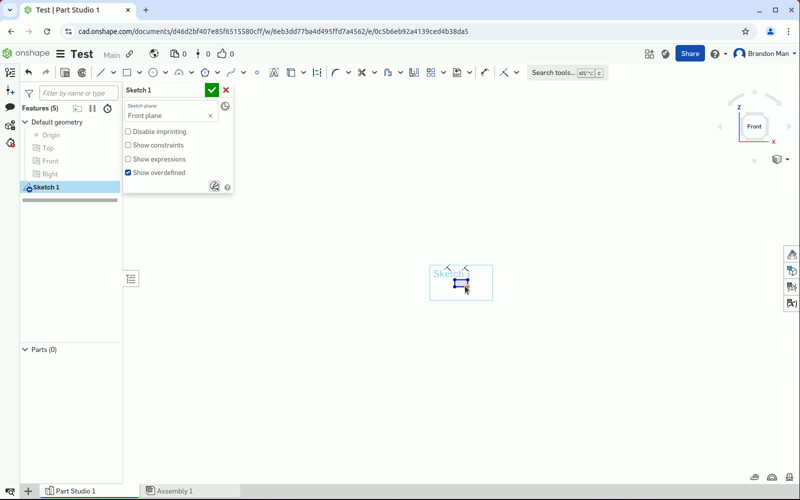
scroll(6)
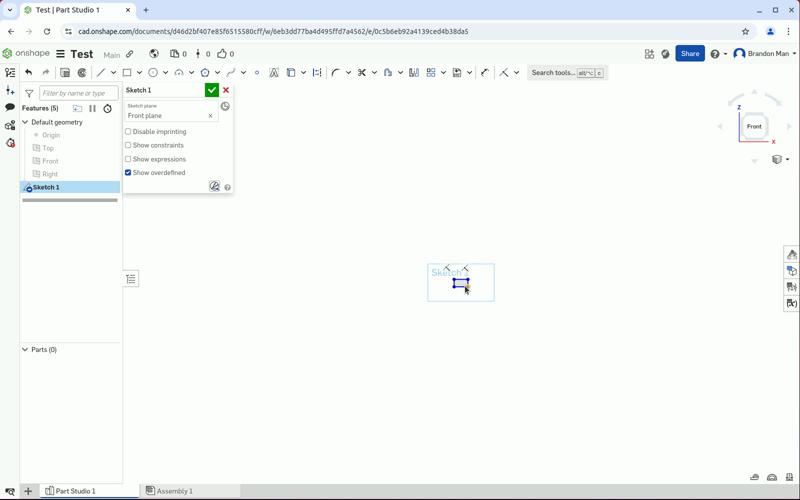
scroll(6)
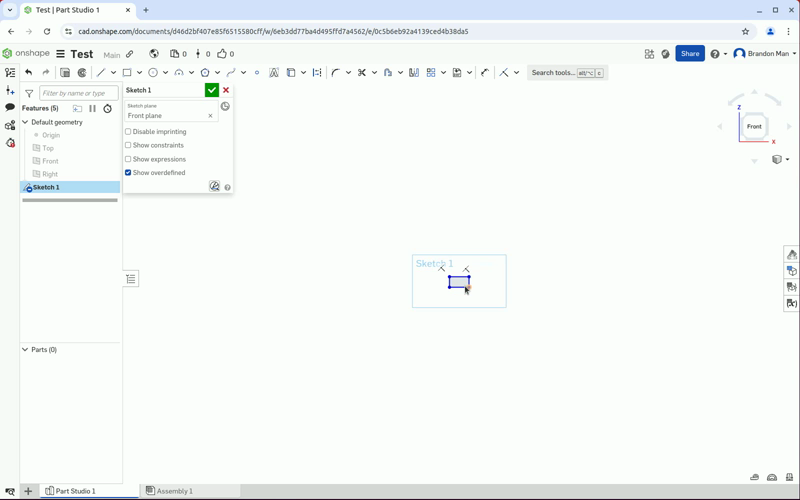
scroll(6)
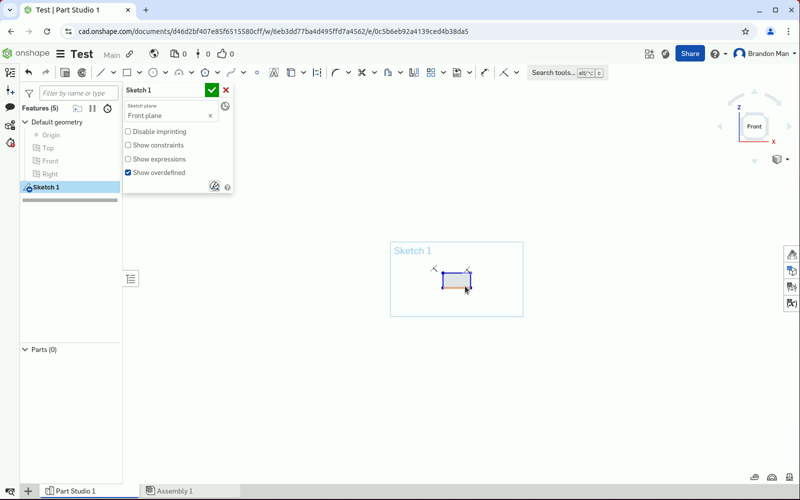
scroll(6)
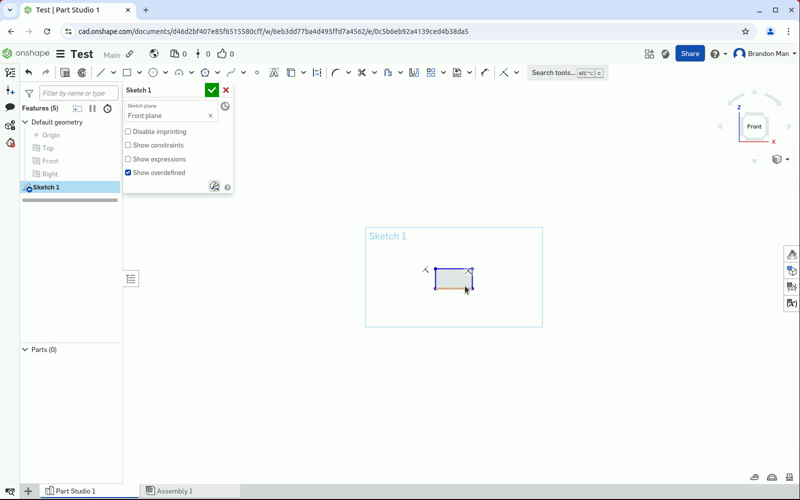
scroll(6)
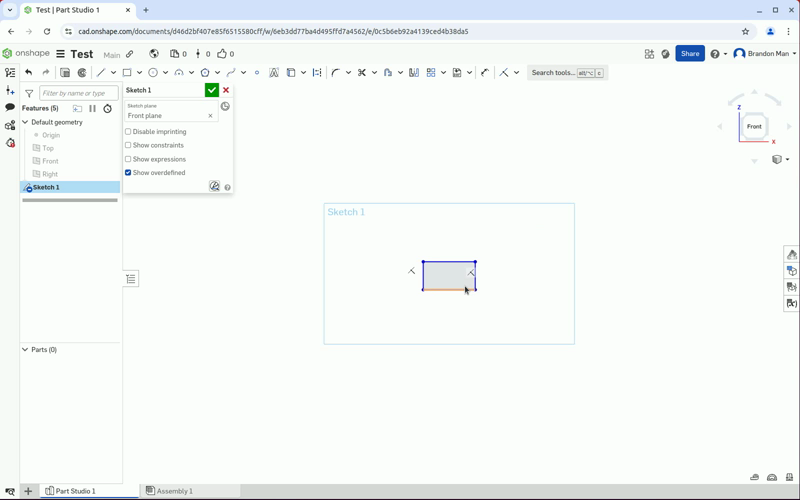
scroll(6)
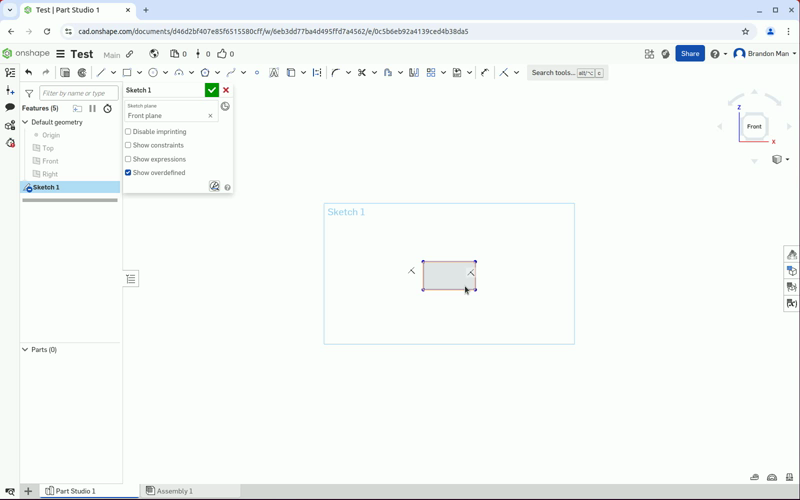
scroll(6)
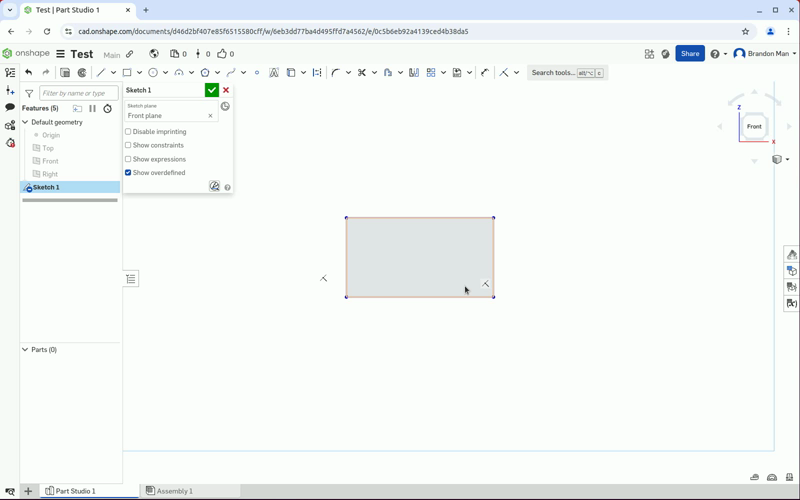
click(465, 285)
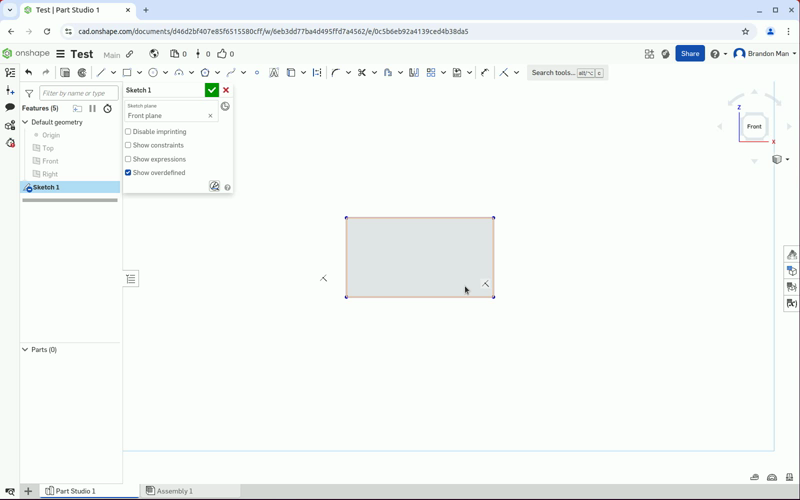
scroll(-6)
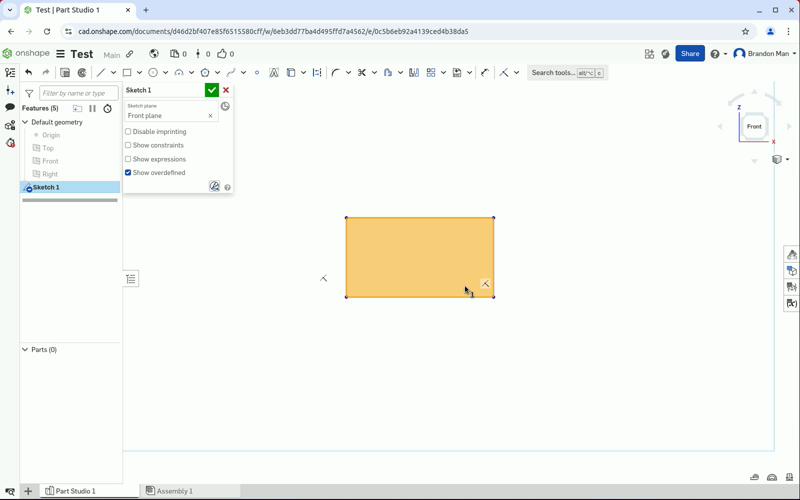
scroll(-6)
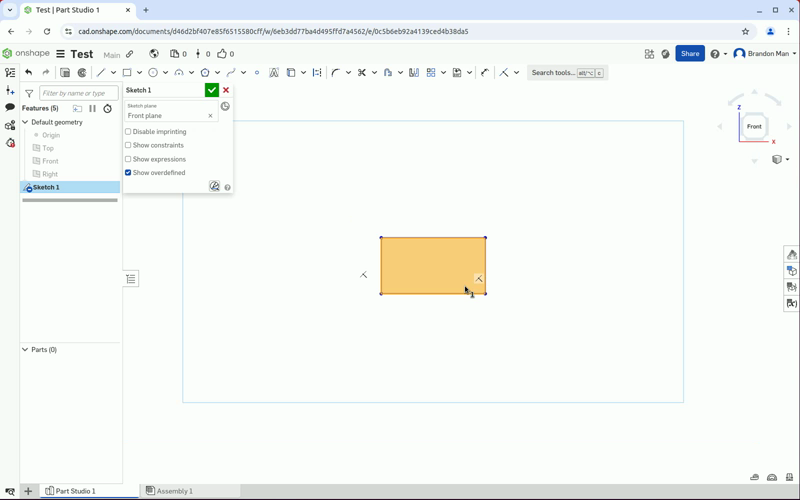
scroll(-6)
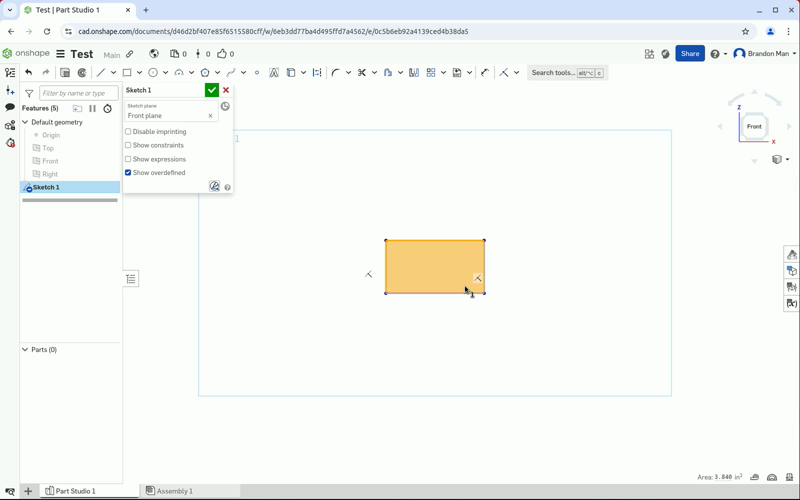
scroll(-6)
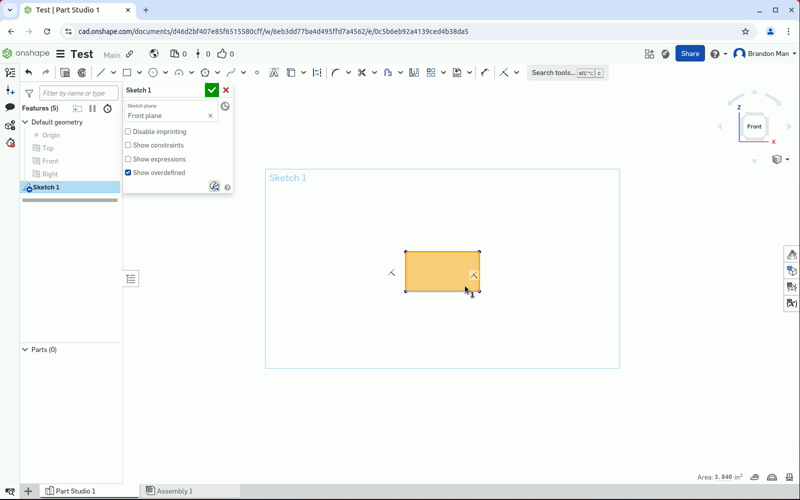
scroll(-6)
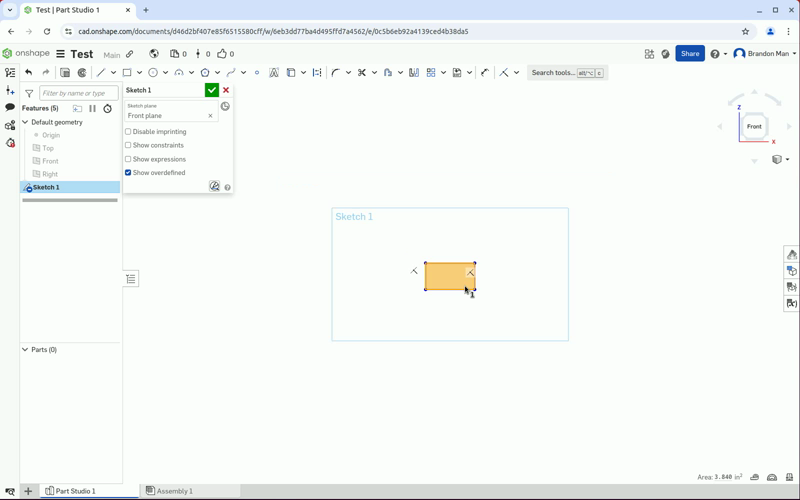
scroll(-6)
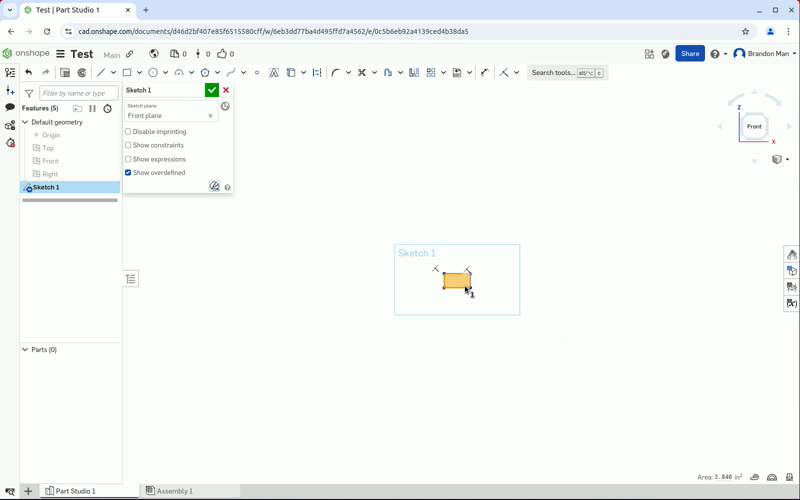
scroll(-6)
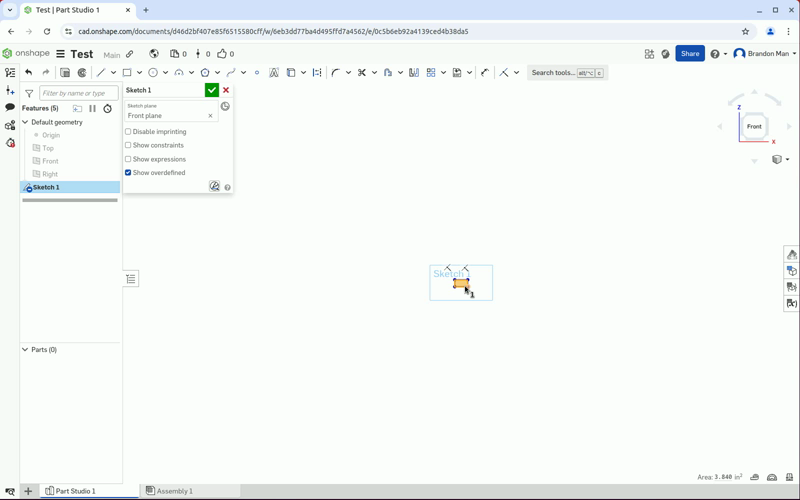
mouse_move(73, 352)
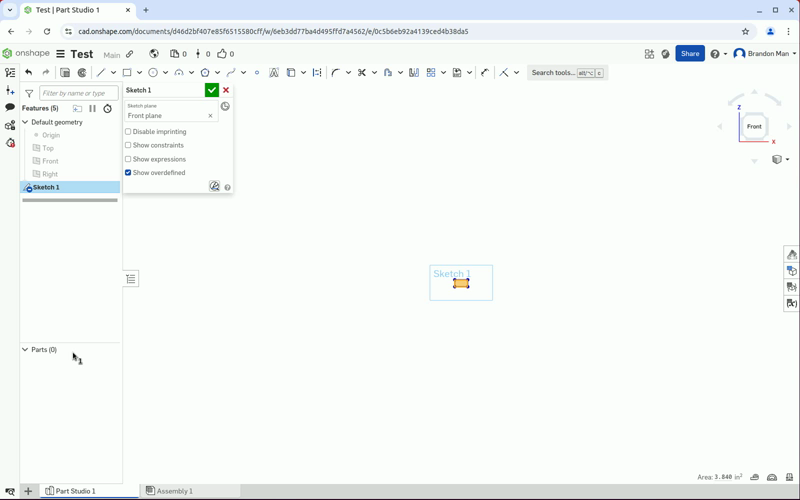
key(shift+y)
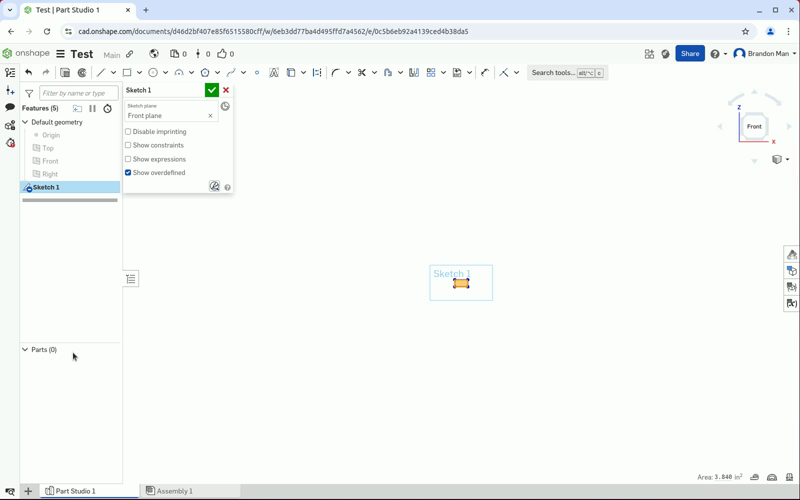
key(shift+e)
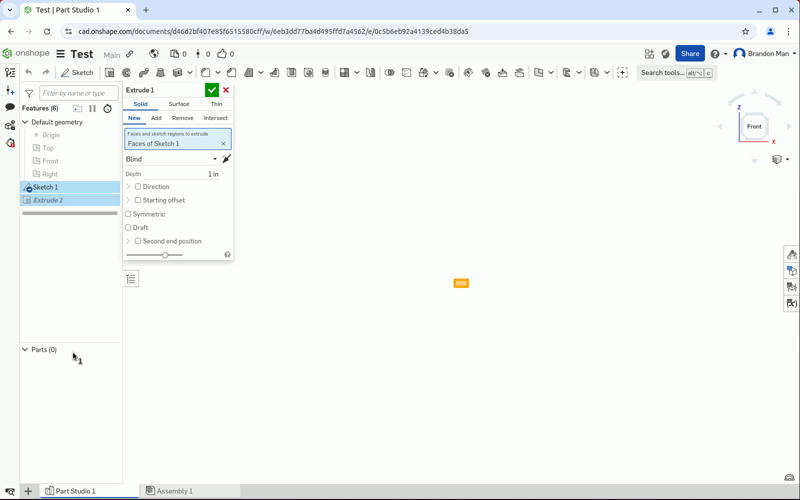
mouse_move(143, 106)
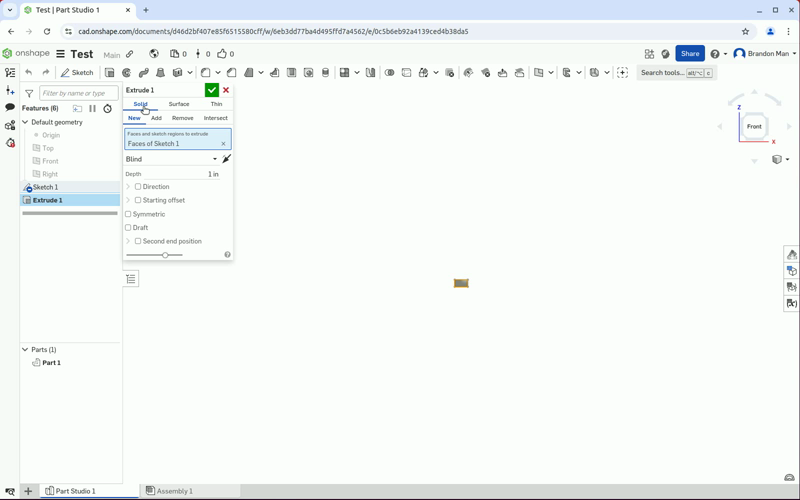
click(143, 106)
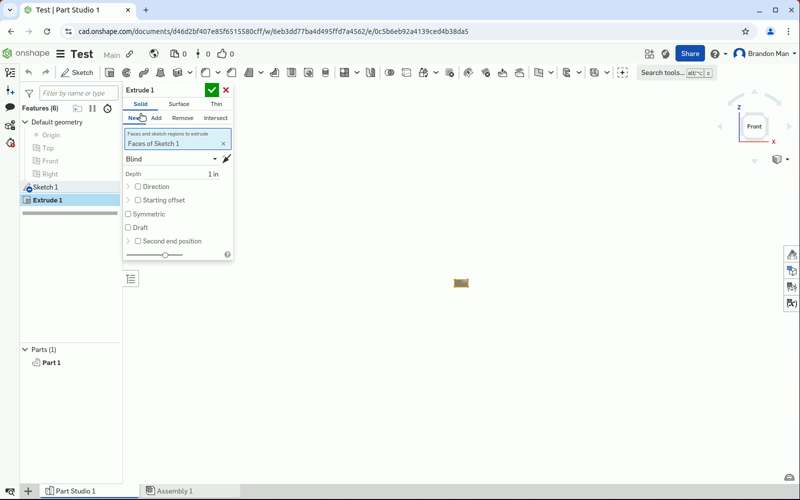
mouse_move(137, 120)
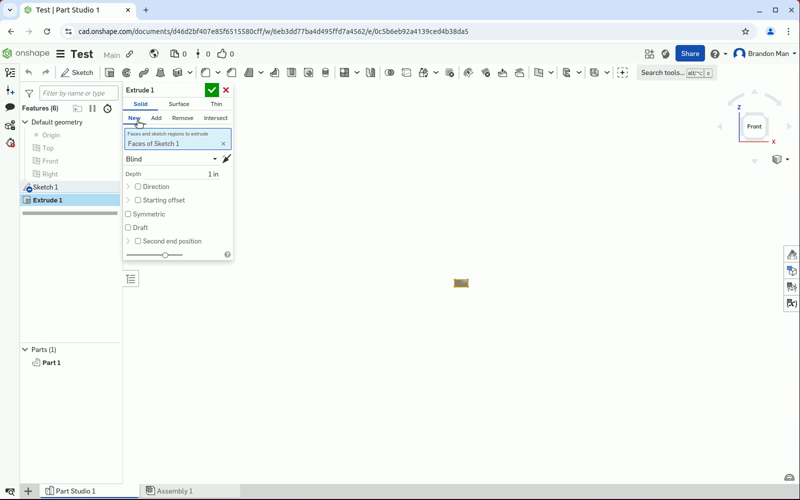
click(137, 120)
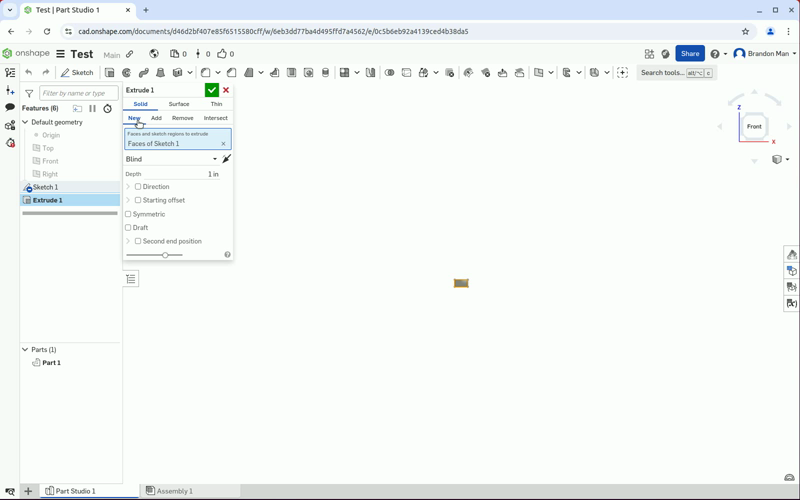
key(tab, 4)
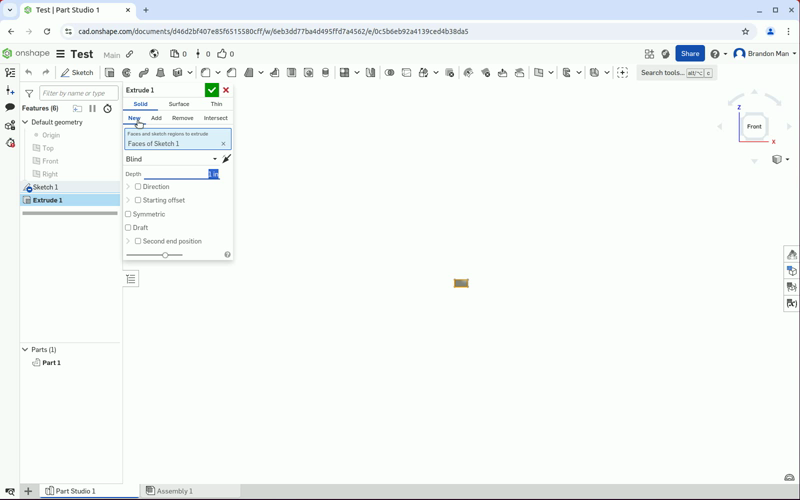
text(21.664)
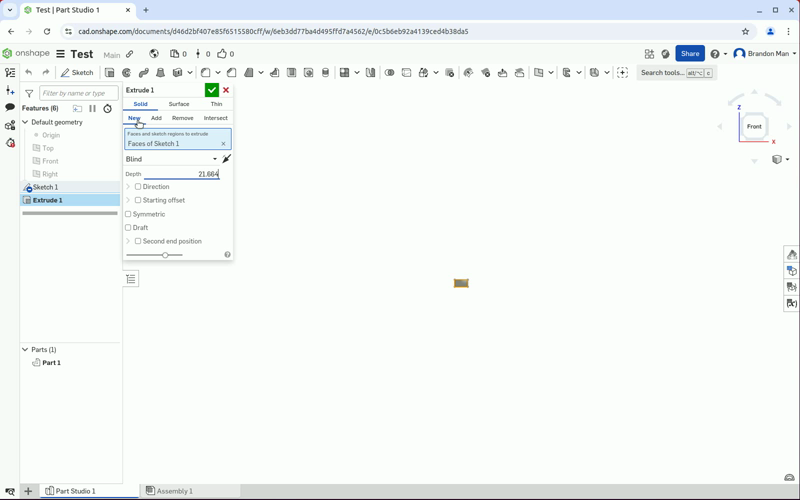
key(tab, 3)
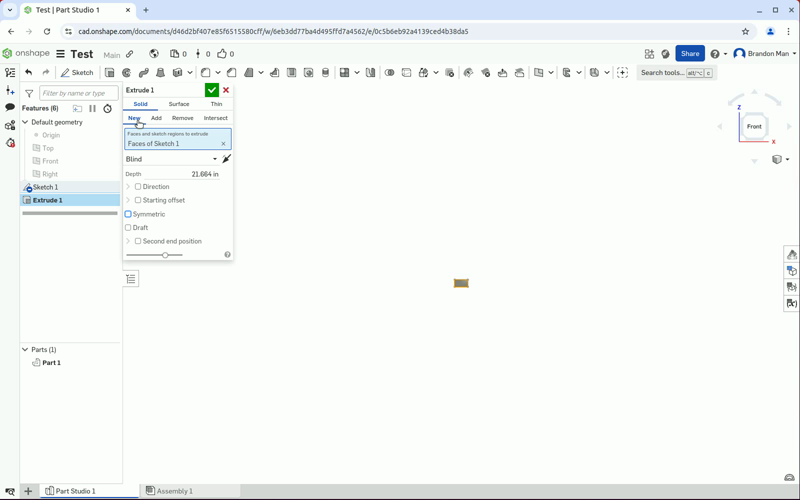
key(space)
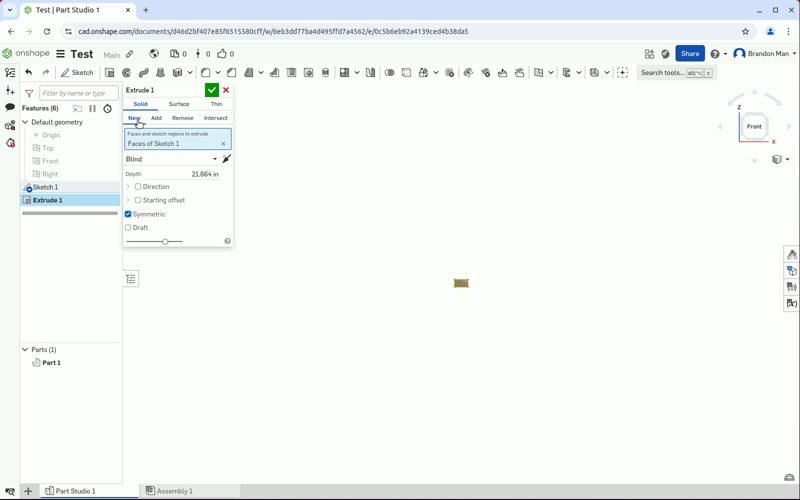
key(enter)
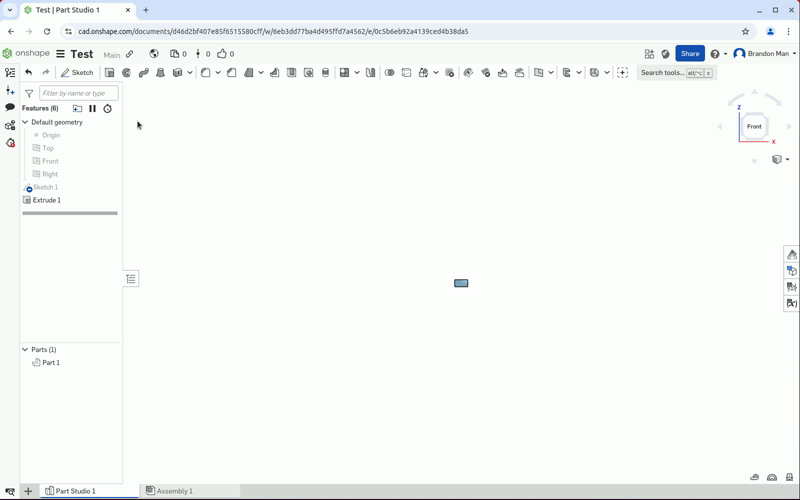
key(shift+h)
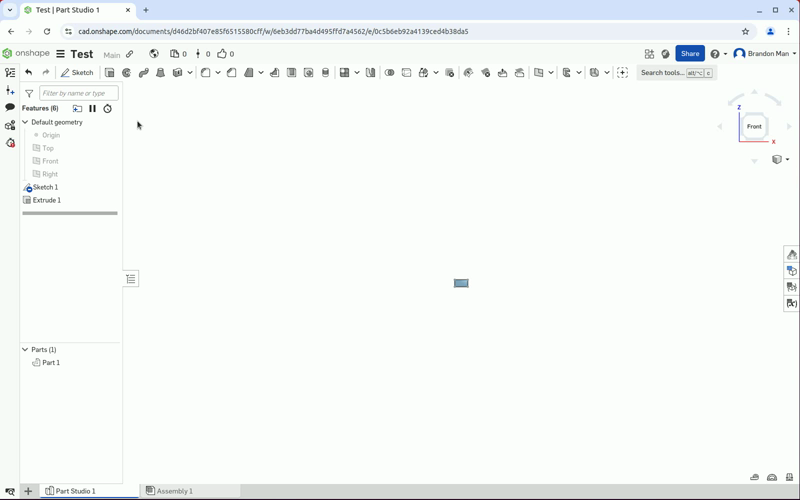
key(shift+h)
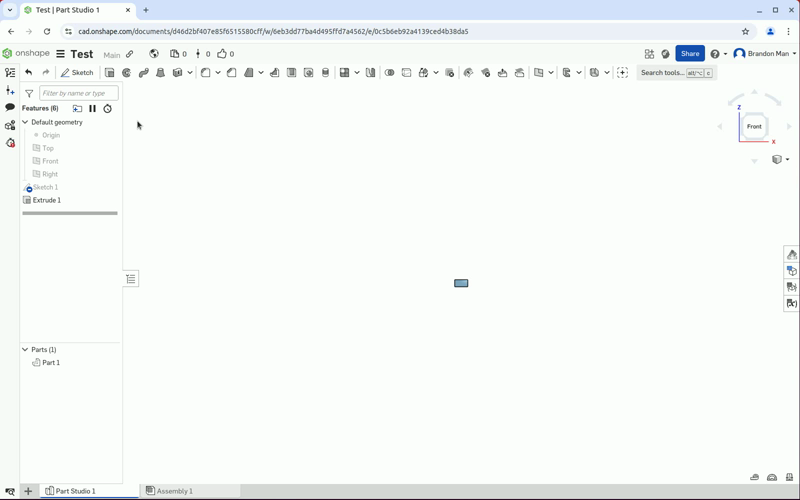
mouse_move(73, 189)
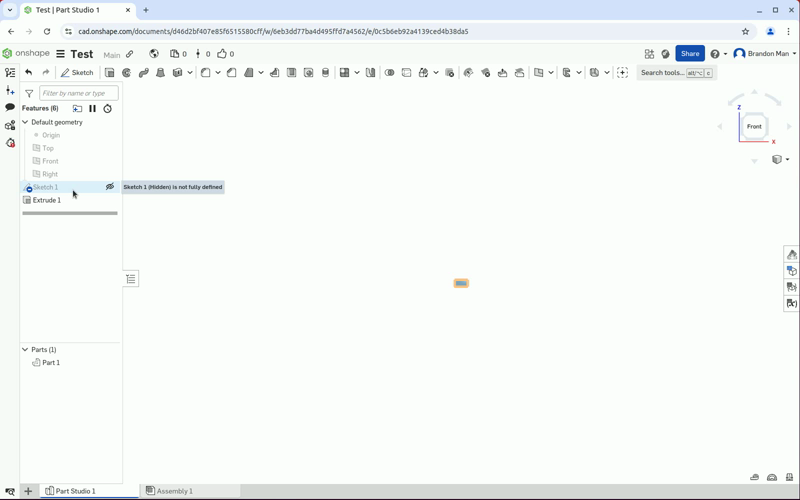
click(73, 189)
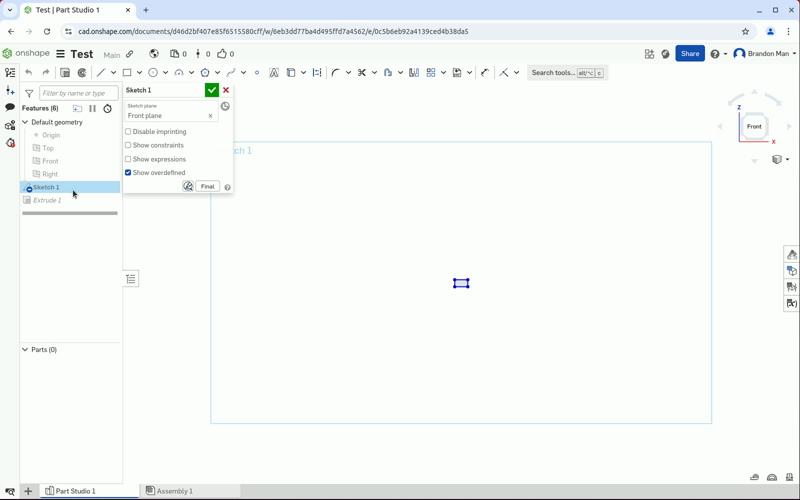
mouse_move(229, 92)
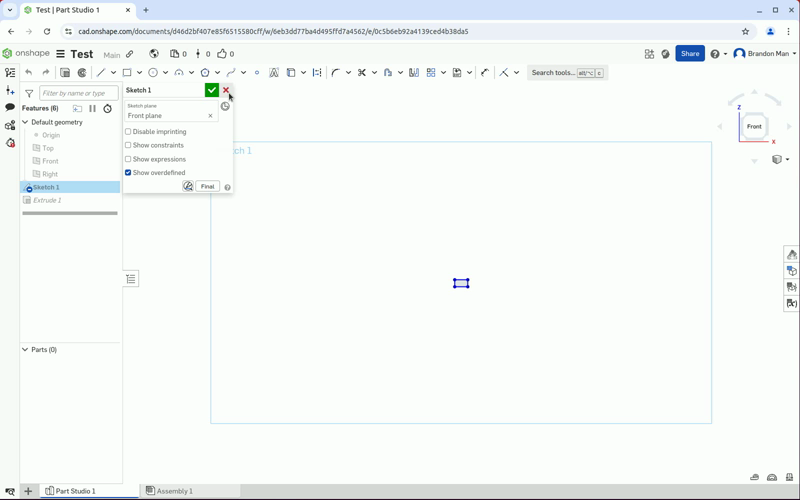
click(229, 92)
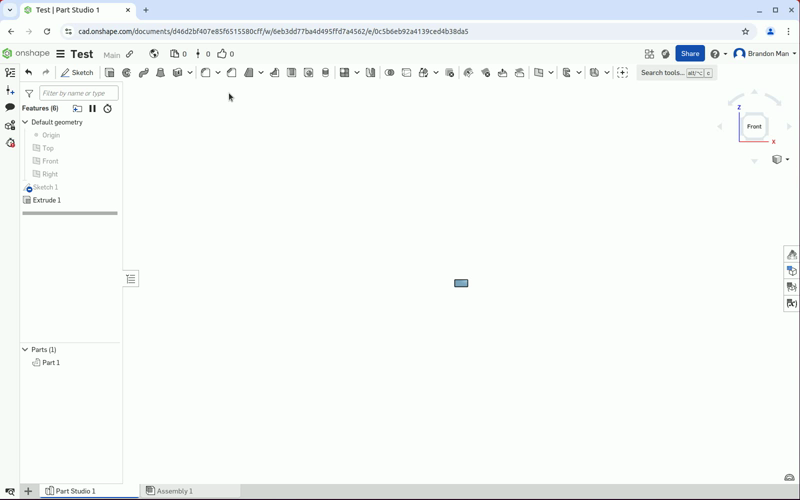
mouse_move(73, 352)
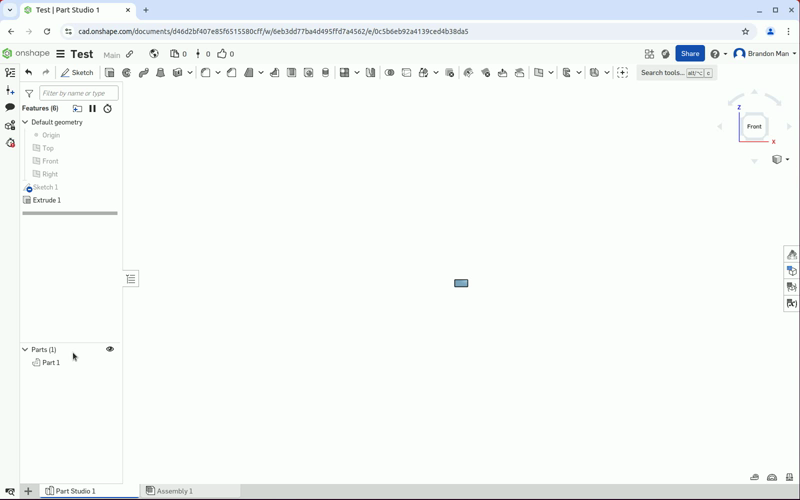
key(y)
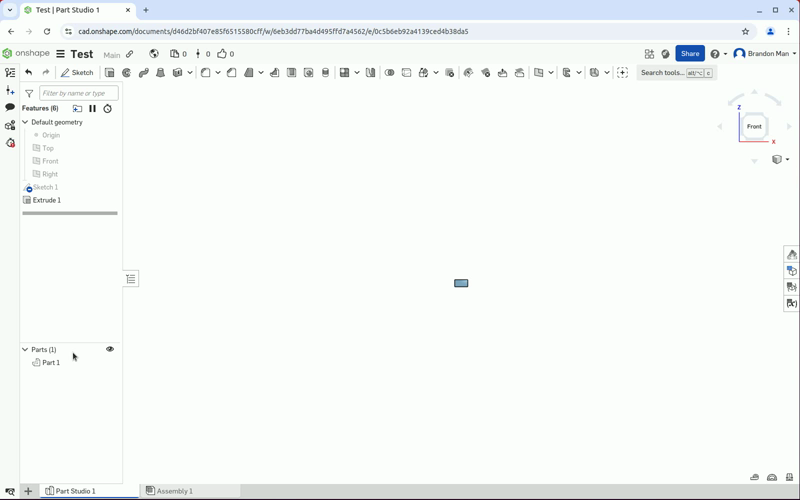
key(shift+p)
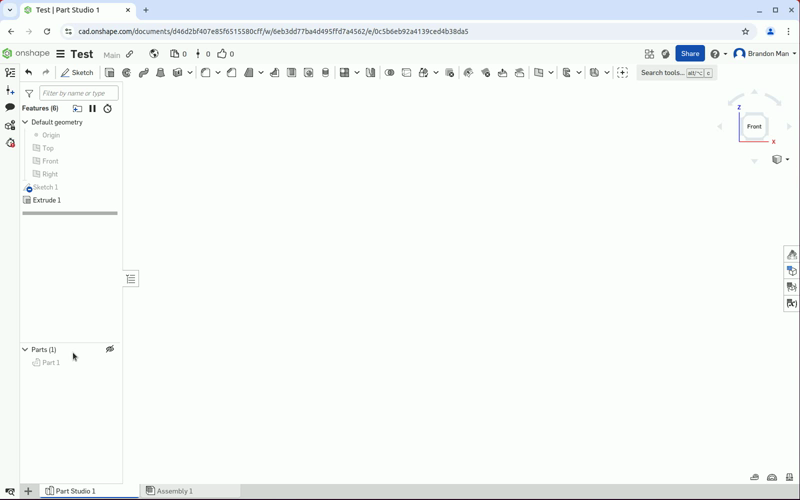
key(space)
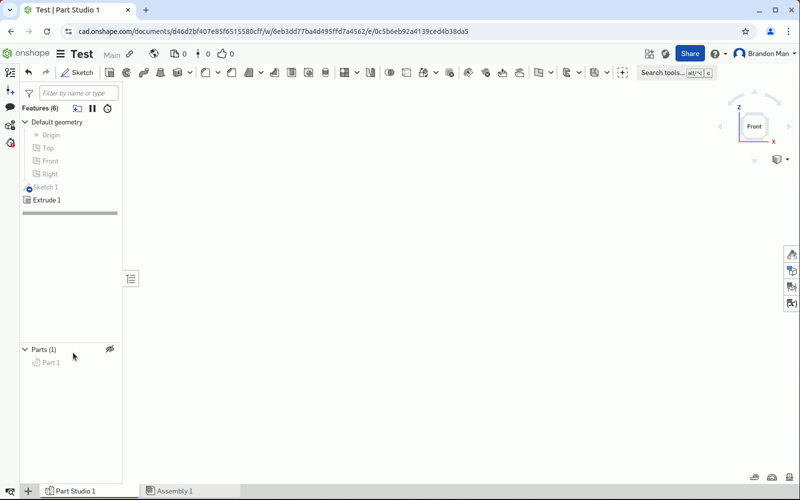
key_down(shift)
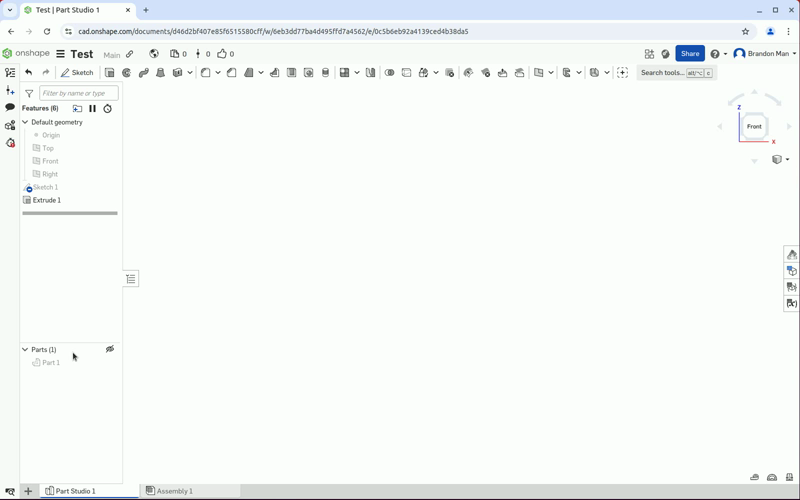
key(left)
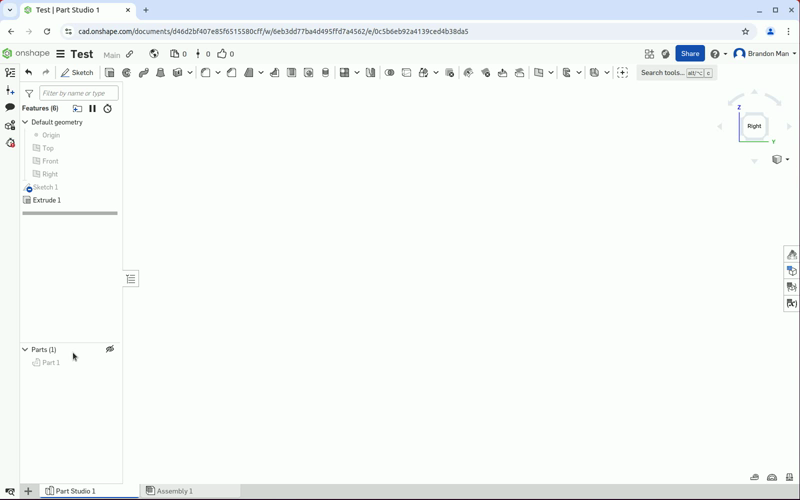
key_up(shift)
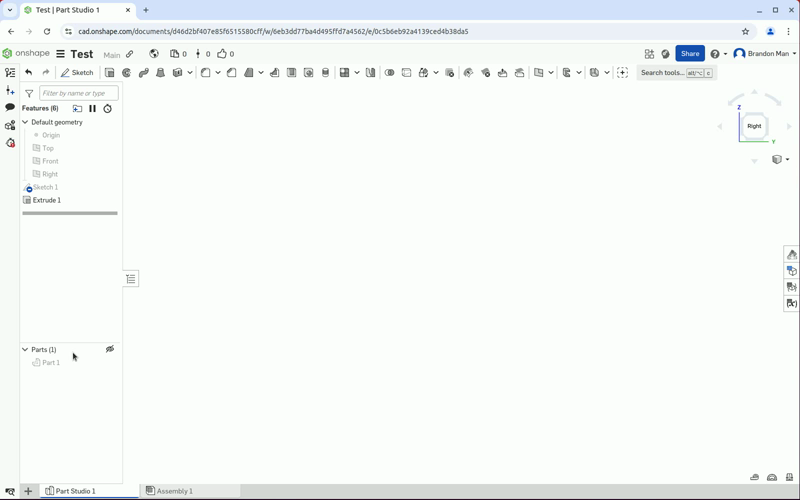
mouse_move(73, 352)
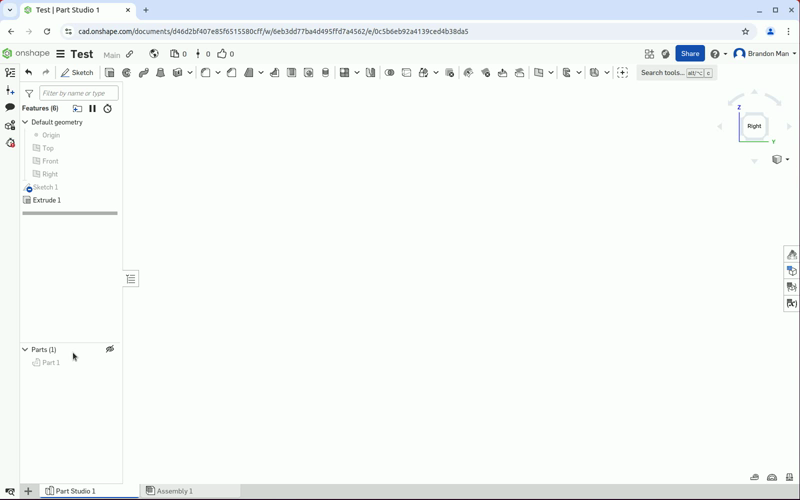
key(shift+y)
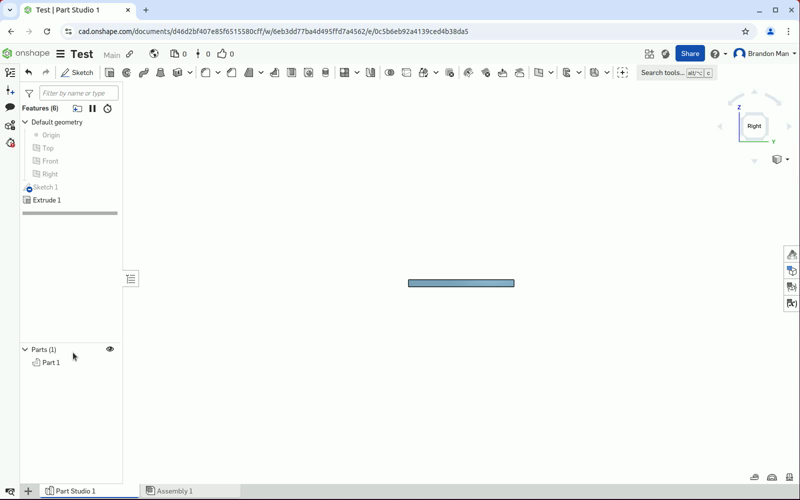
mouse_move(541, 75)
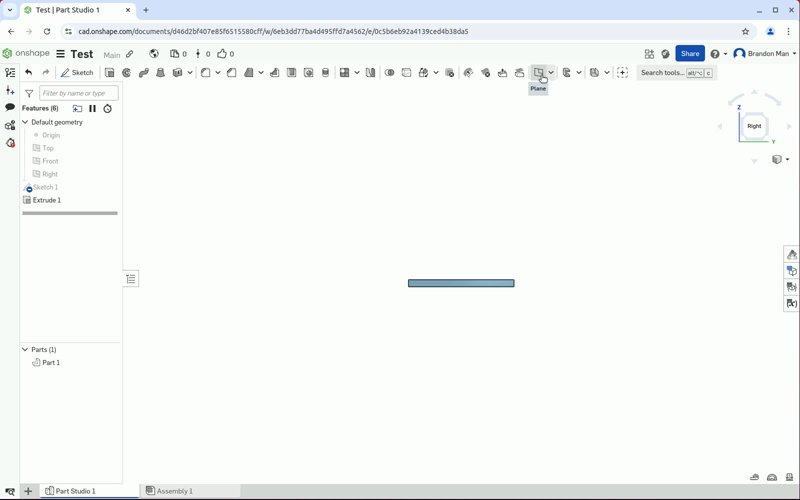
click(541, 75)
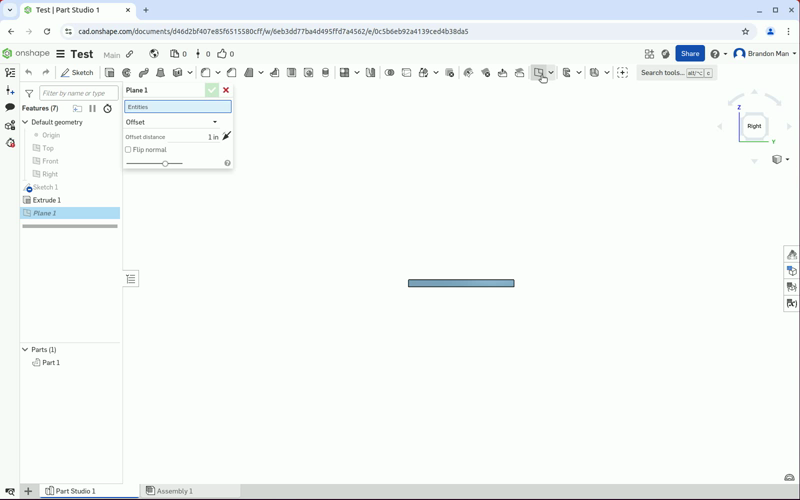
mouse_move(73, 176)
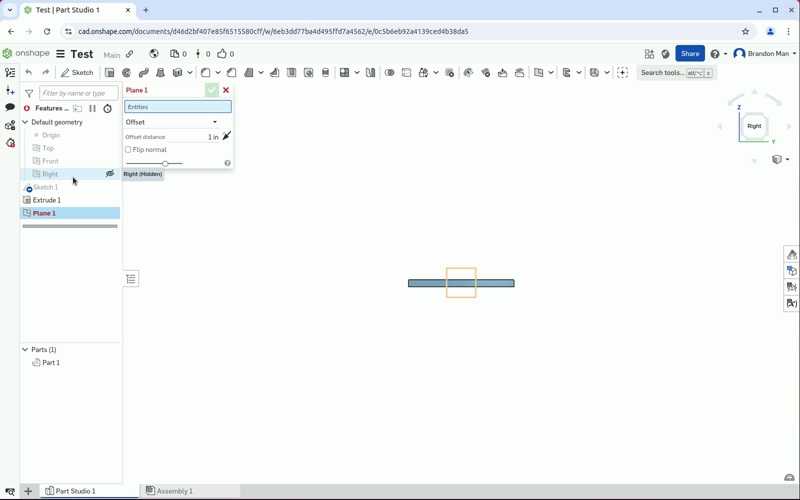
click(73, 176)
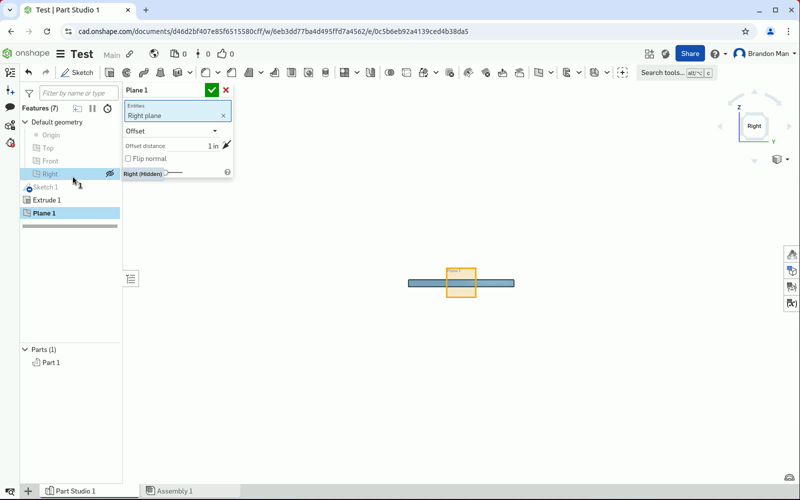
key(tab, 2)
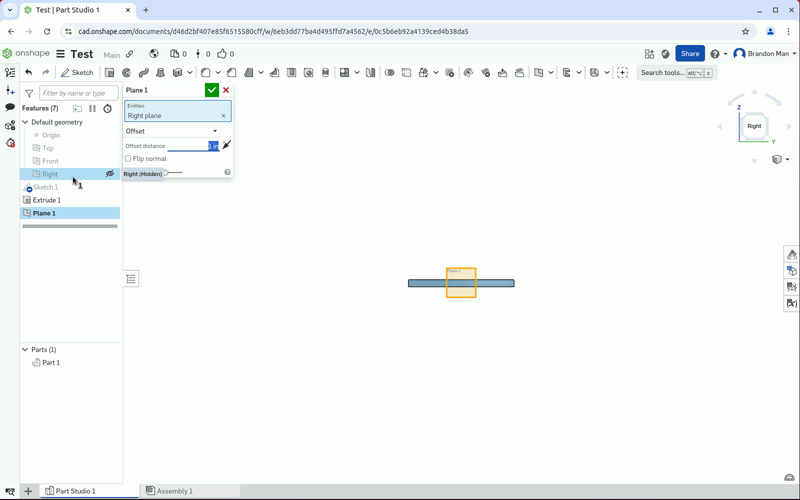
text(1.202)
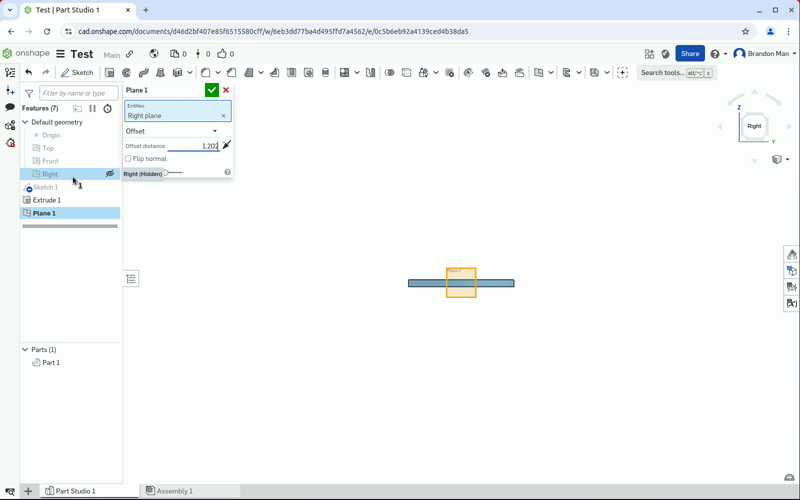
key(enter, 2)
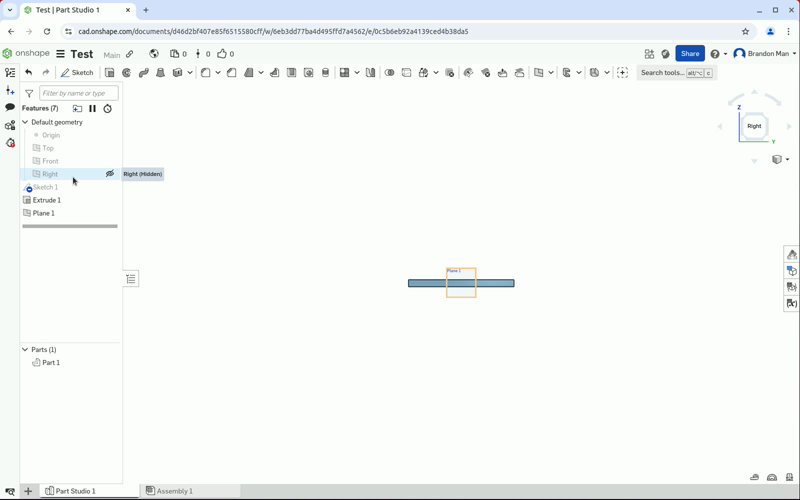
key(shift+s)
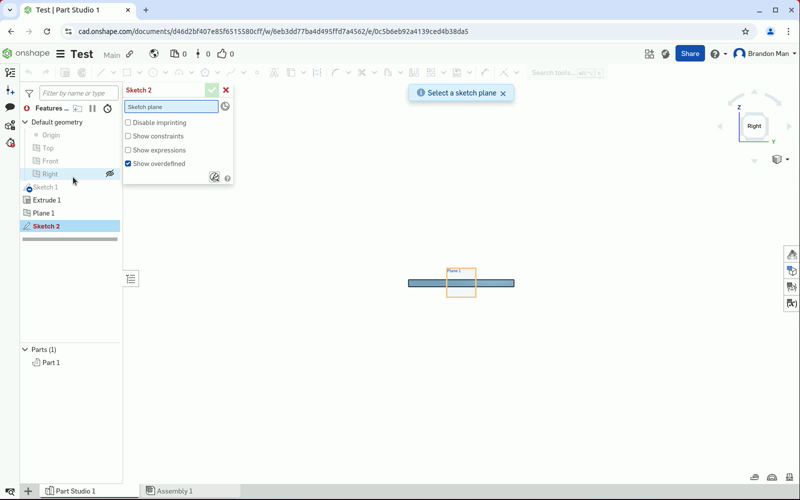
mouse_move(73, 215)
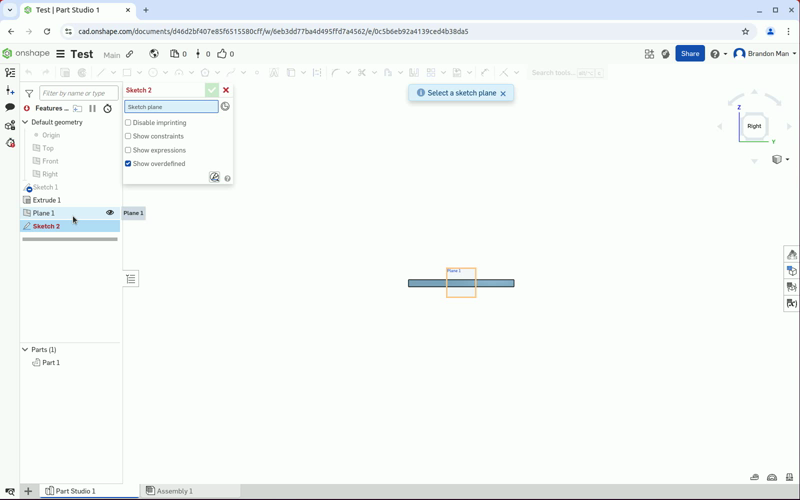
click(73, 215)
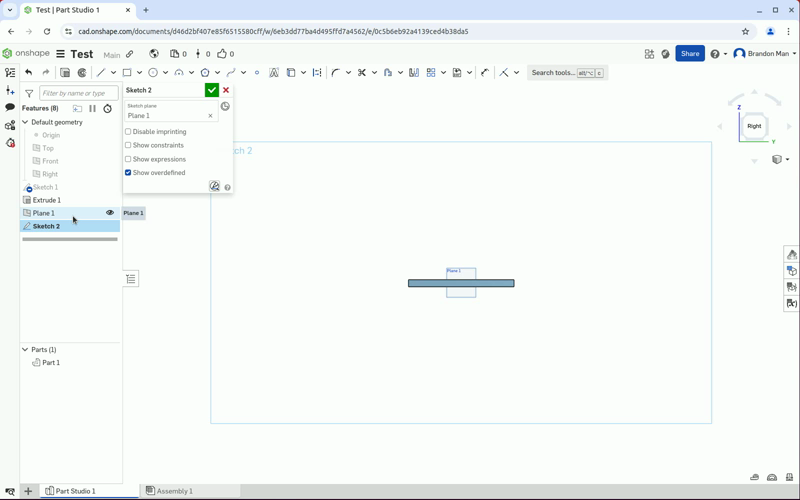
mouse_move(73, 352)
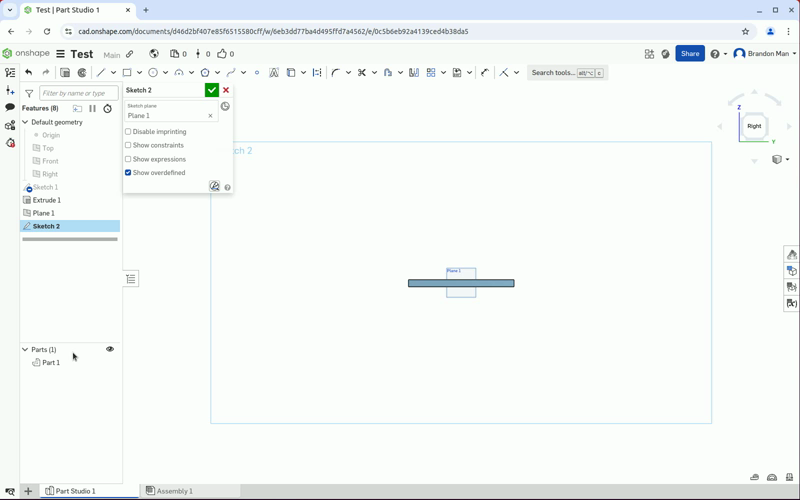
key(y)
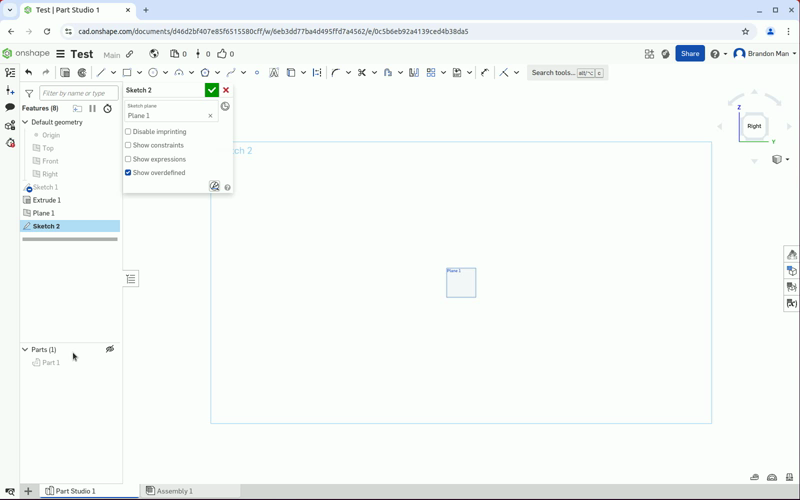
key(l)
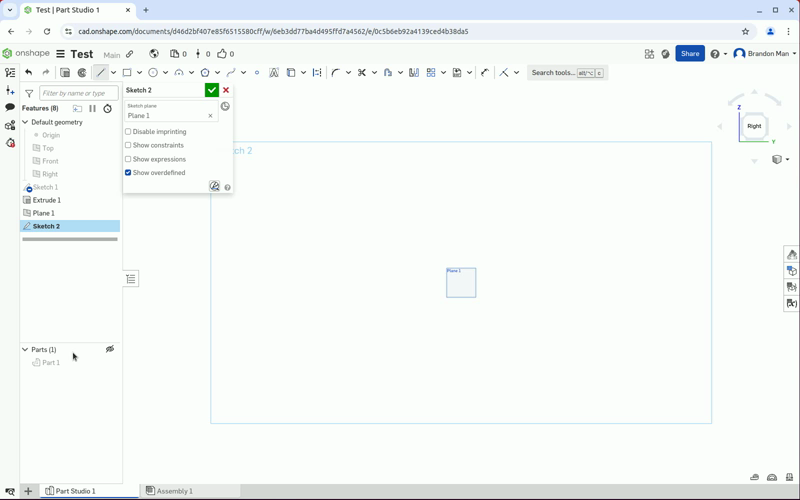
key_down(shift)
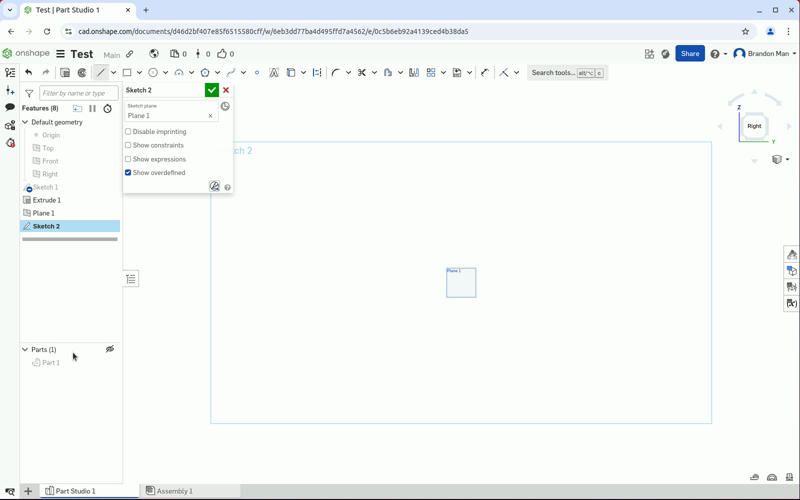
mouse_move(407, 286)
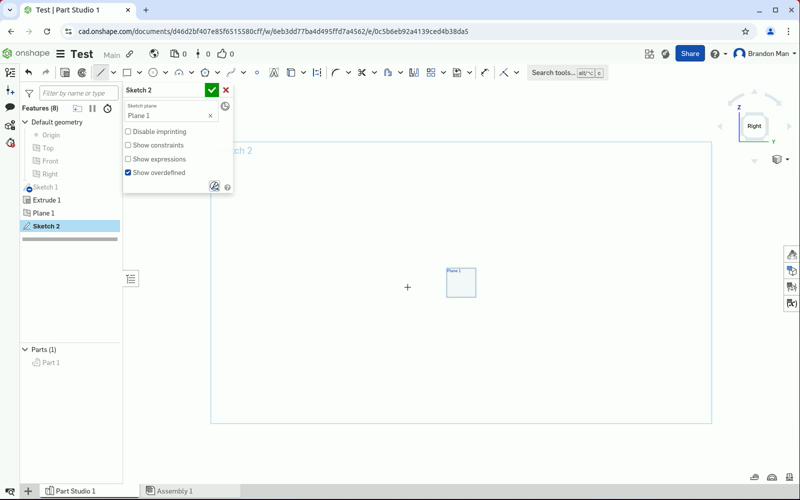
click(407, 286)
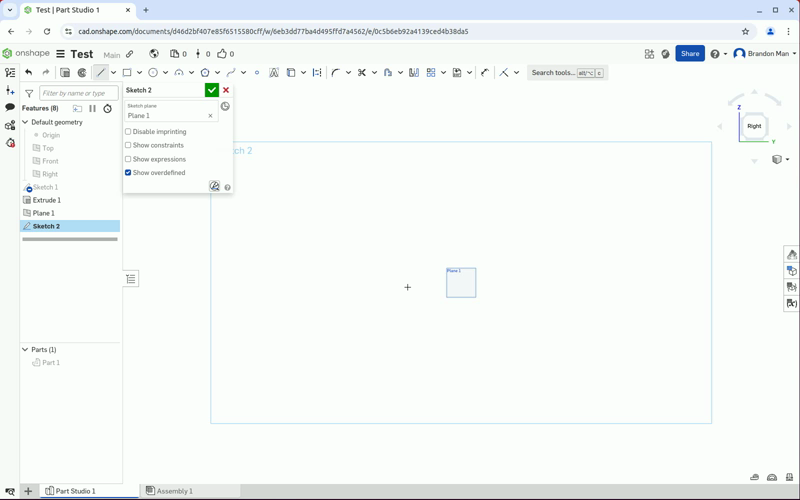
key_up(shift)
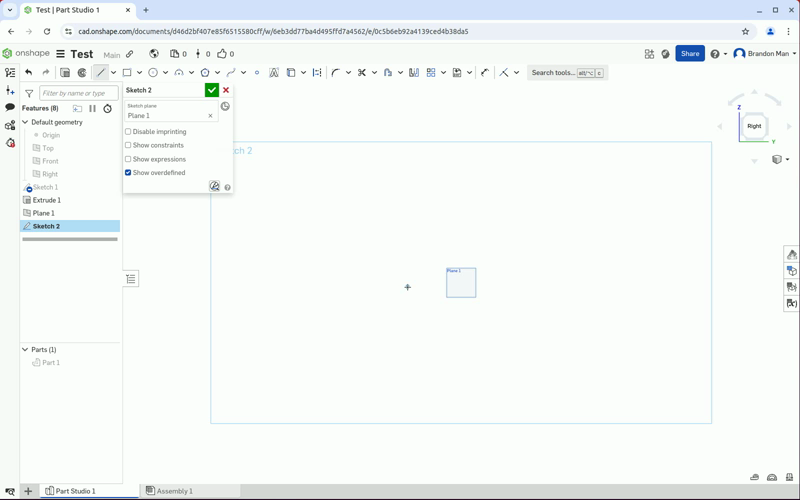
key_down(shift)
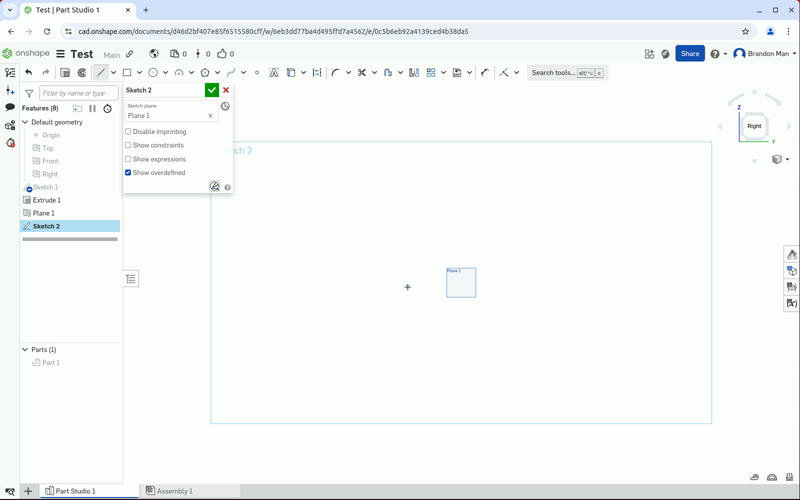
mouse_move(437, 286)
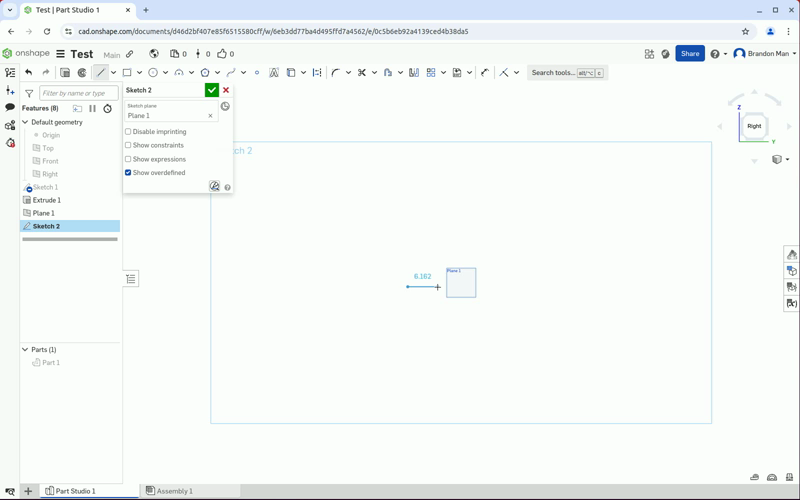
mouse_move(420, 286)
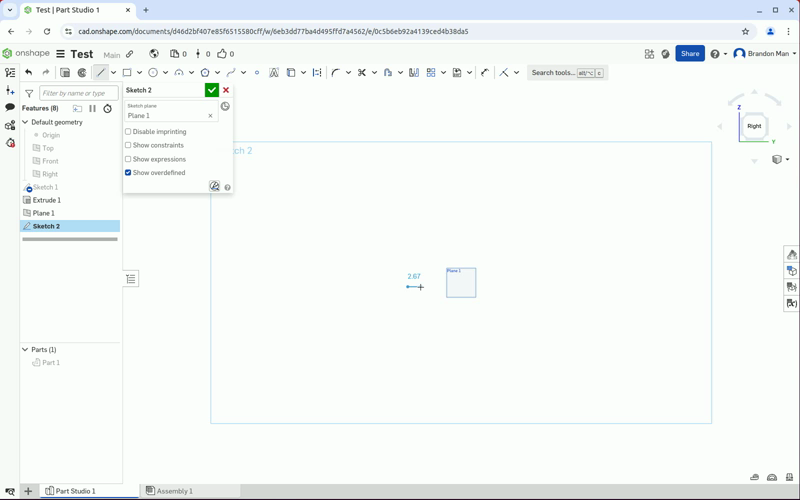
click(420, 286)
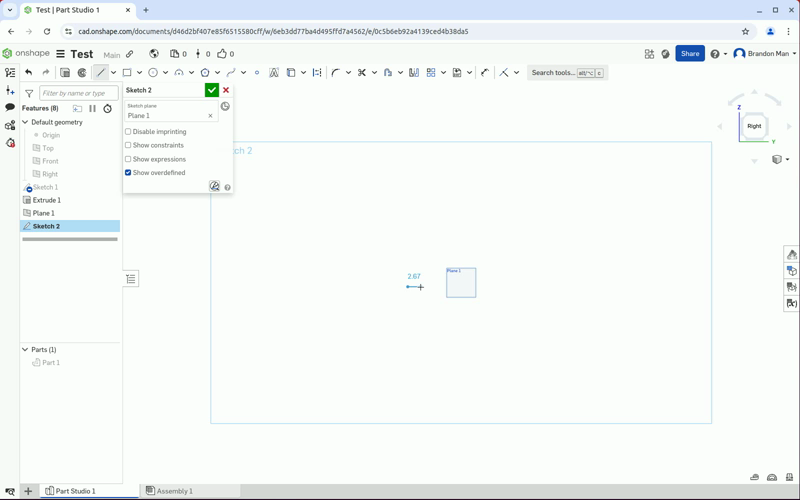
key_up(shift)
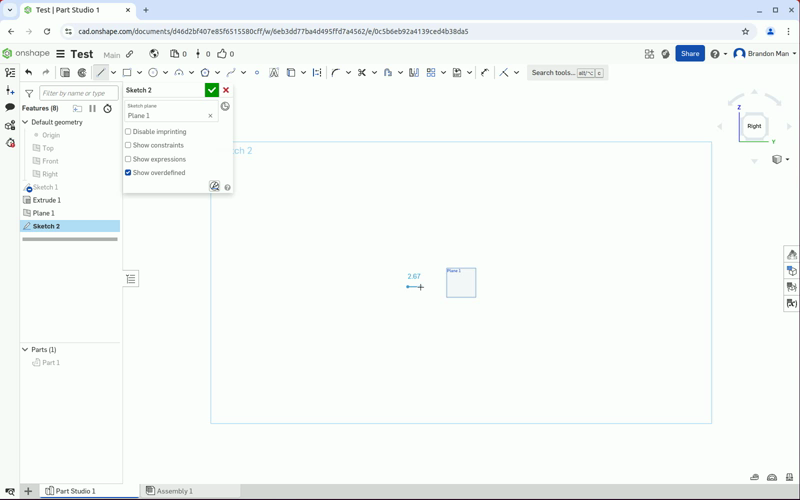
key_down(shift)
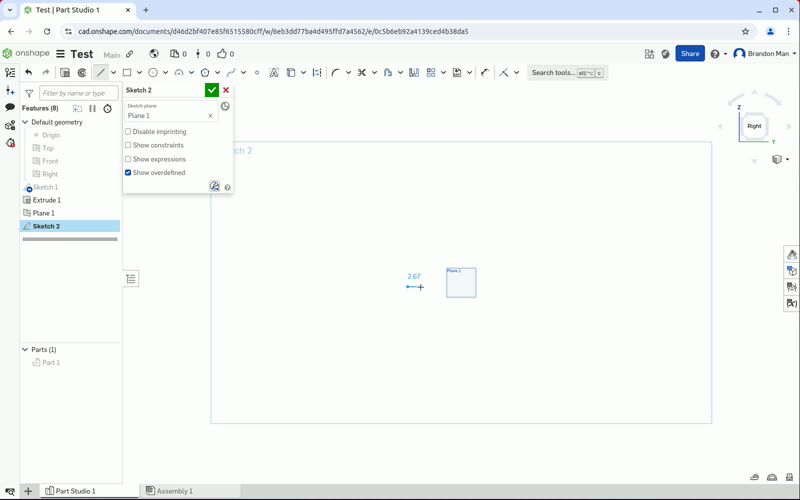
mouse_move(450, 286)
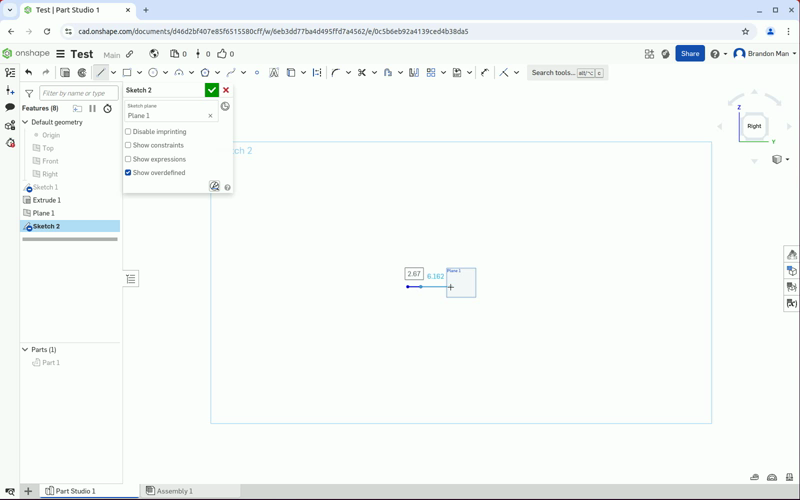
mouse_move(420, 279)
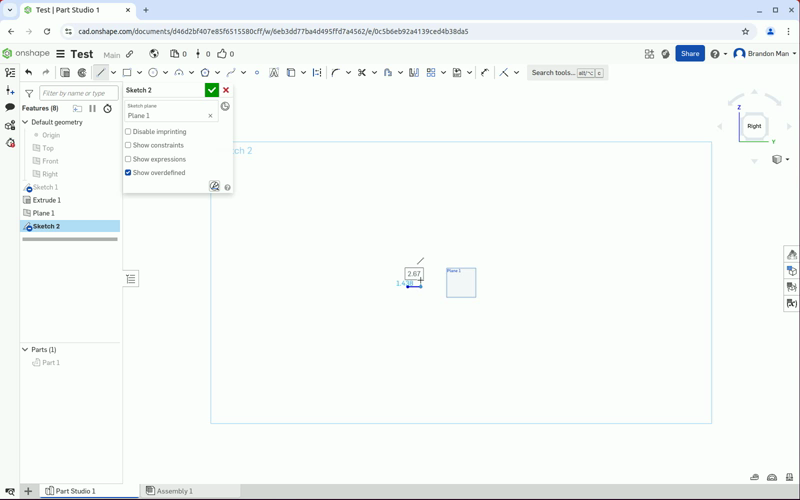
scroll(6)
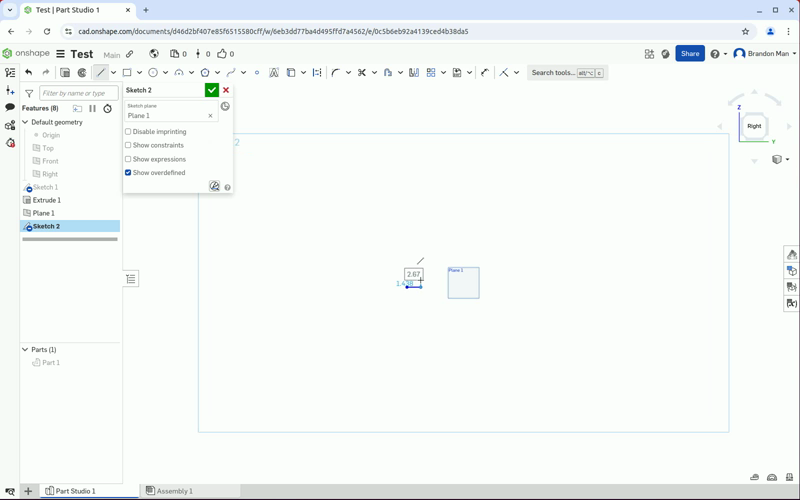
scroll(6)
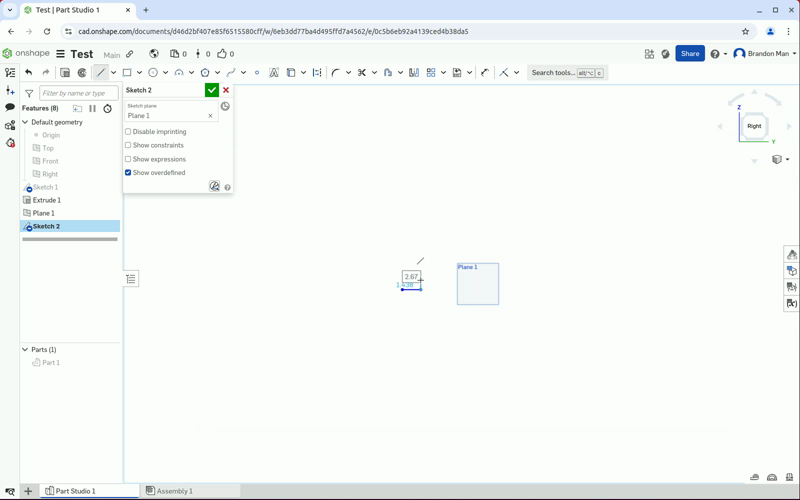
scroll(6)
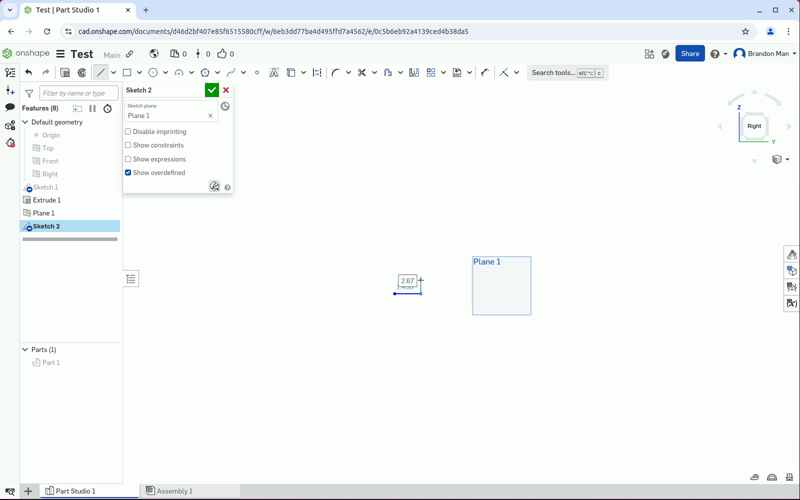
scroll(6)
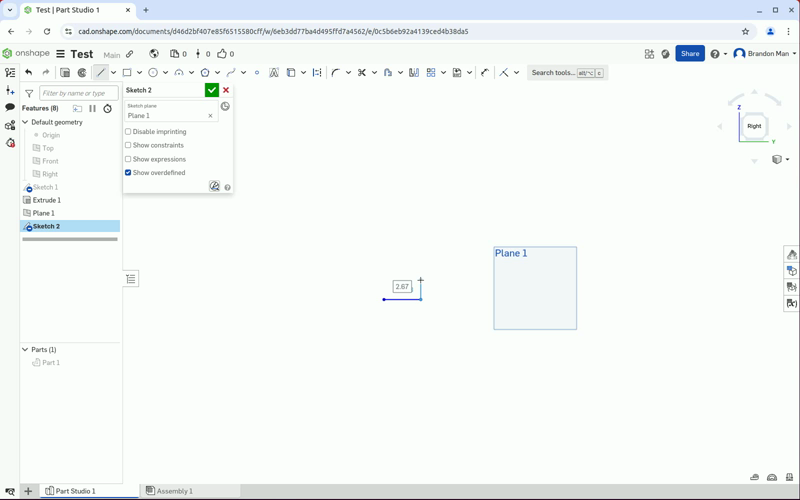
scroll(6)
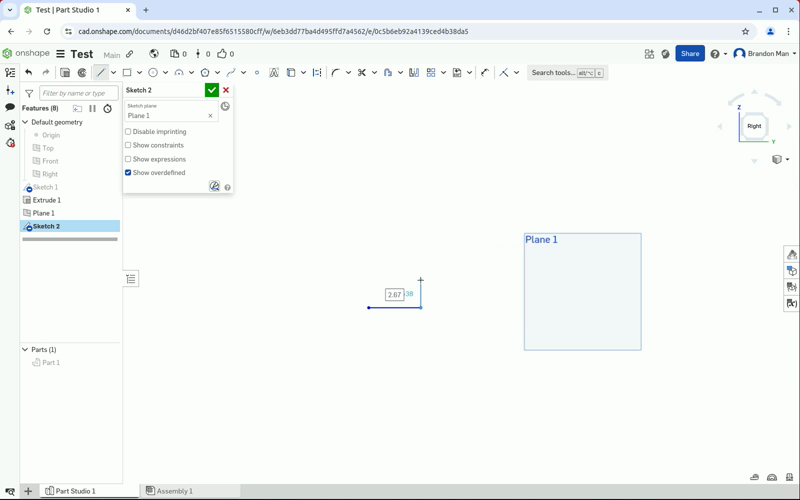
scroll(6)
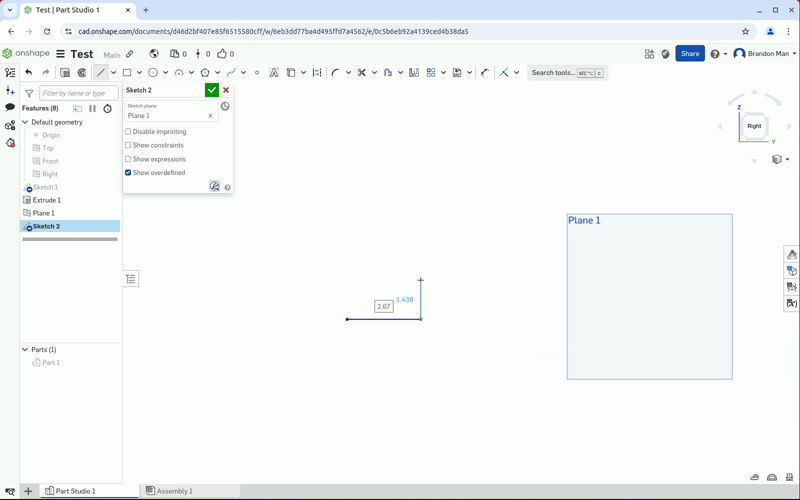
scroll(6)
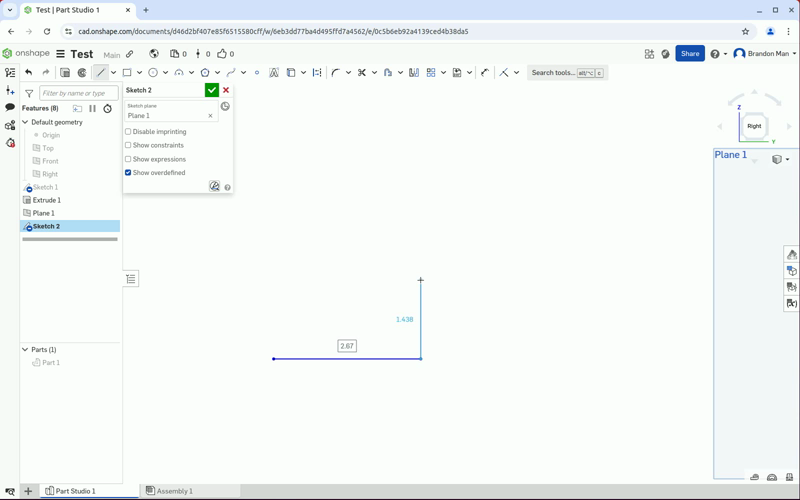
click(420, 279)
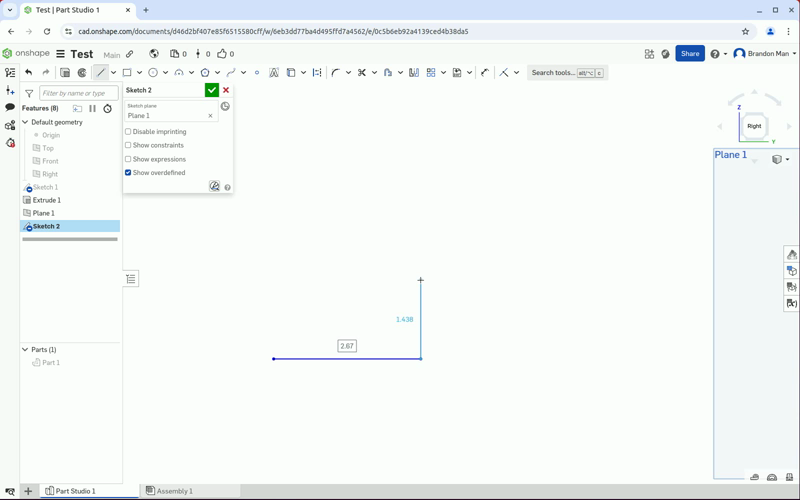
scroll(-6)
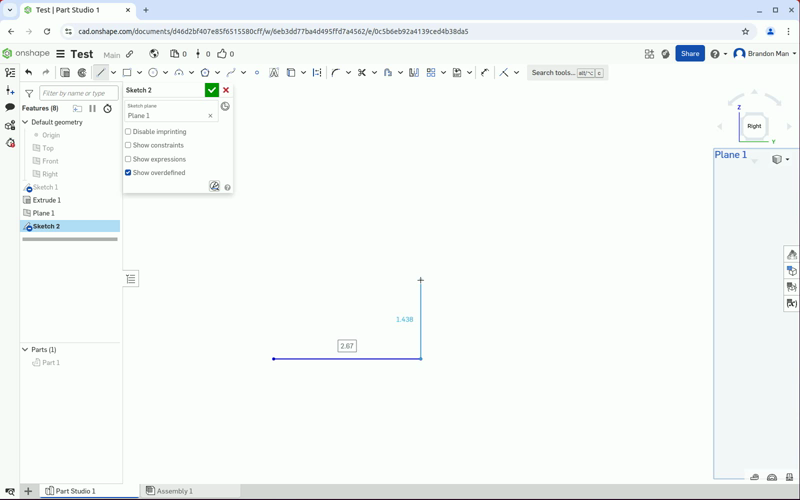
scroll(-6)
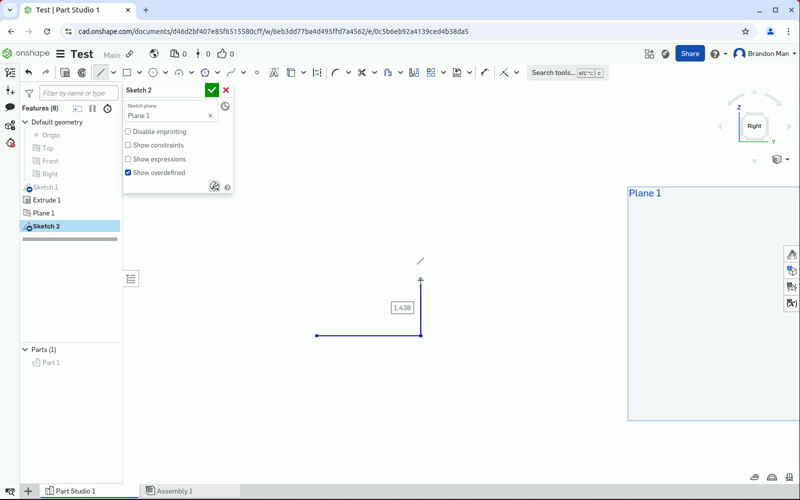
scroll(-6)
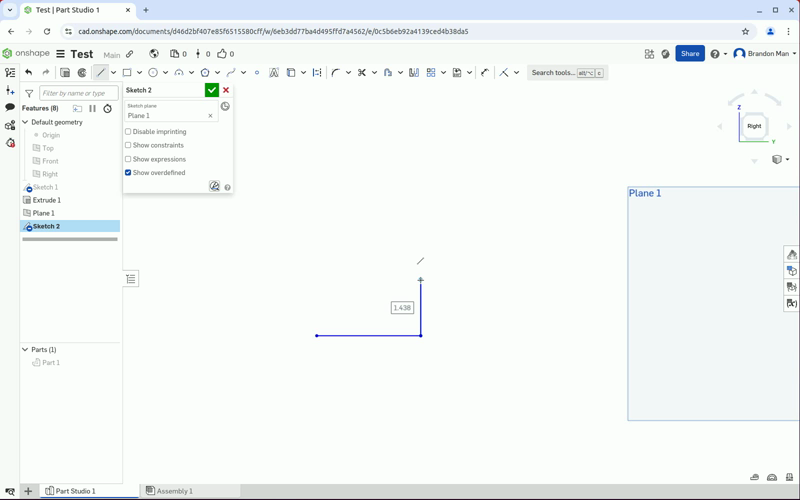
scroll(-6)
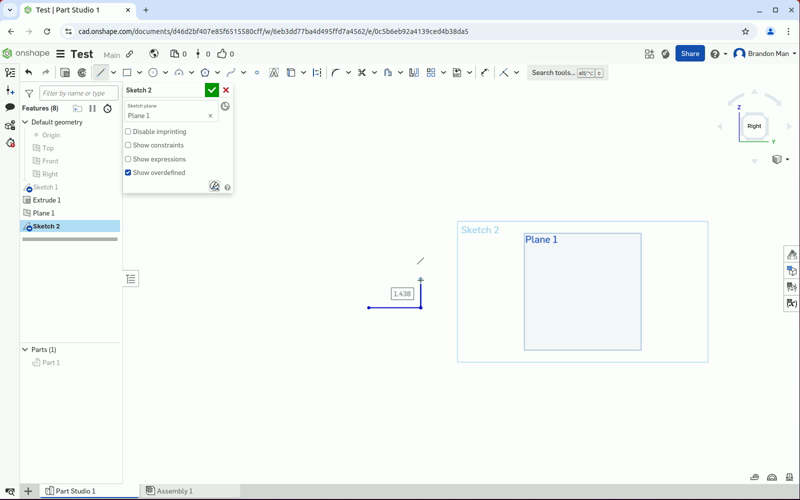
scroll(-6)
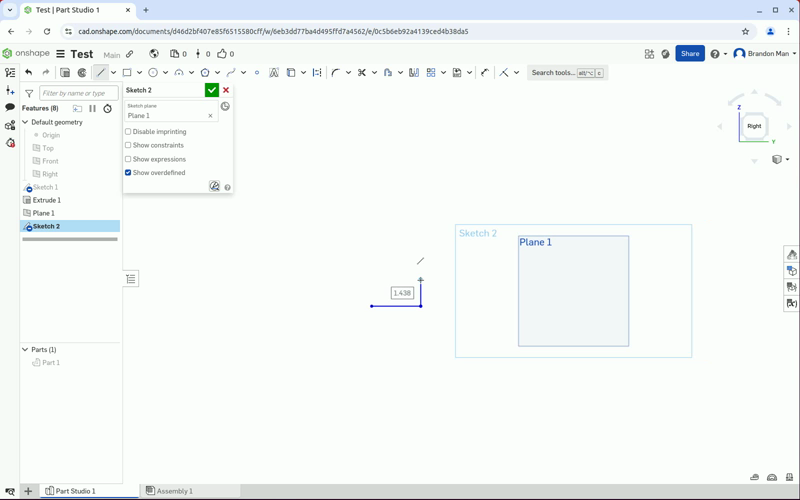
scroll(-6)
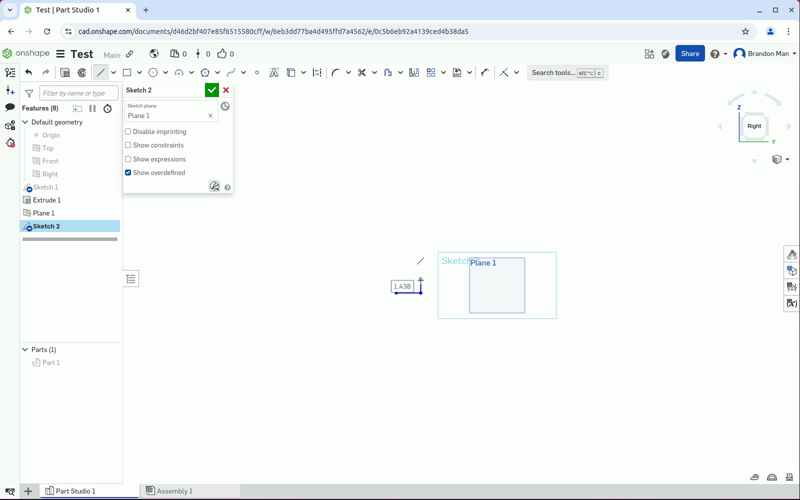
scroll(-6)
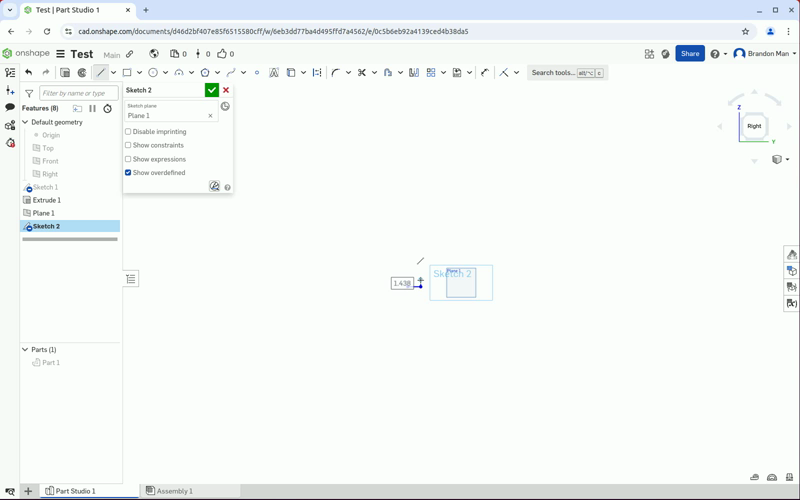
key_up(shift)
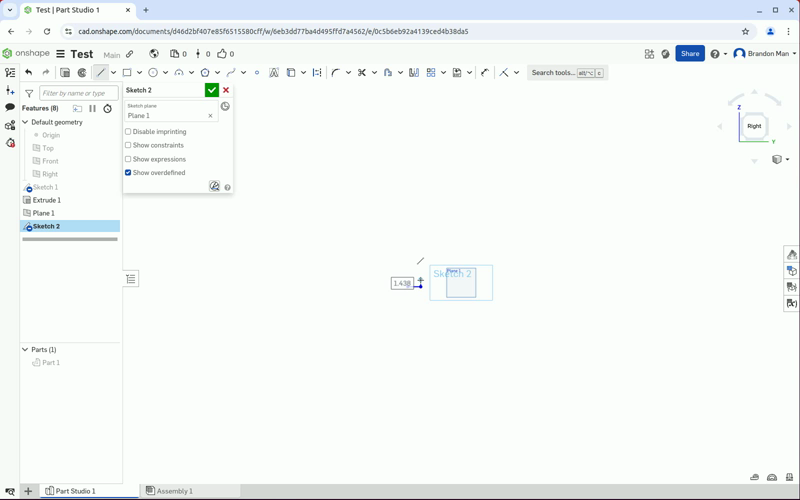
key_down(shift)
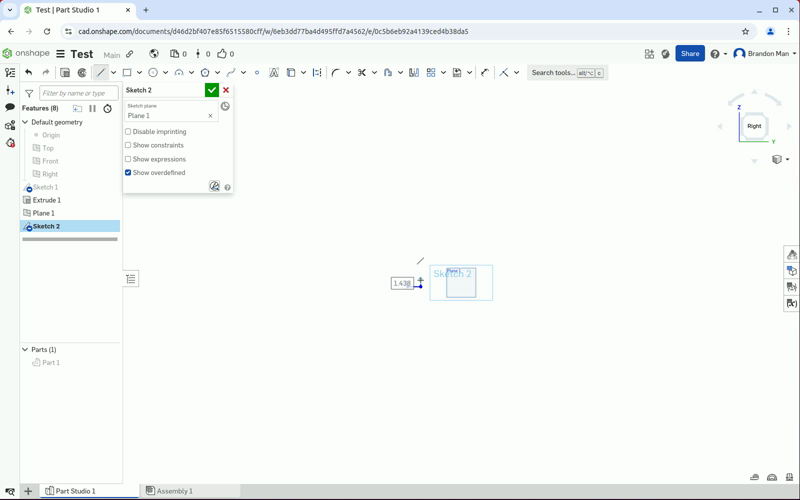
mouse_move(450, 279)
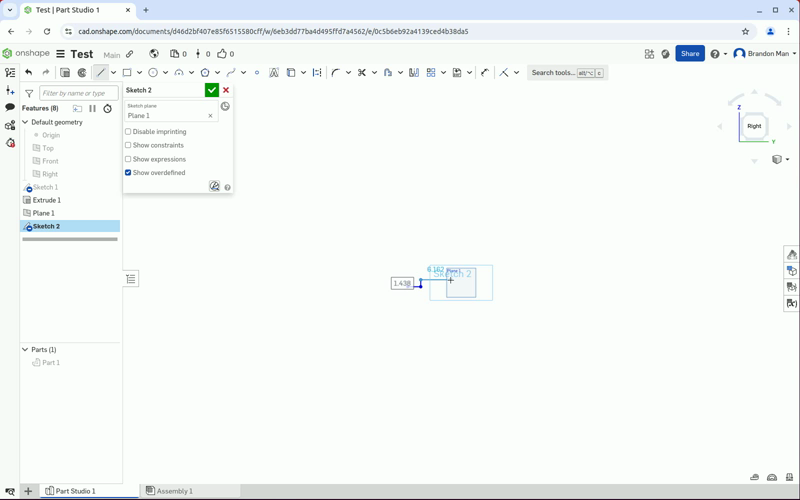
mouse_move(407, 279)
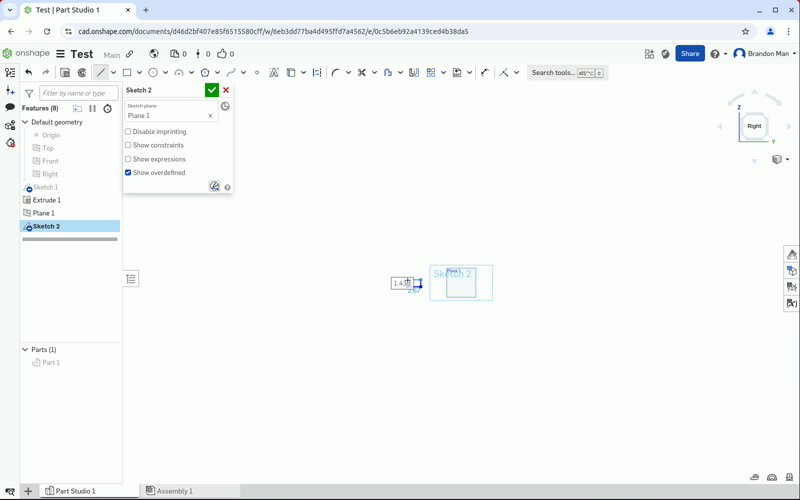
click(407, 279)
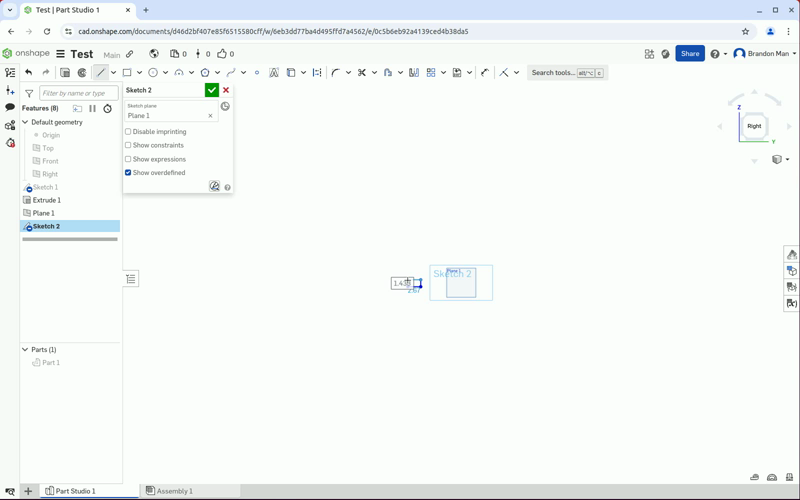
key_up(shift)
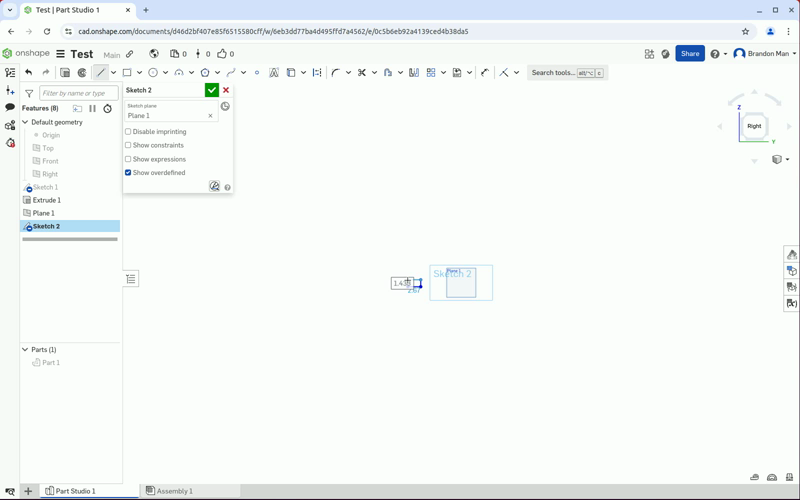
mouse_move(437, 279)
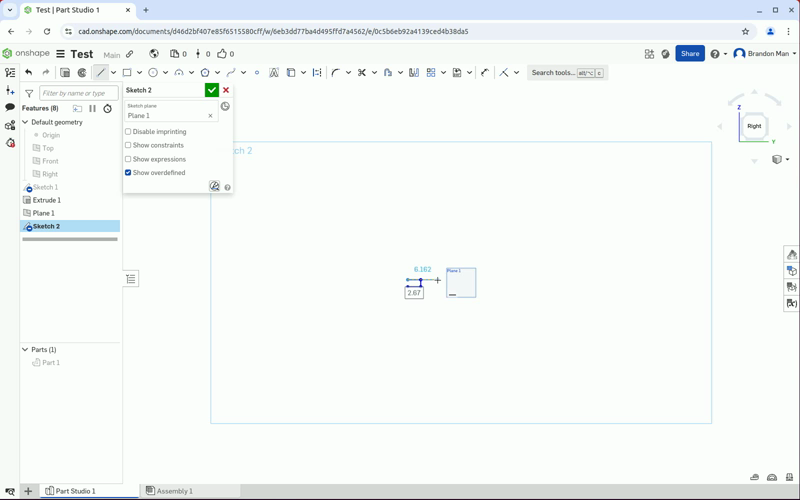
key_down(shift)
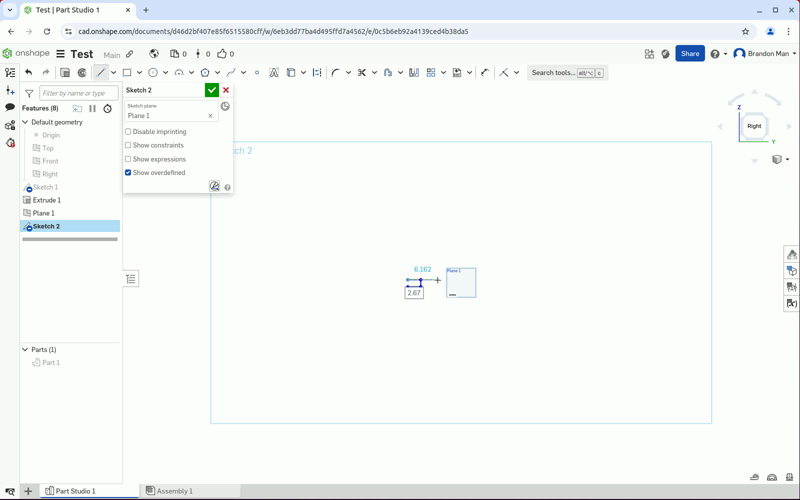
mouse_move(407, 286)
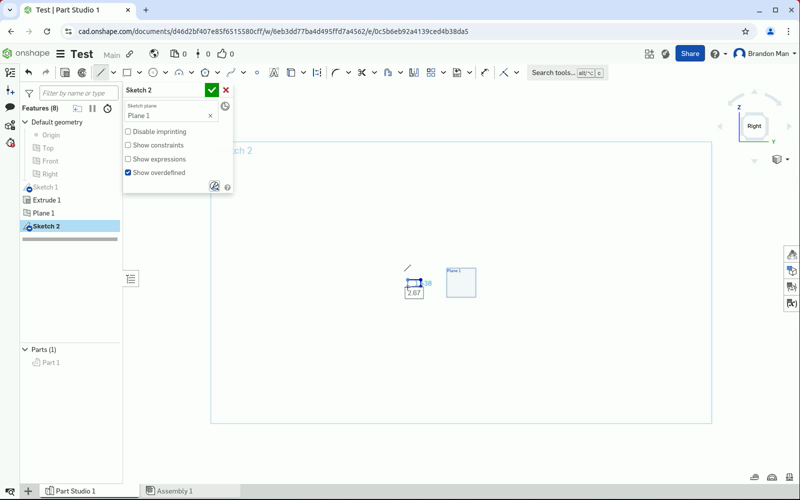
scroll(6)
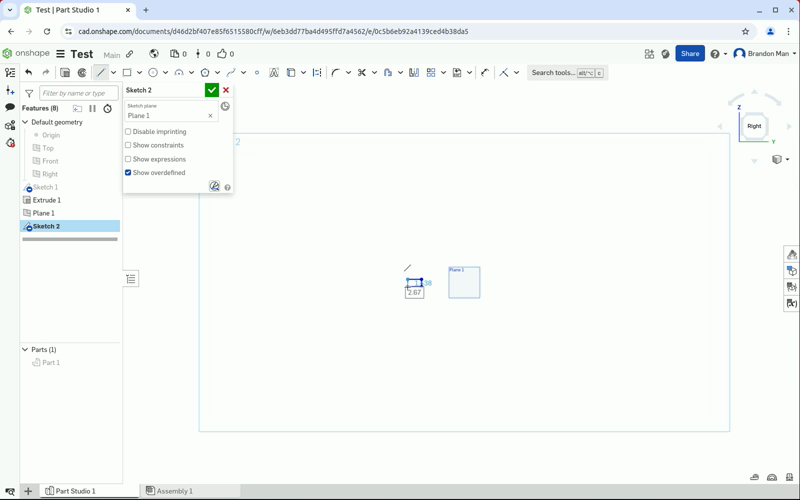
scroll(6)
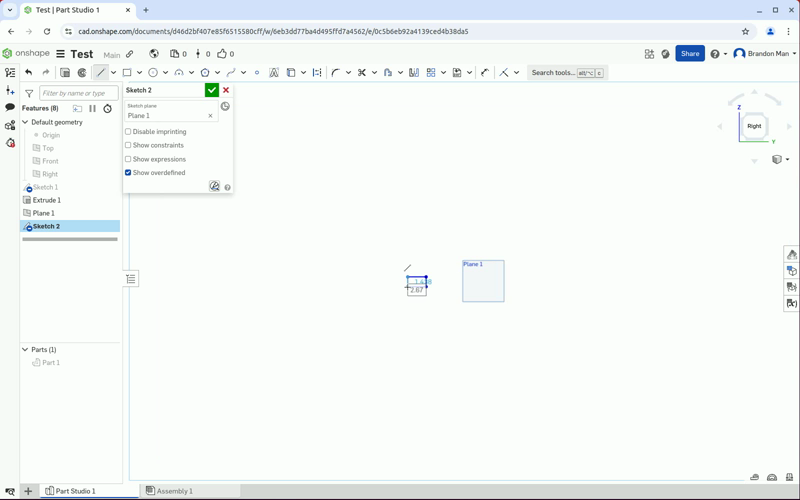
scroll(6)
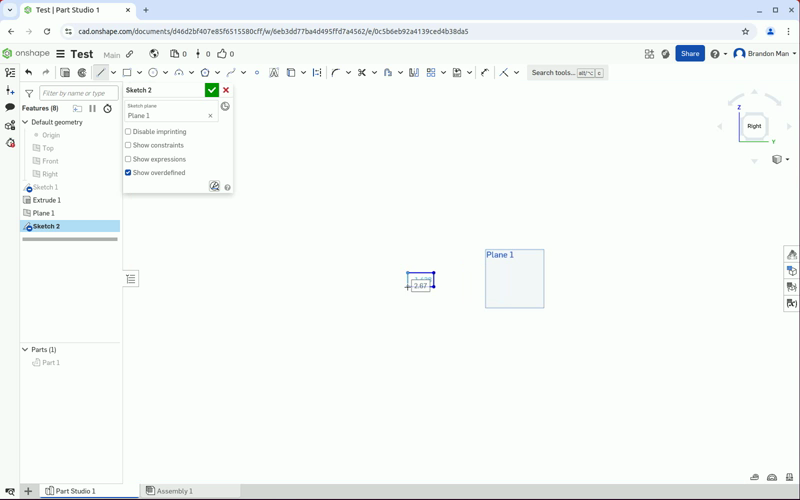
scroll(6)
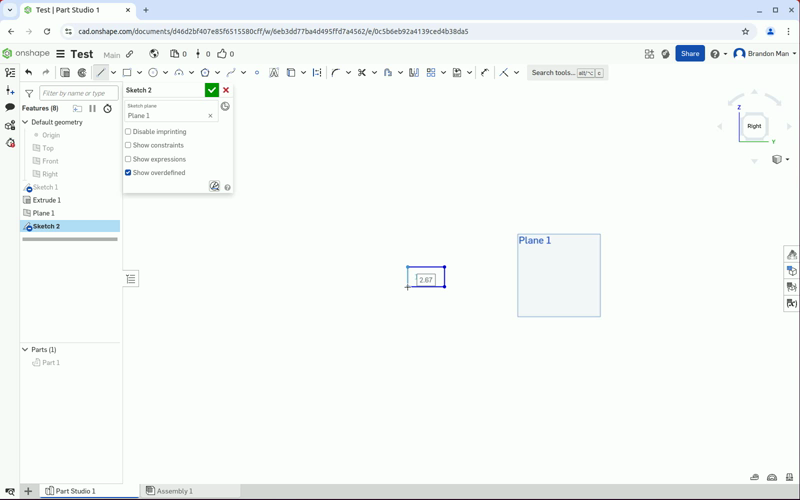
scroll(6)
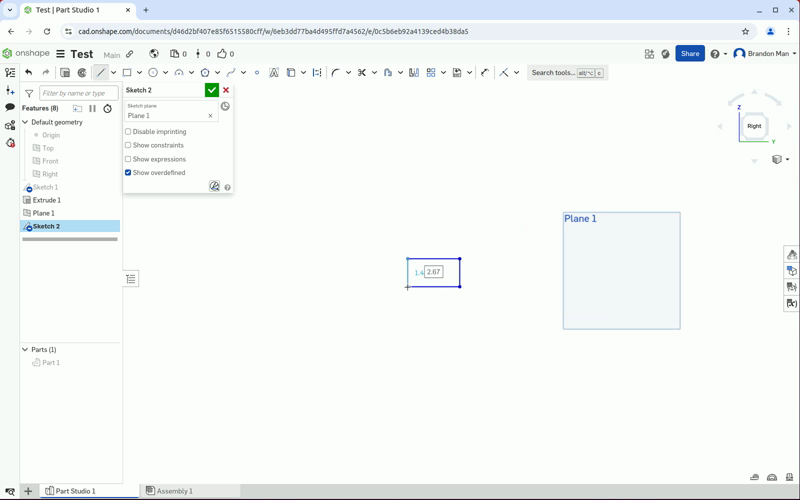
scroll(6)
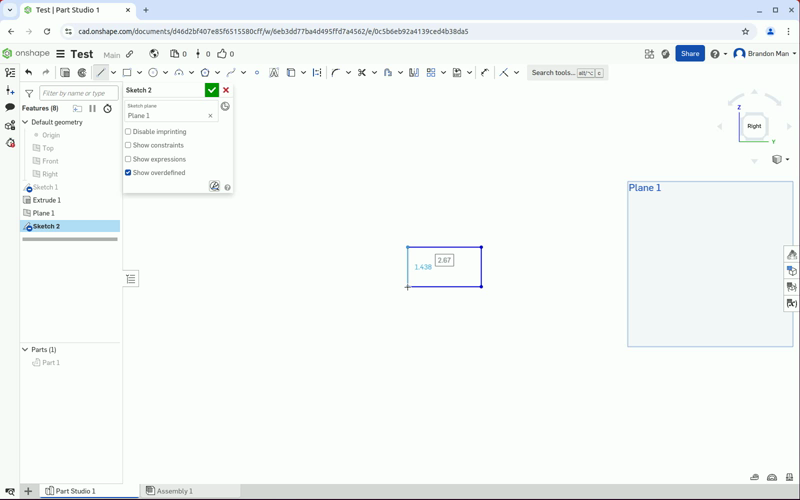
scroll(6)
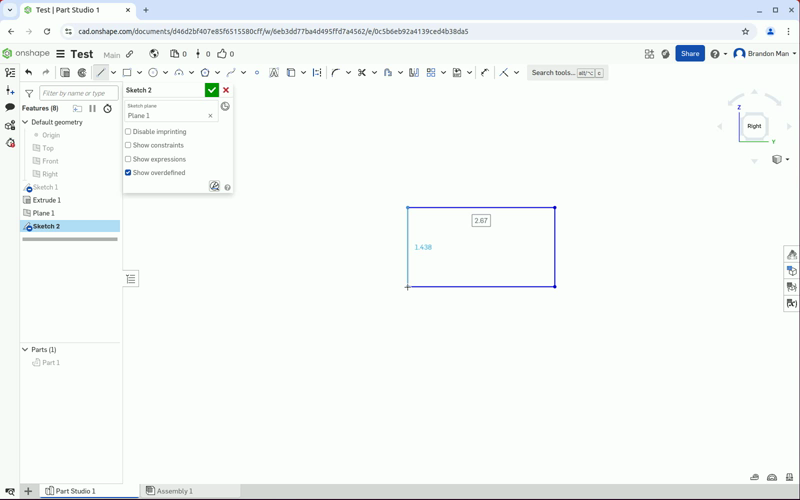
key_up(shift)
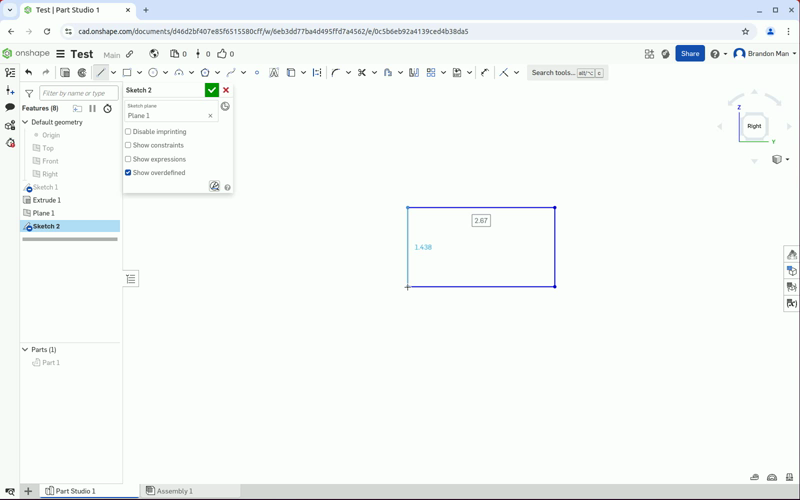
click(407, 286)
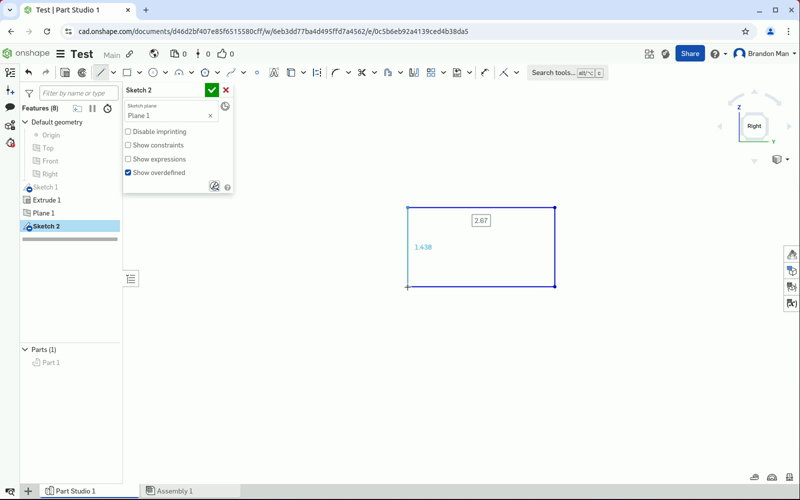
scroll(-6)
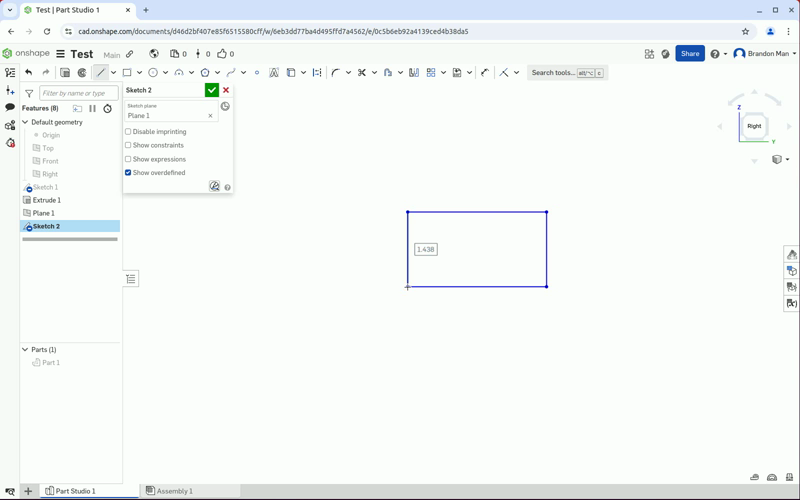
scroll(-6)
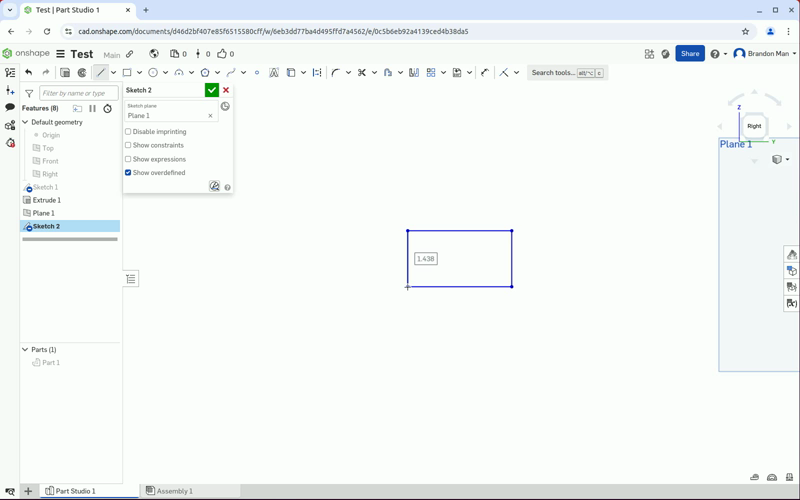
scroll(-6)
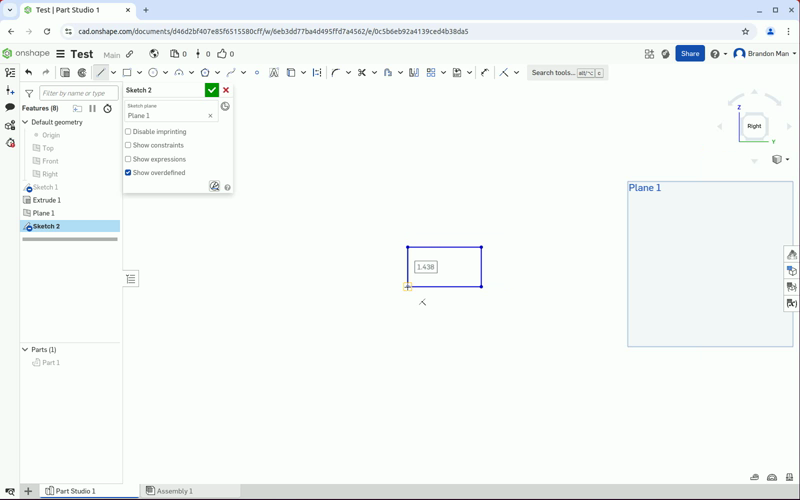
scroll(-6)
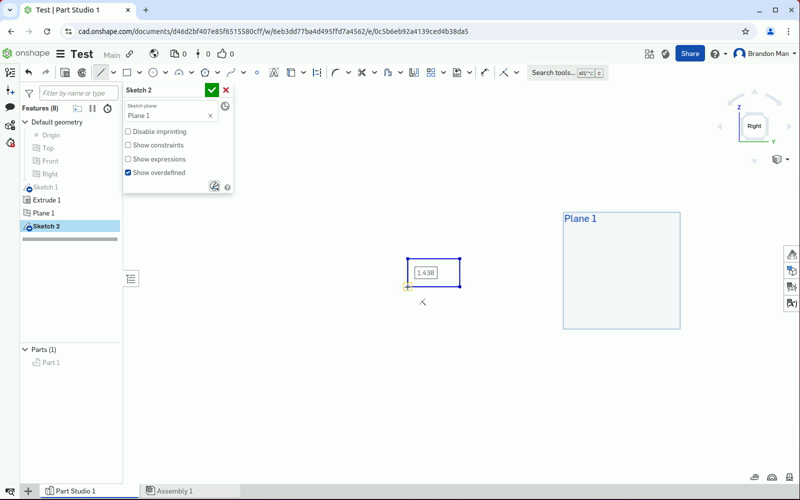
scroll(-6)
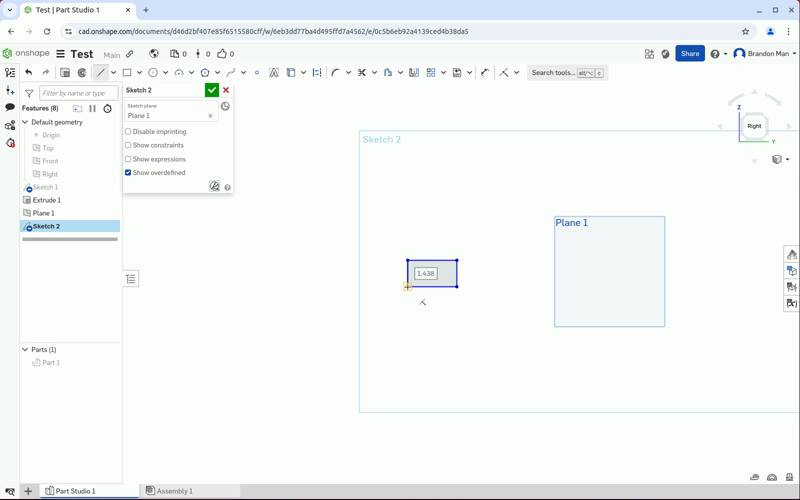
scroll(-6)
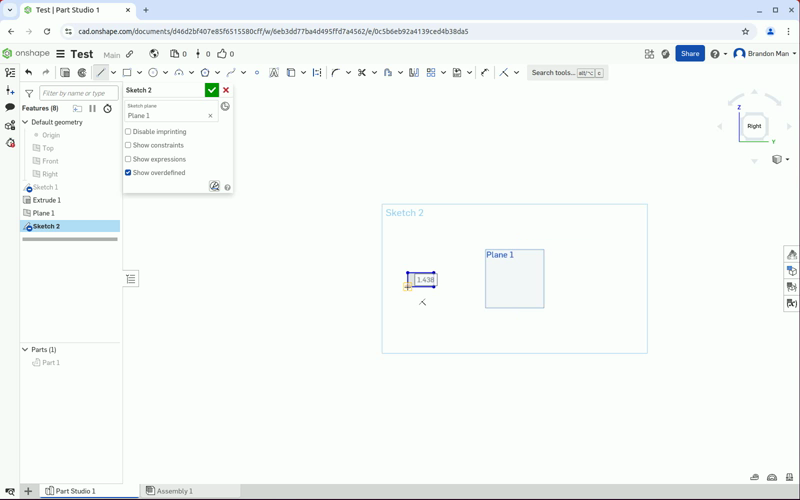
scroll(-6)
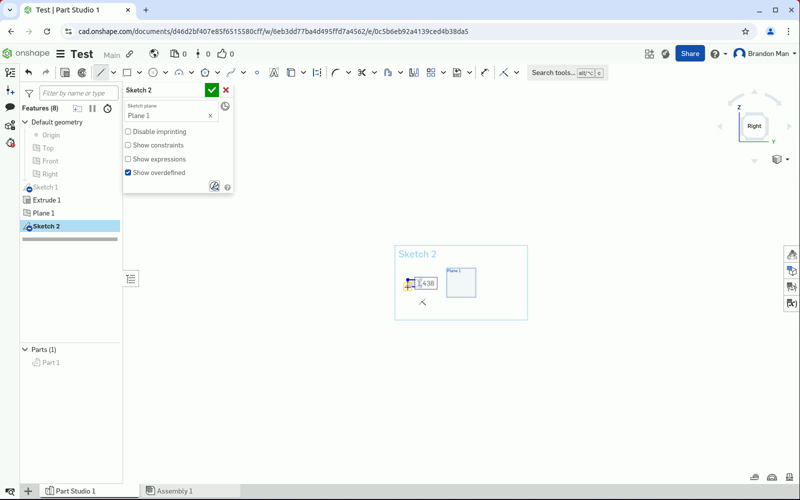
key(esc)
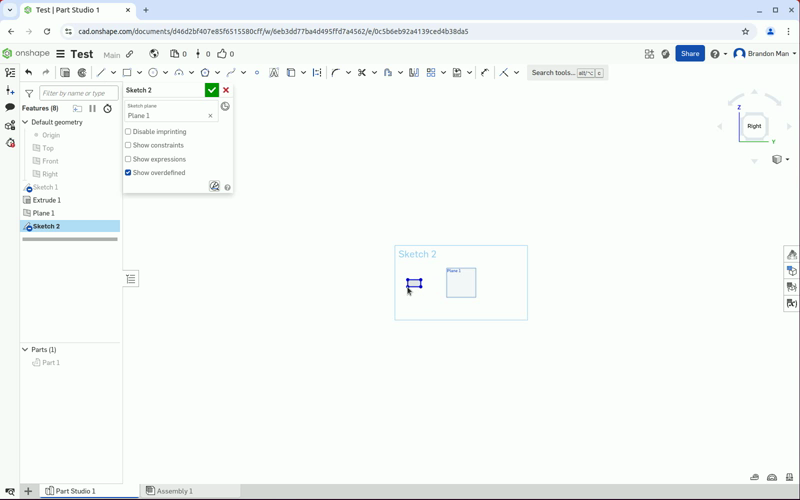
mouse_move(416, 281)
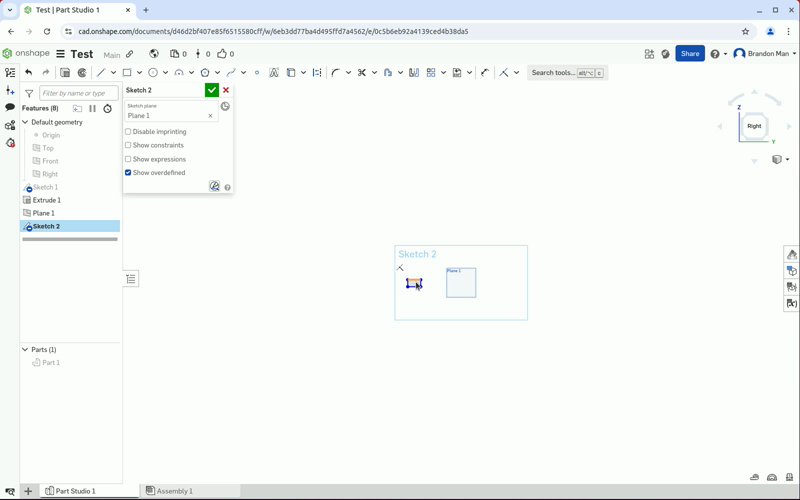
scroll(6)
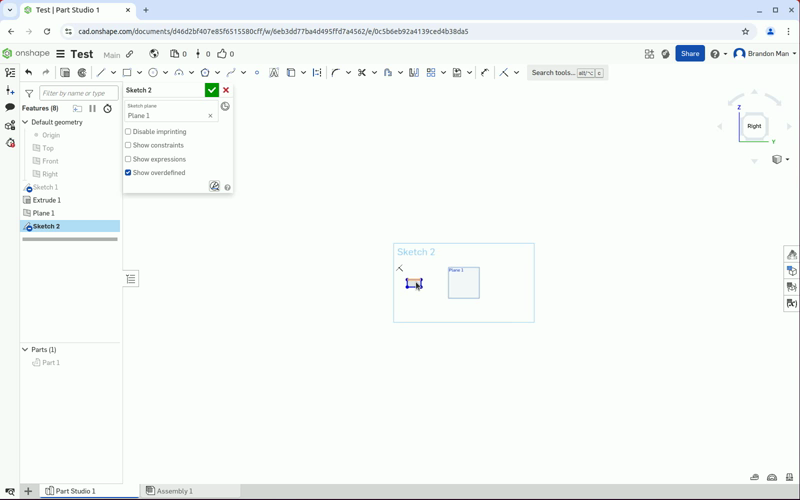
scroll(6)
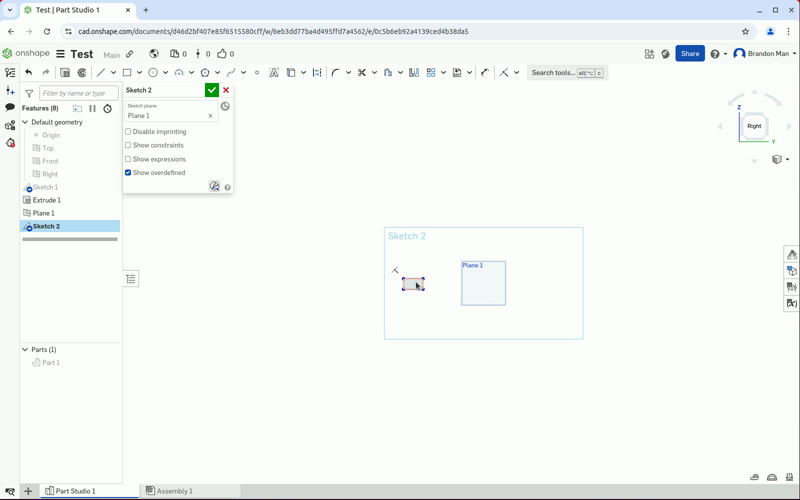
scroll(6)
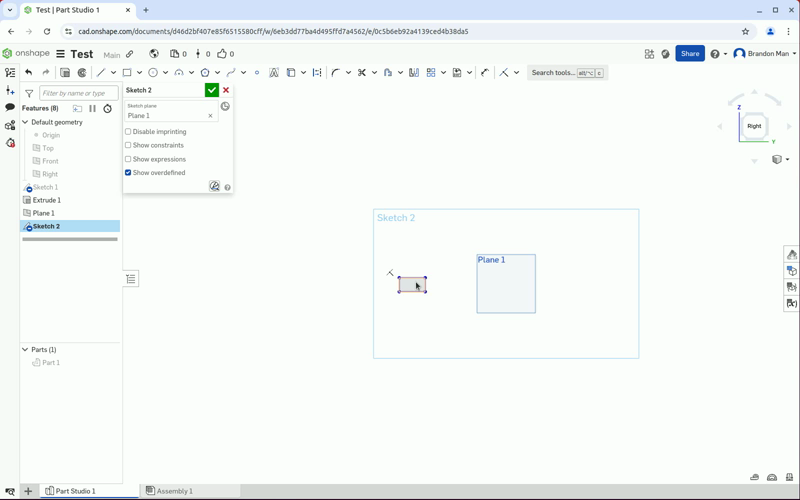
scroll(6)
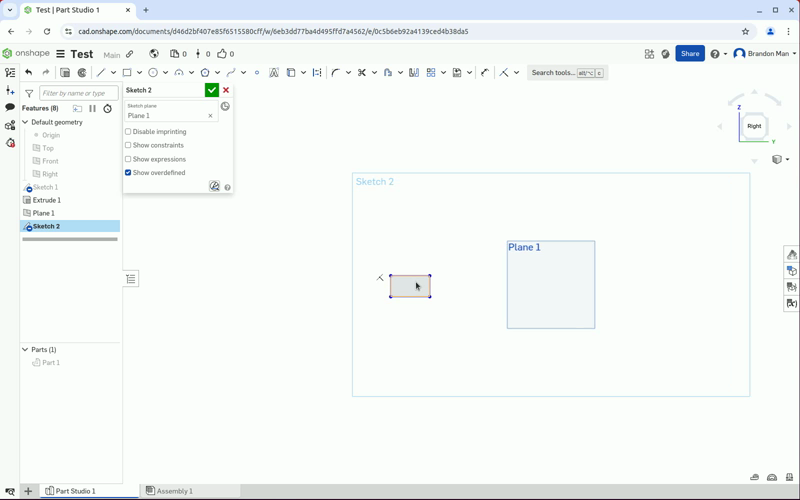
scroll(6)
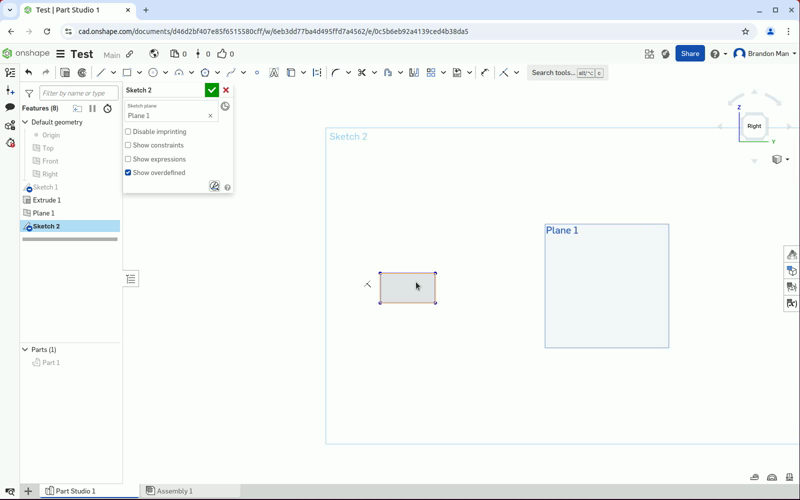
scroll(6)
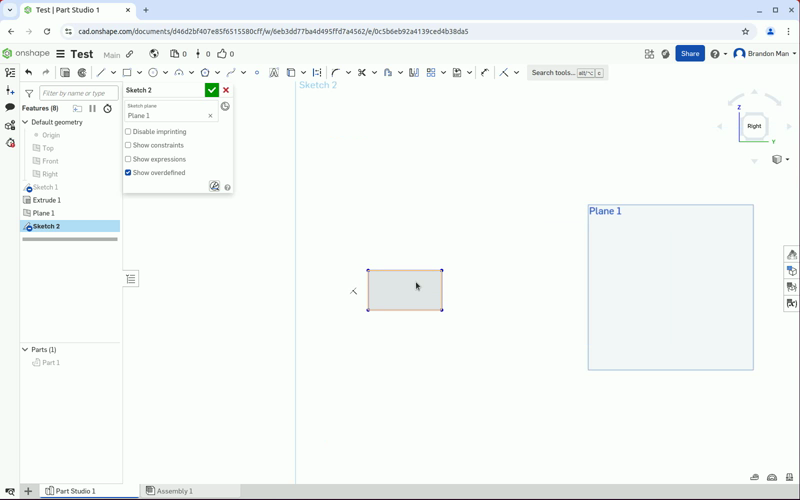
scroll(6)
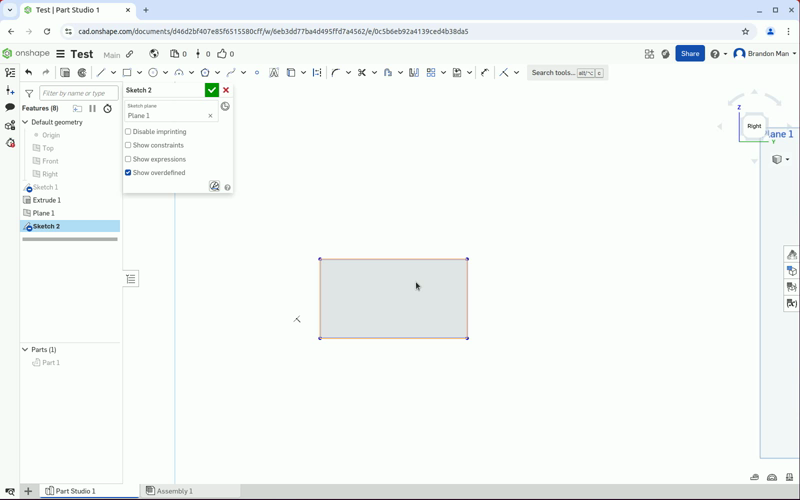
click(416, 281)
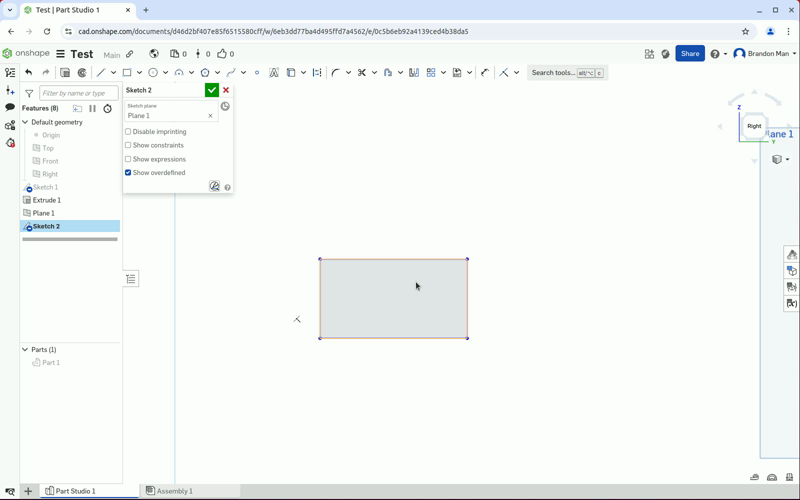
scroll(-6)
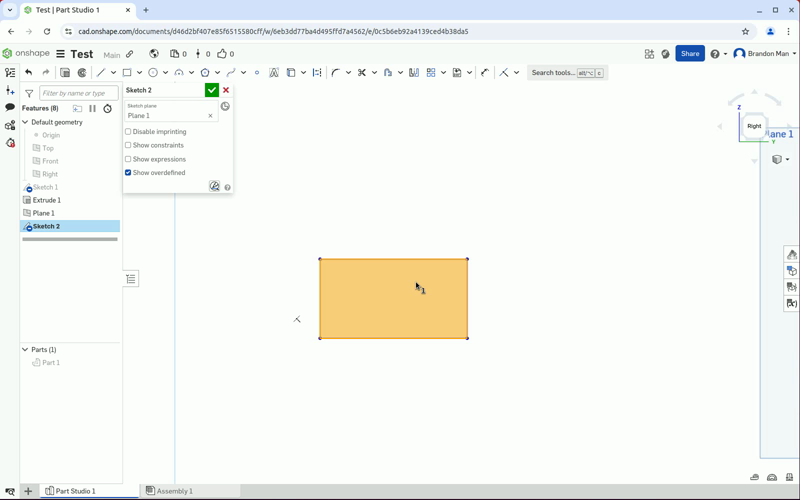
scroll(-6)
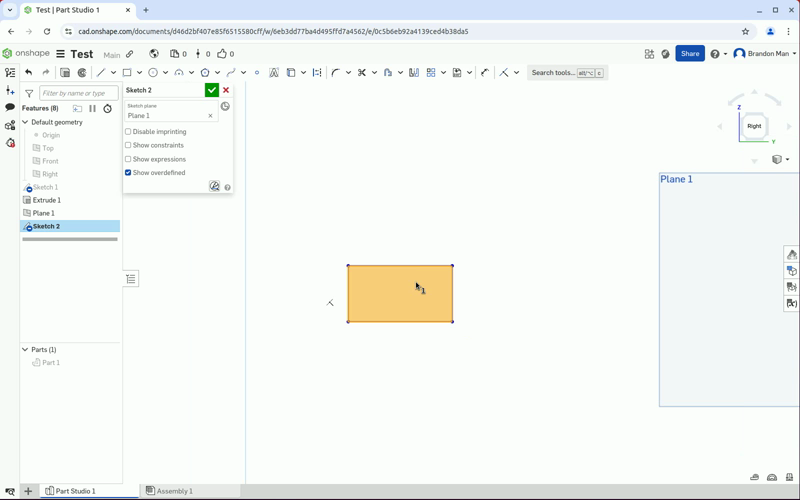
scroll(-6)
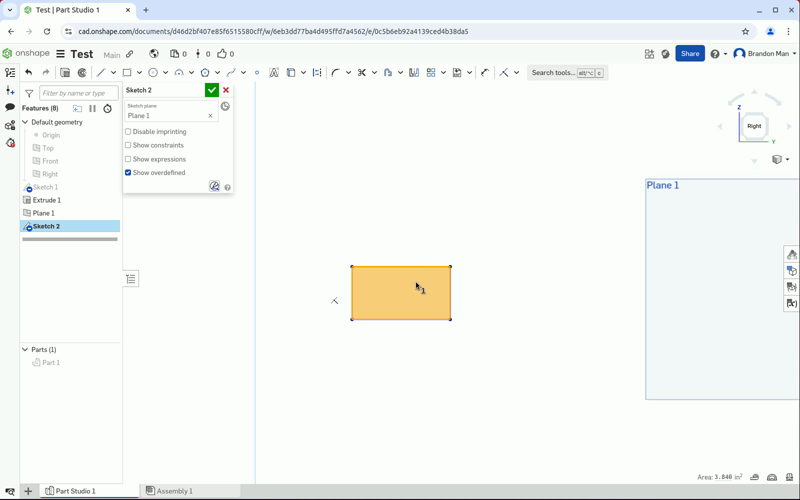
scroll(-6)
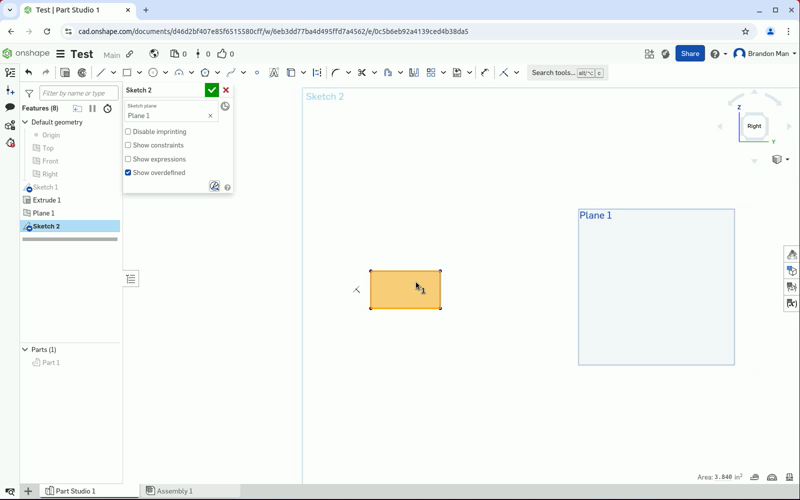
scroll(-6)
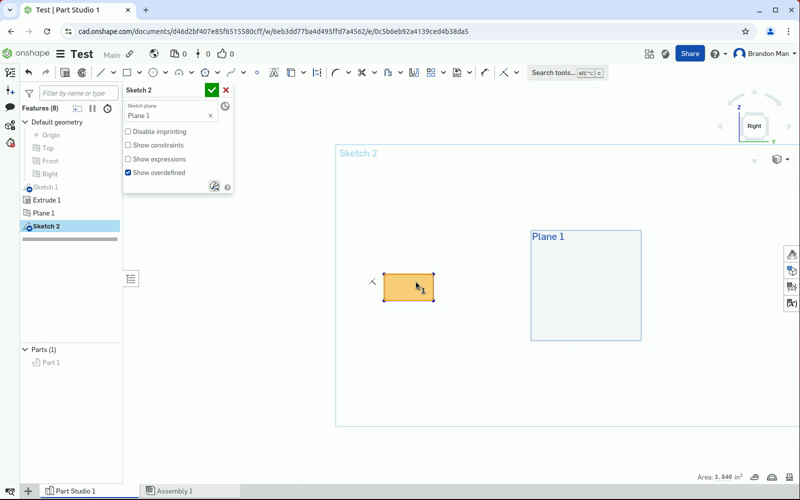
scroll(-6)
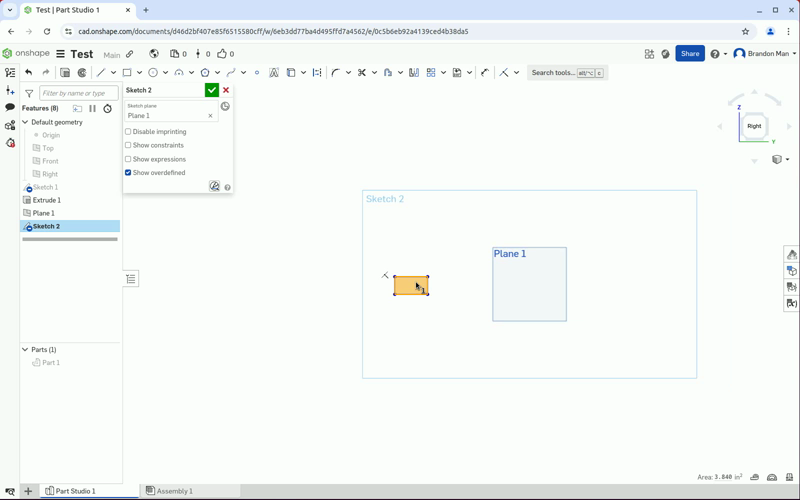
scroll(-6)
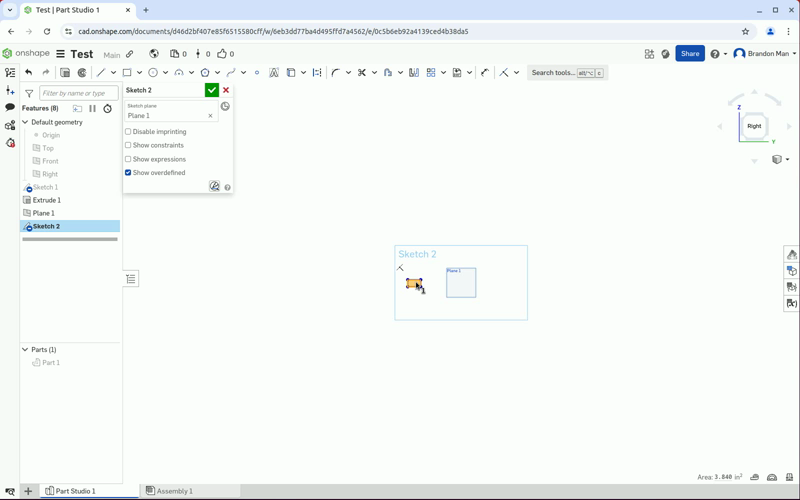
mouse_move(73, 352)
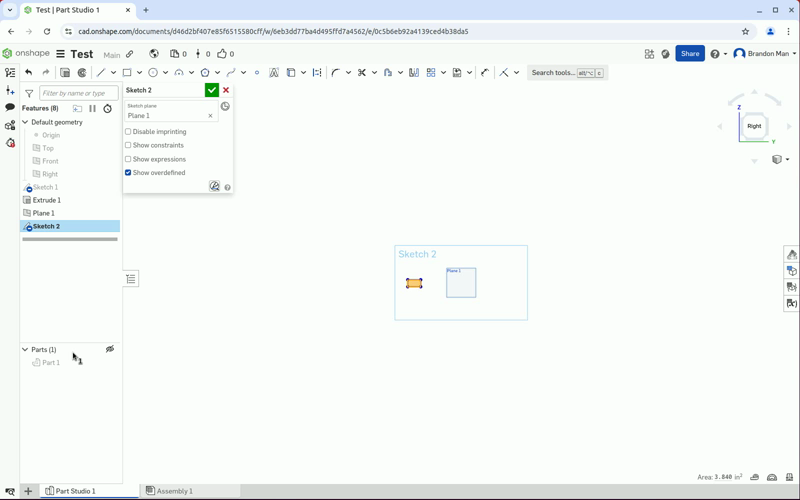
key(shift+y)
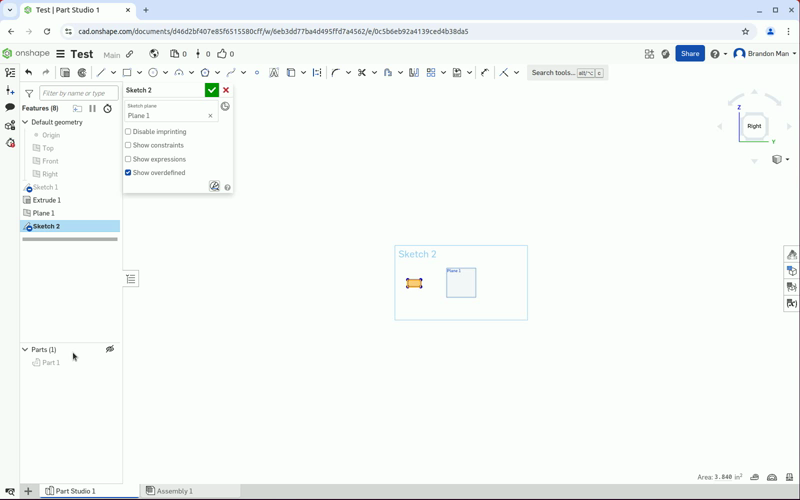
key(shift+e)
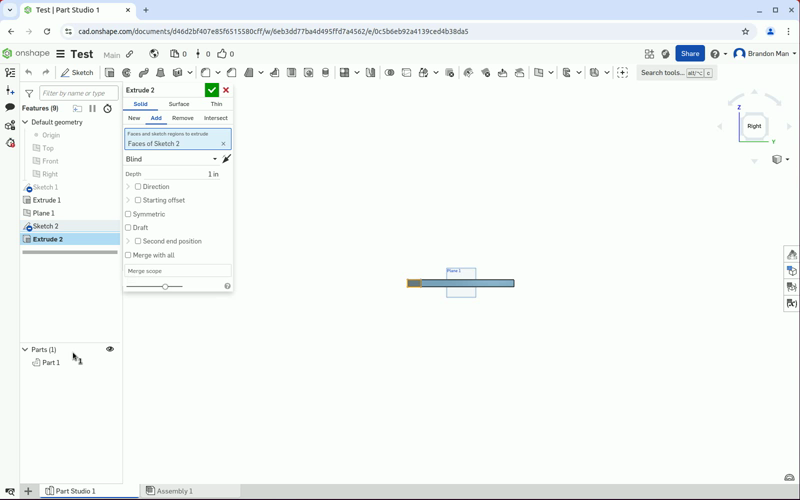
mouse_move(143, 106)
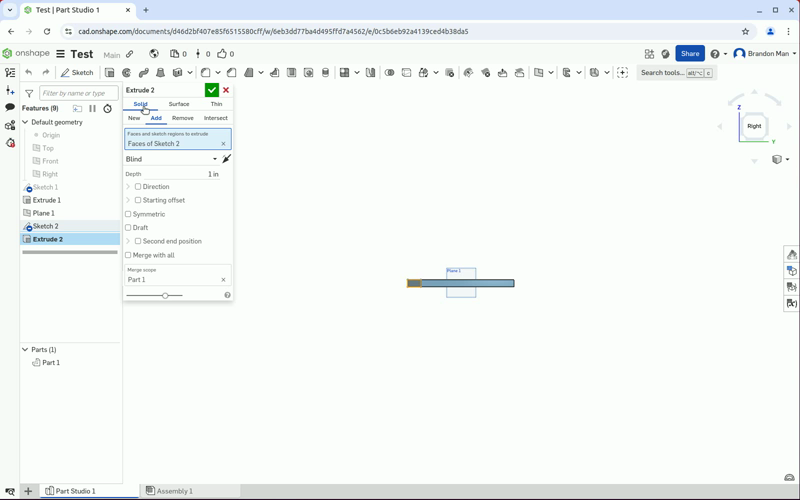
click(143, 106)
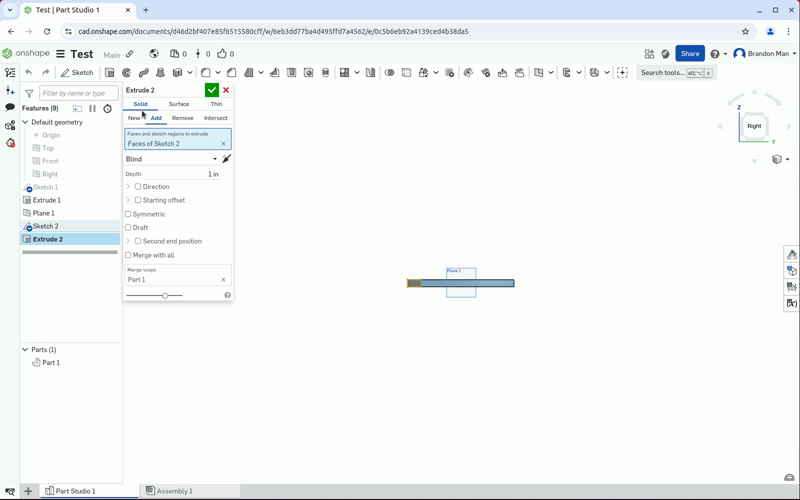
mouse_move(137, 120)
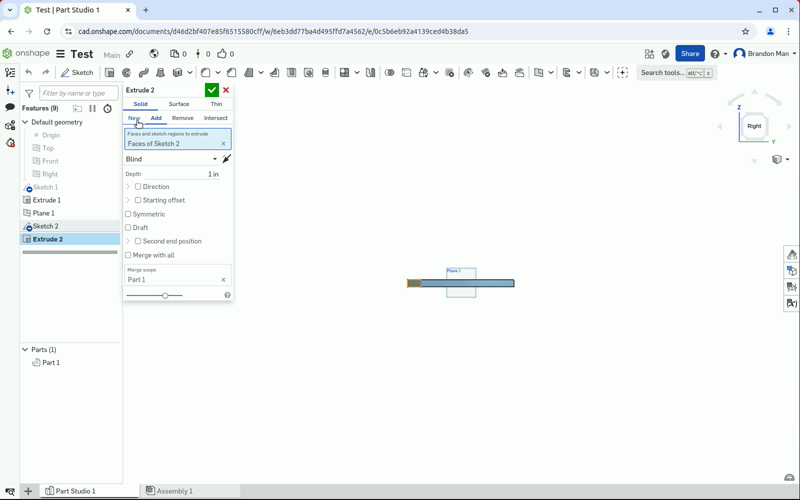
click(137, 120)
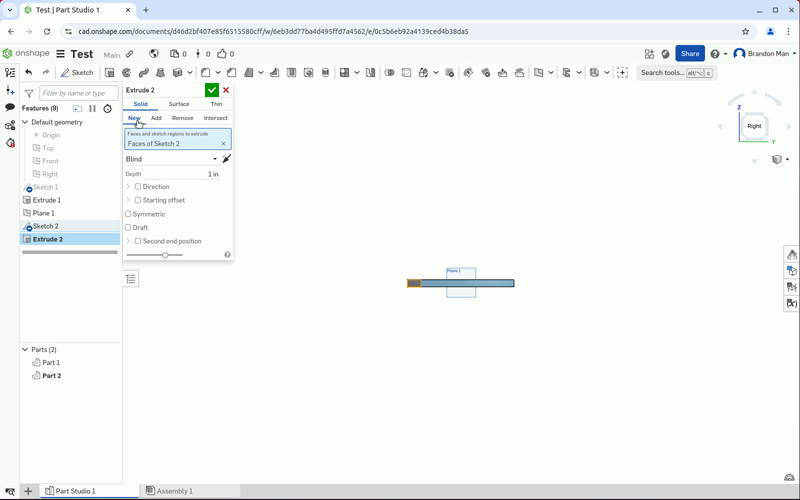
key(tab, 4)
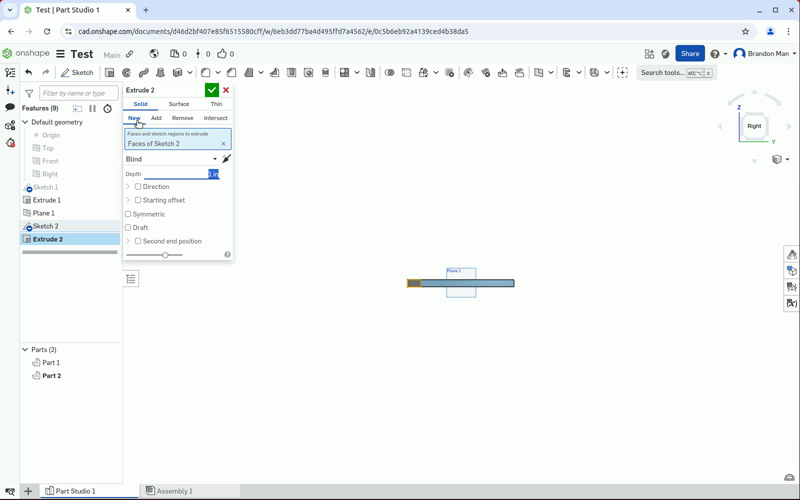
text(21.905)
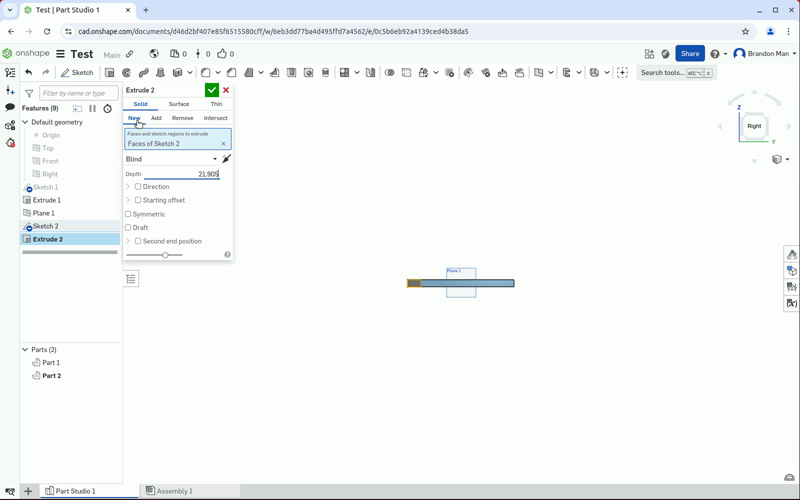
key(enter)
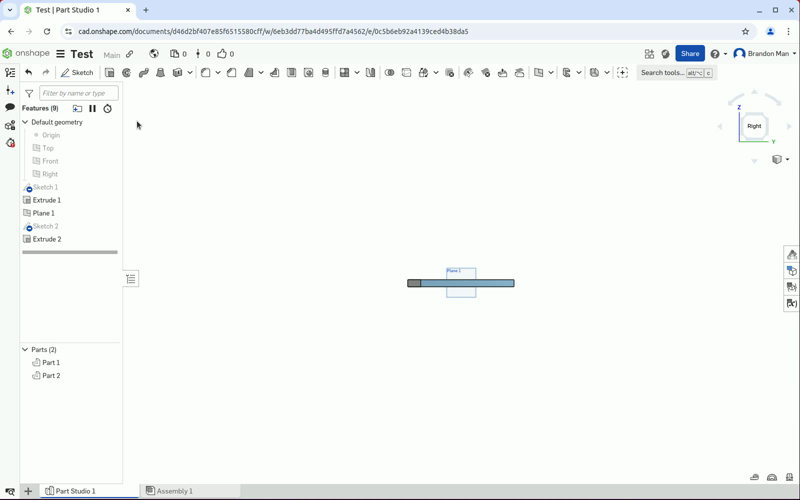
key(shift+h)
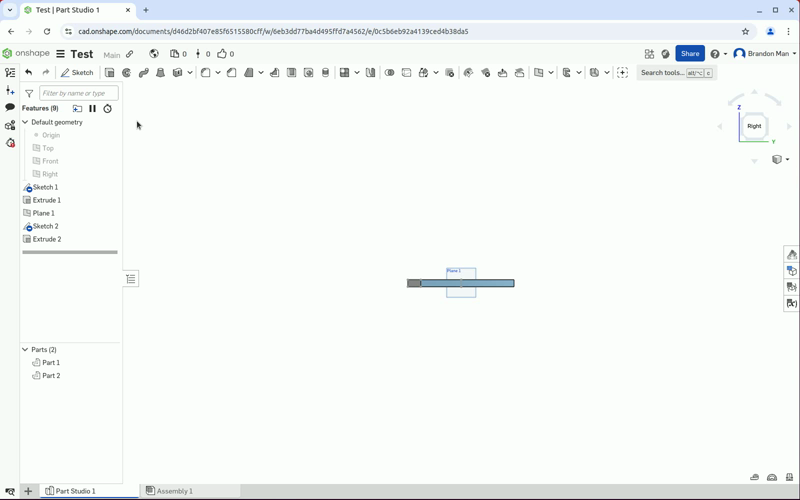
key(shift+h)
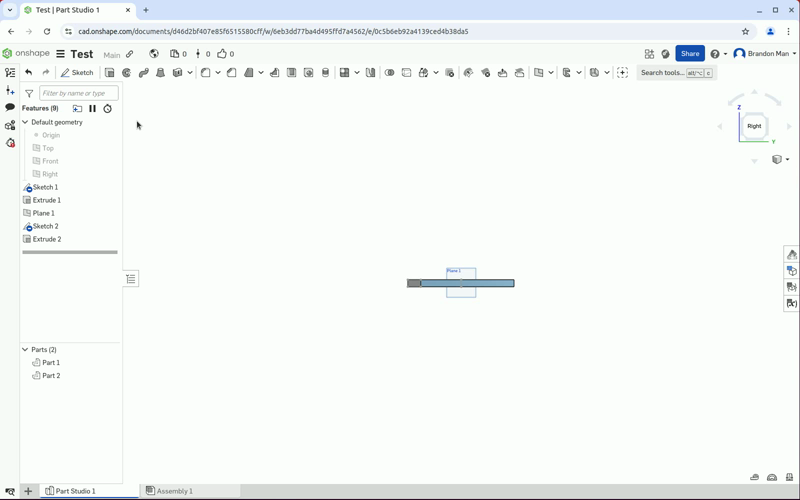
key(shift+7)
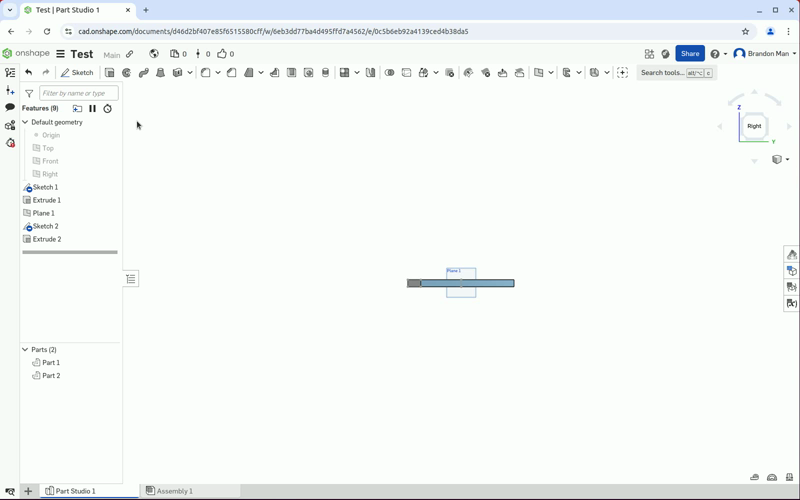
key(right, 2)
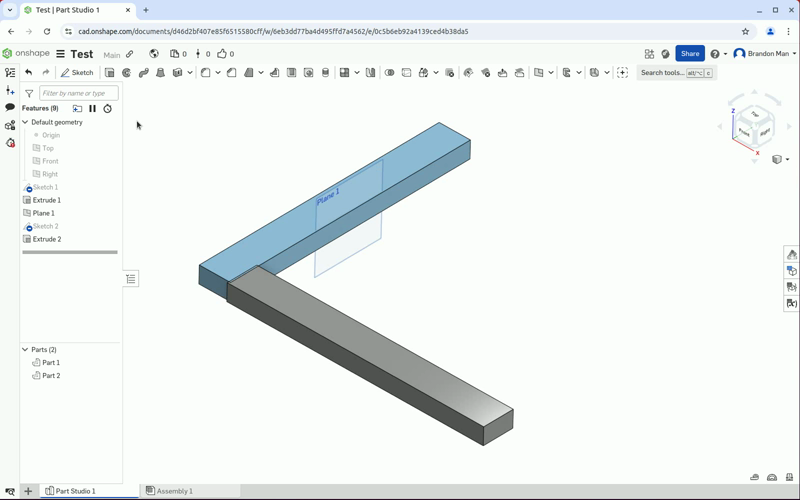
key(down, 2)
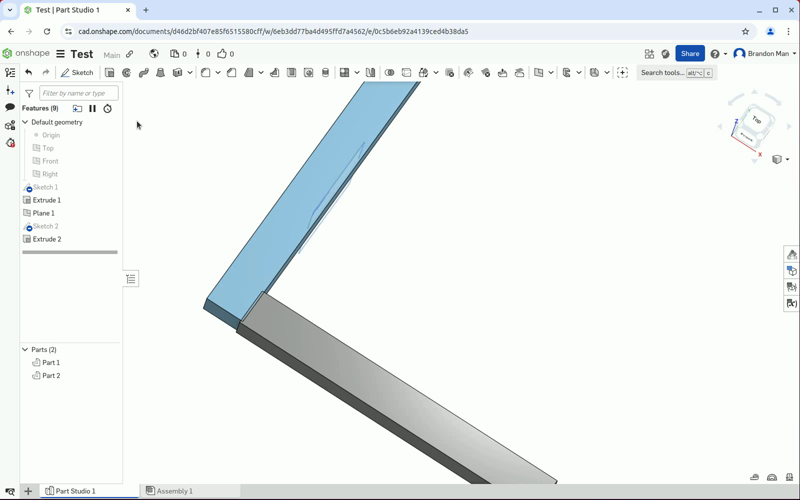
key(up, 2)
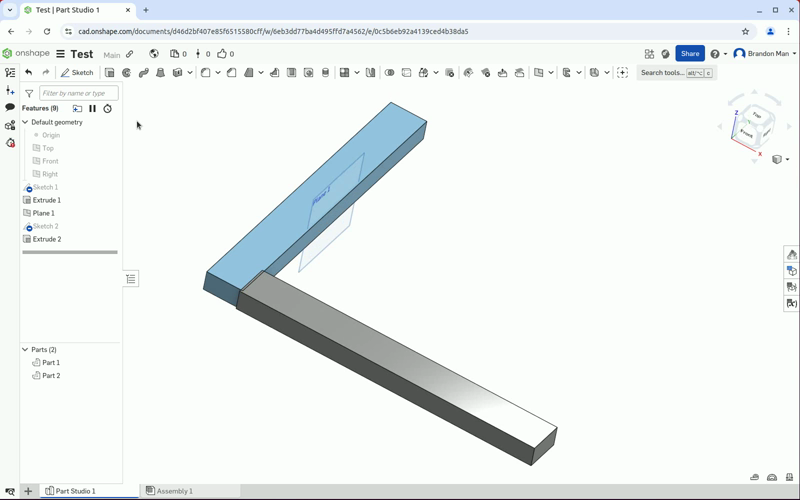
key(left, 2)
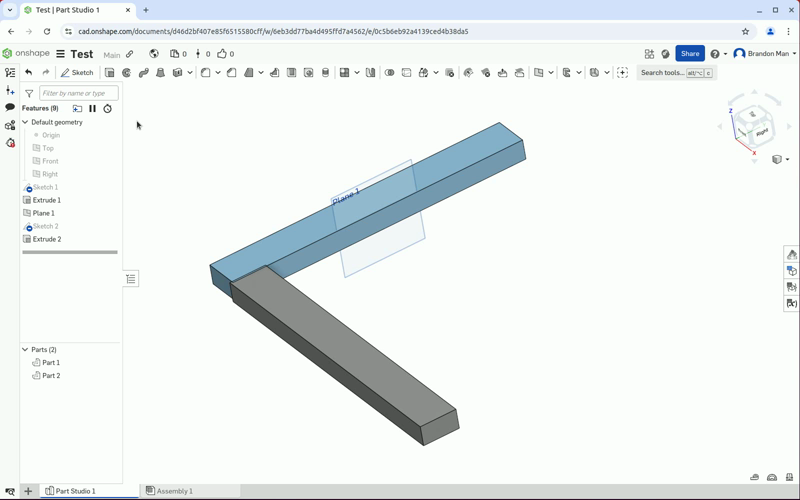
mouse_move(73, 189)
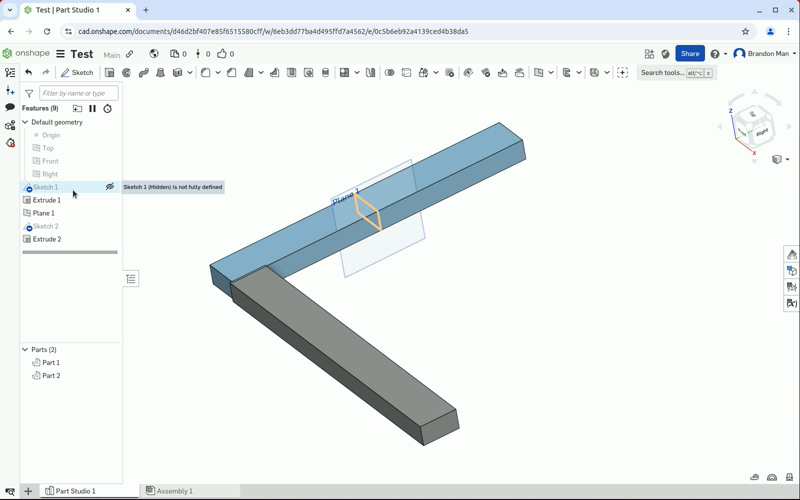
click(73, 189)